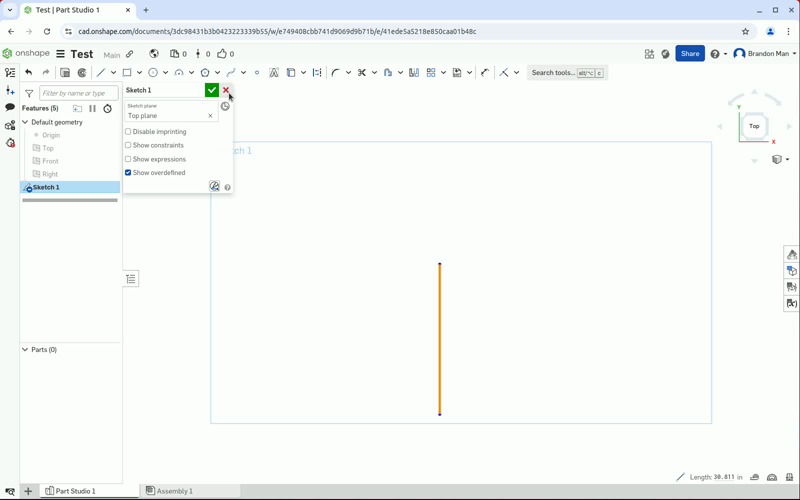
key(shift+h)
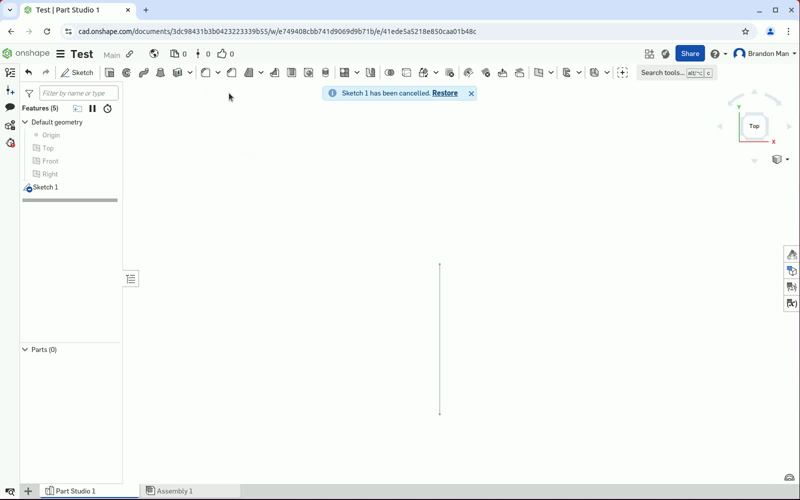
key(shift+s)
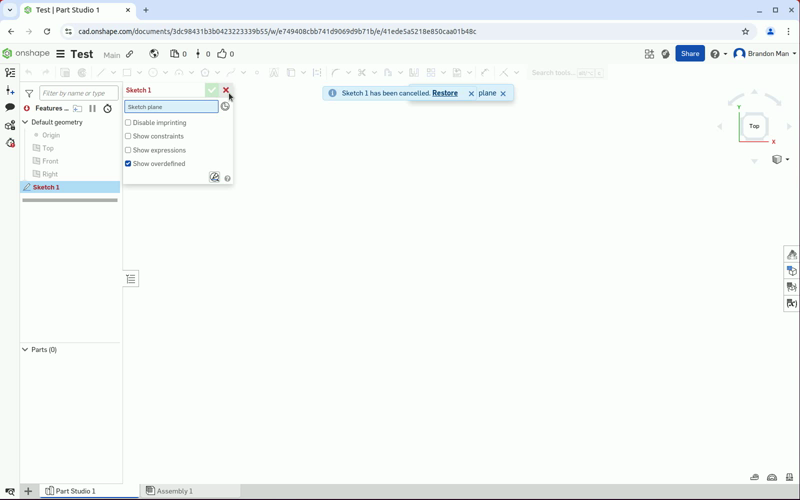
mouse_move(73, 150)
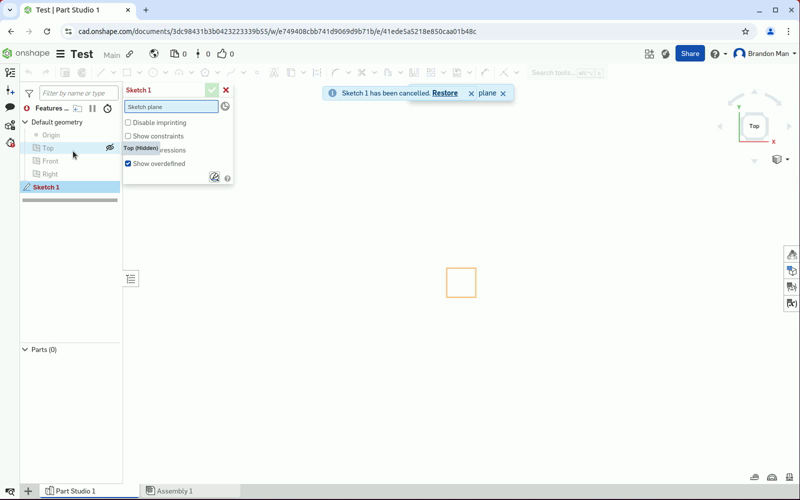
click(73, 150)
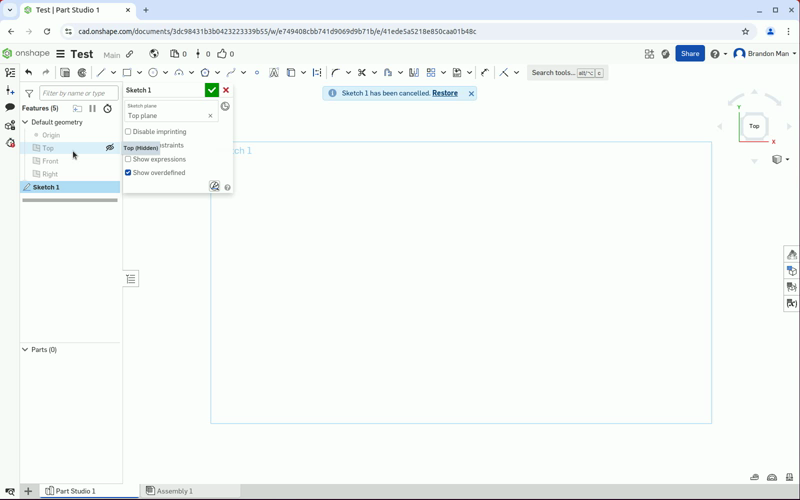
mouse_move(73, 352)
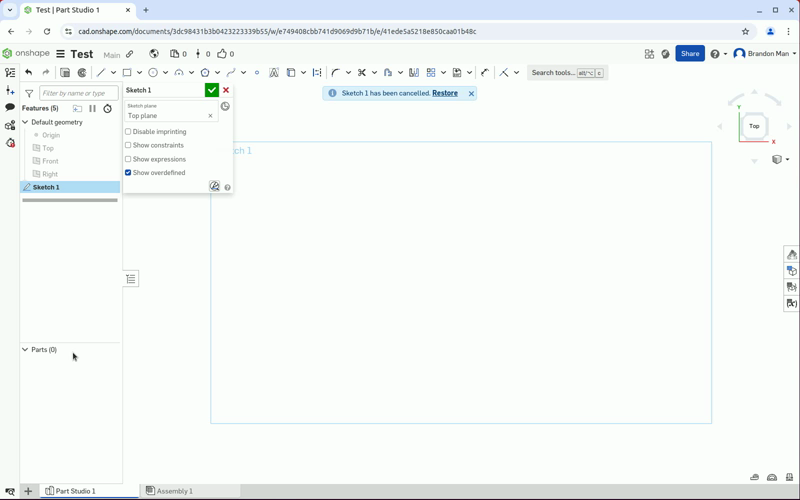
key(y)
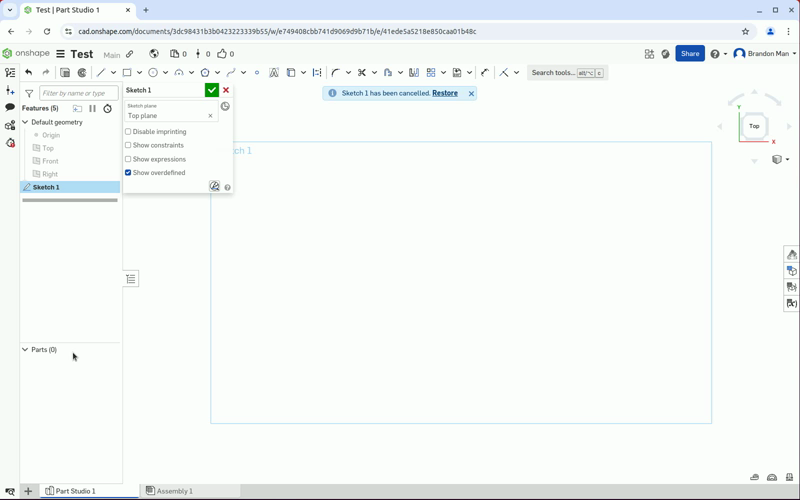
key(c)
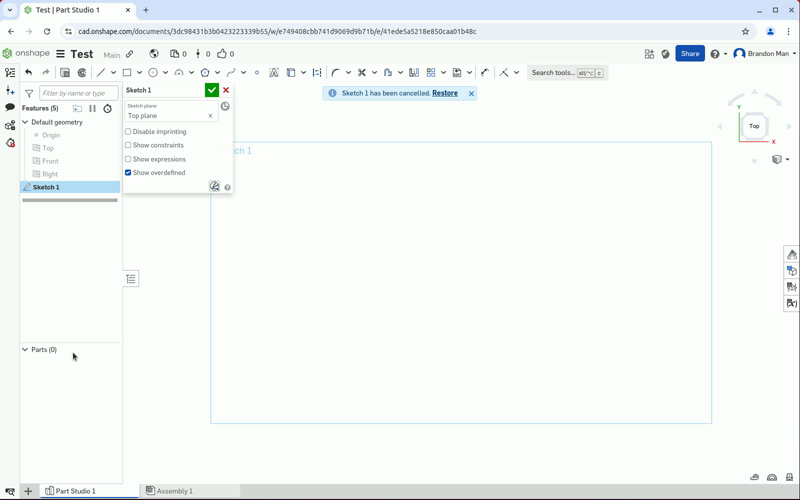
key_down(shift)
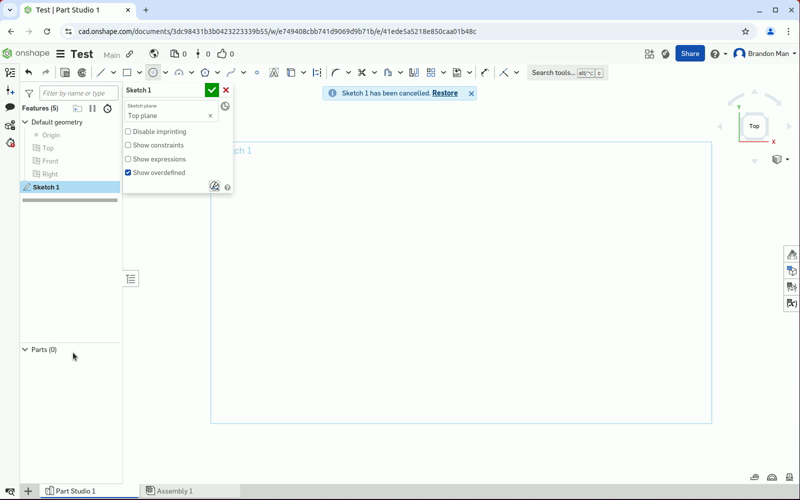
mouse_move(407, 234)
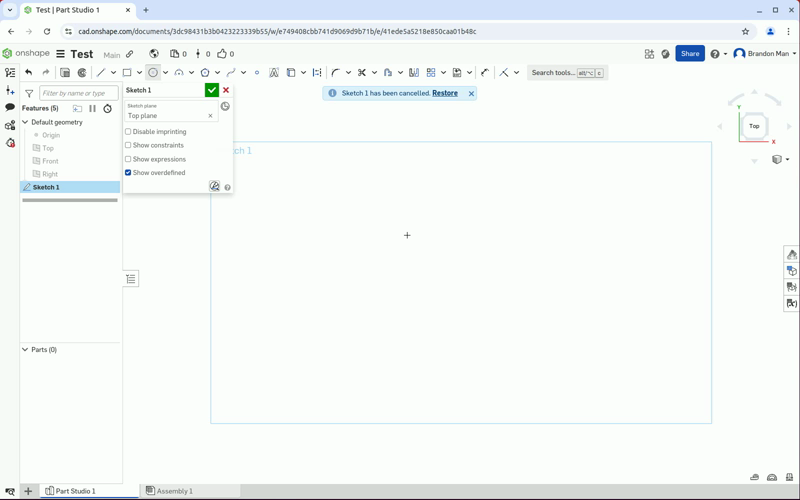
click(407, 234)
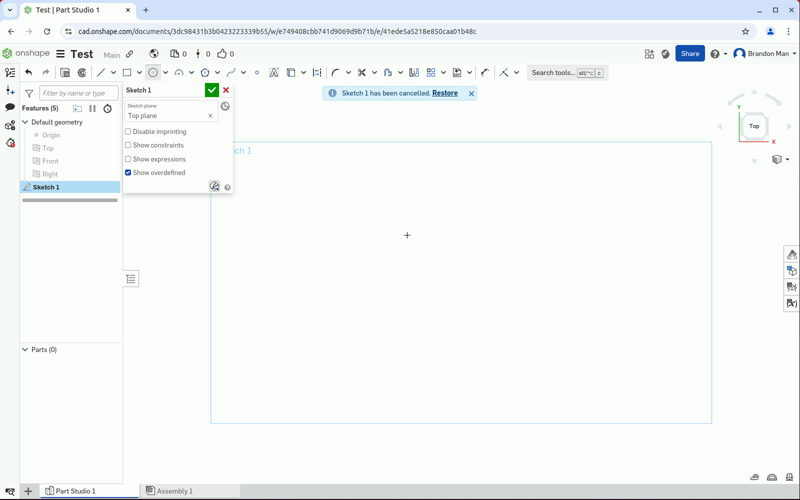
key_up(shift)
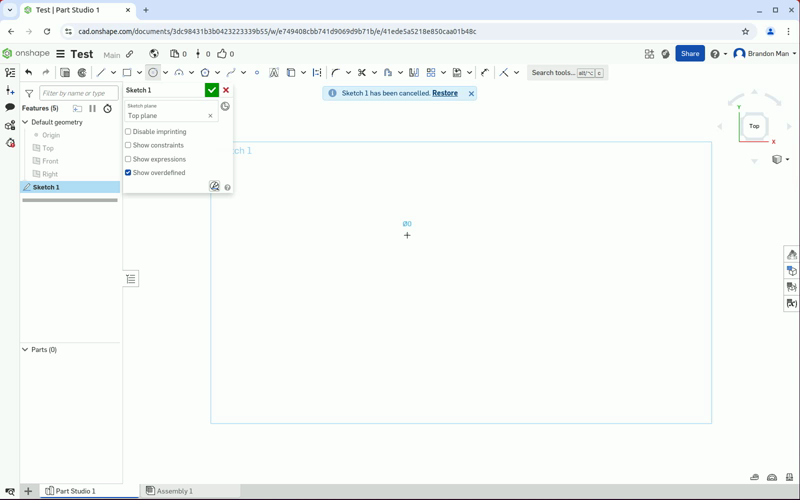
mouse_move(419, 234)
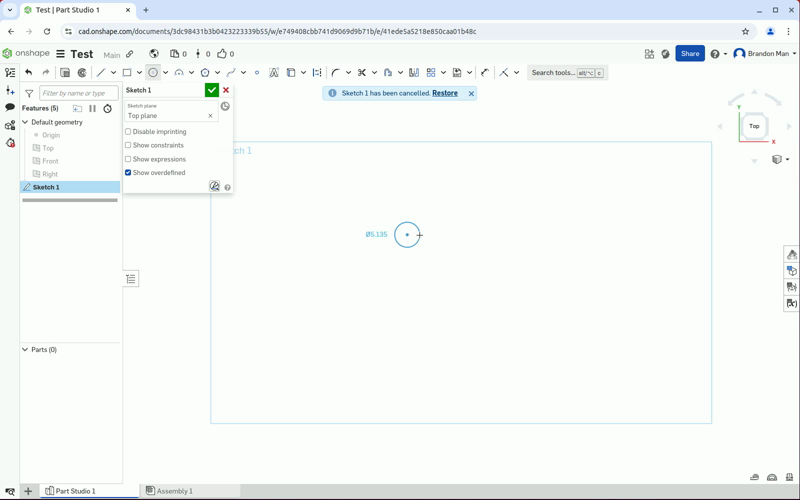
click(419, 234)
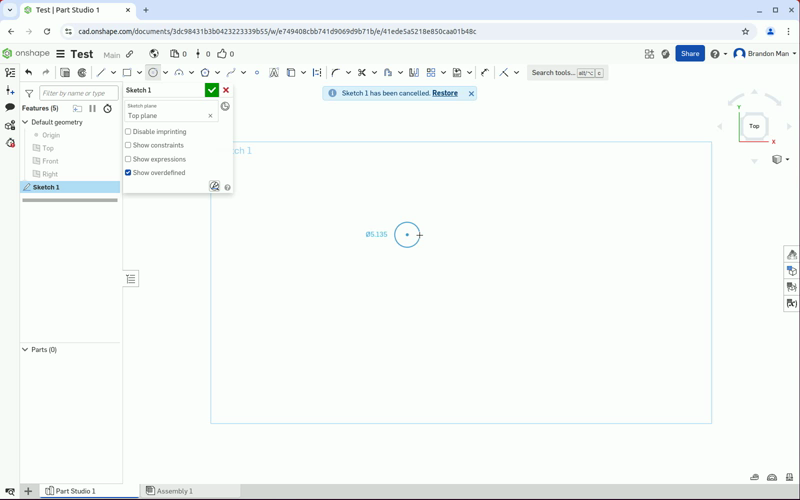
key(esc)
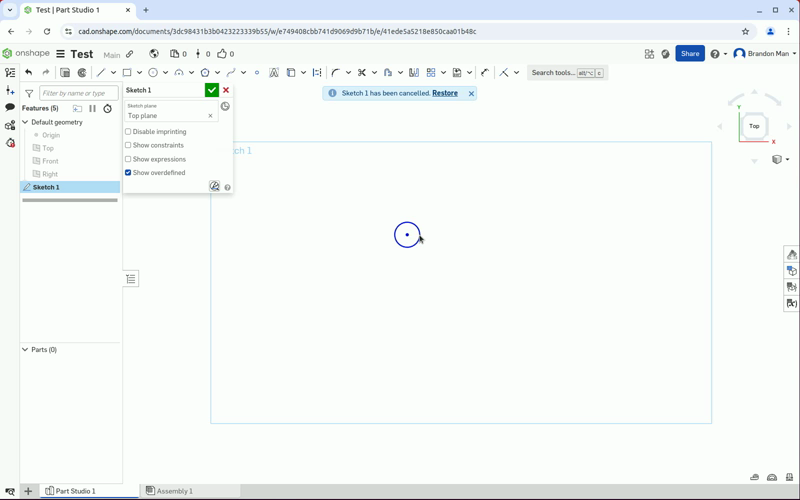
mouse_move(401, 232)
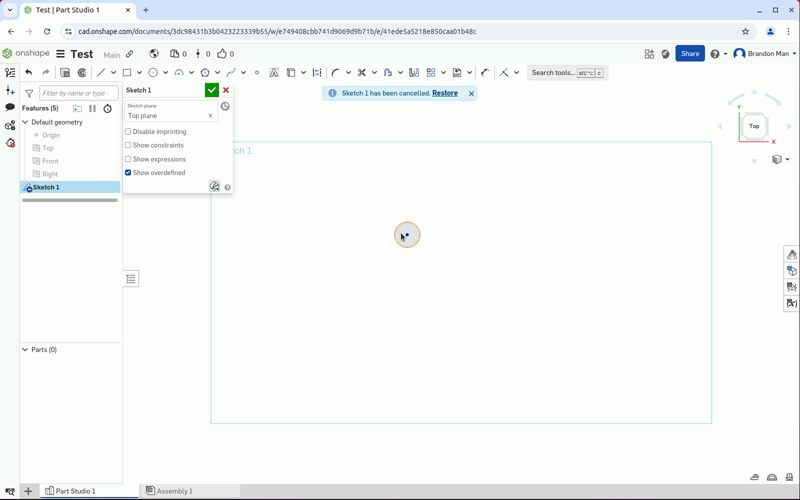
scroll(6)
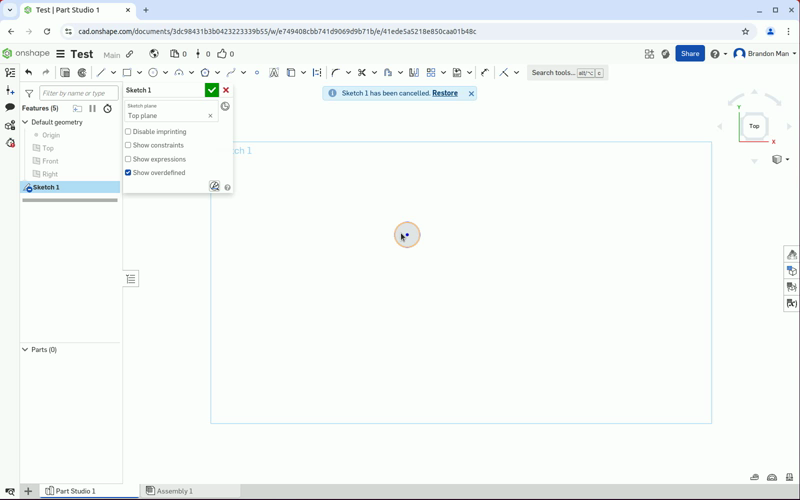
scroll(6)
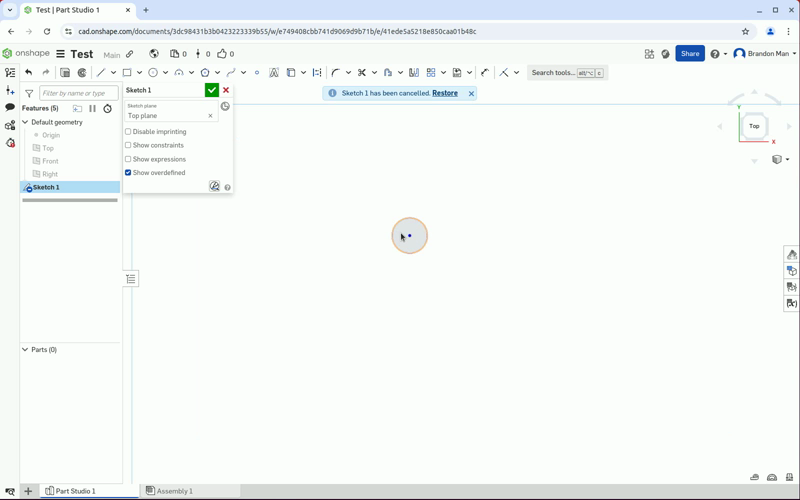
scroll(6)
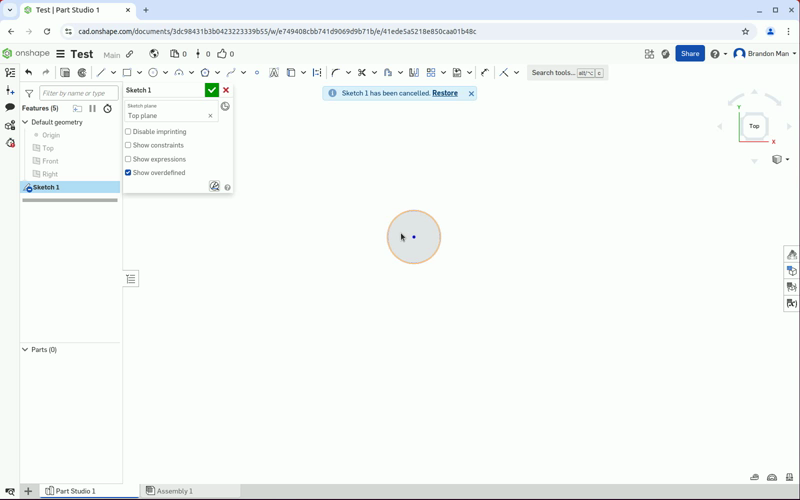
scroll(6)
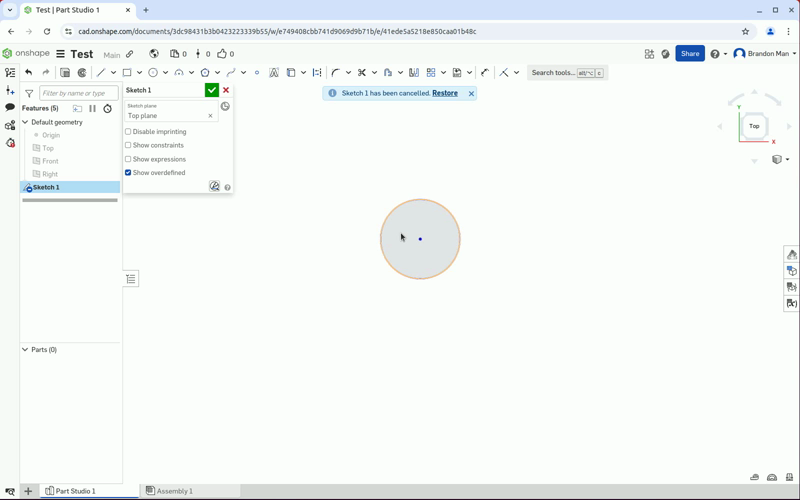
scroll(6)
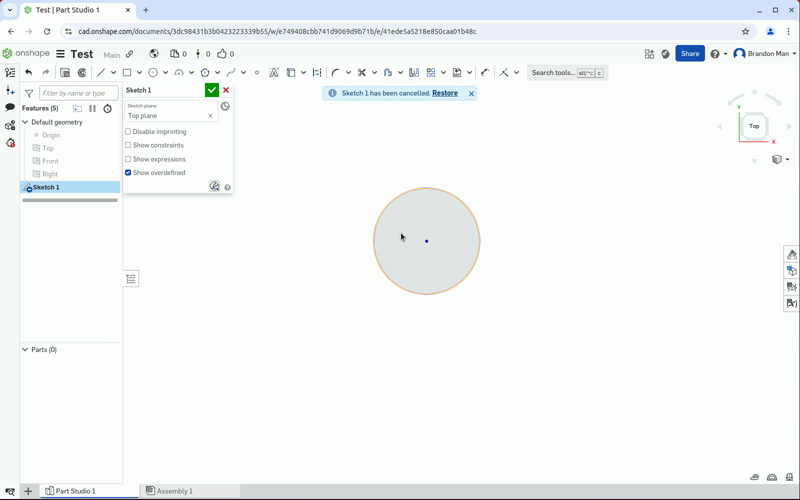
scroll(6)
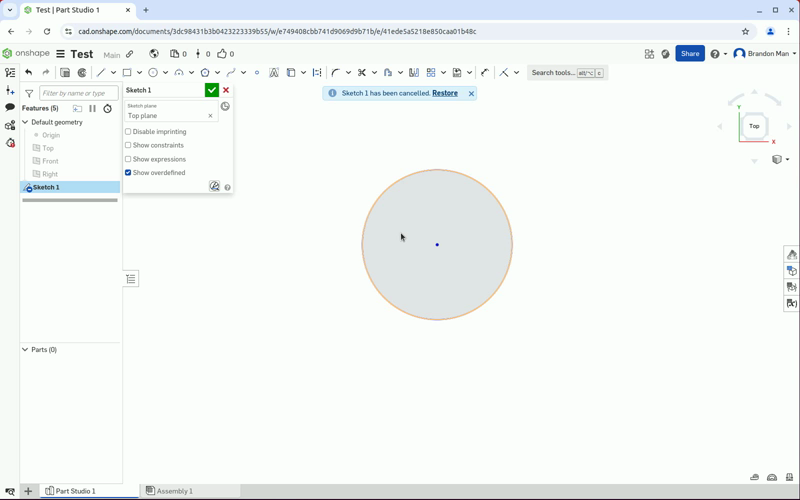
scroll(6)
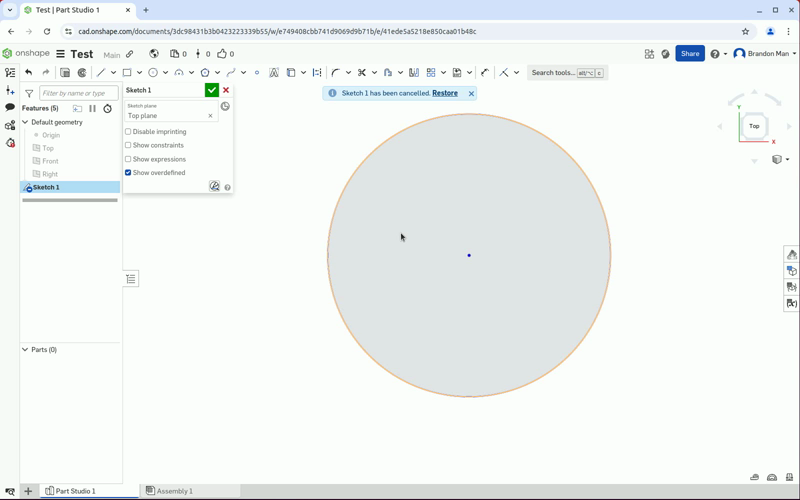
click(401, 232)
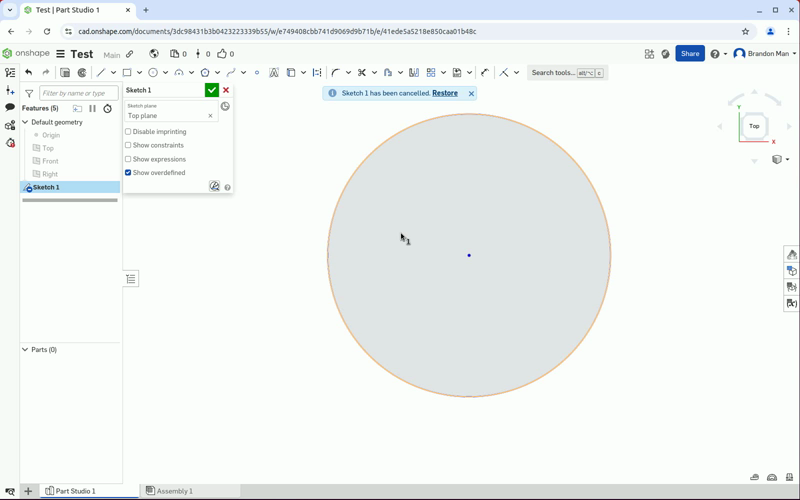
scroll(-6)
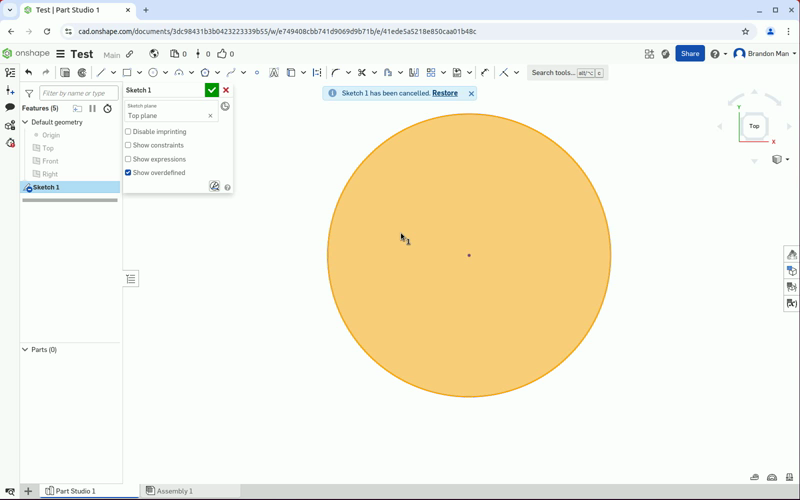
scroll(-6)
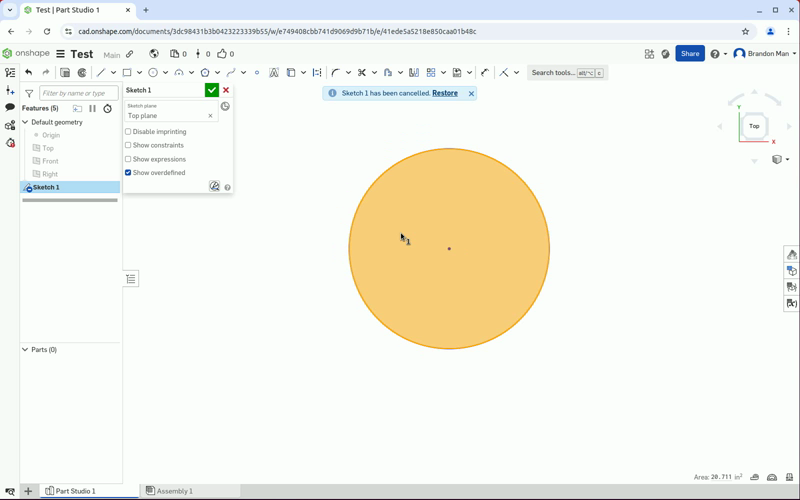
scroll(-6)
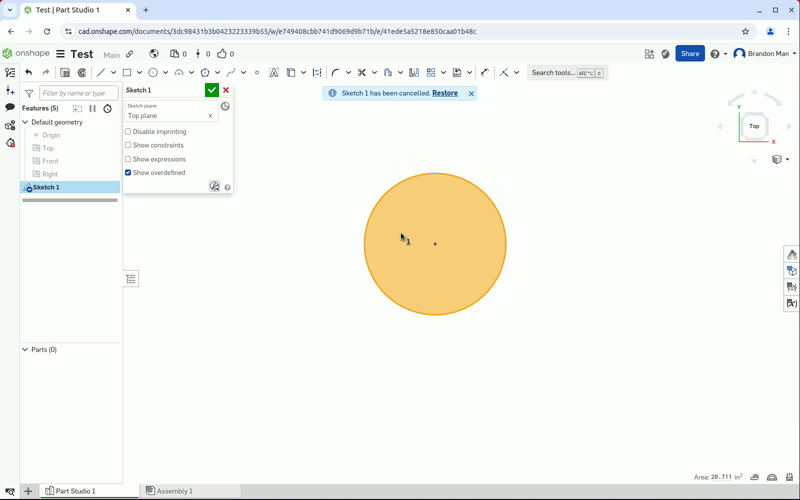
scroll(-6)
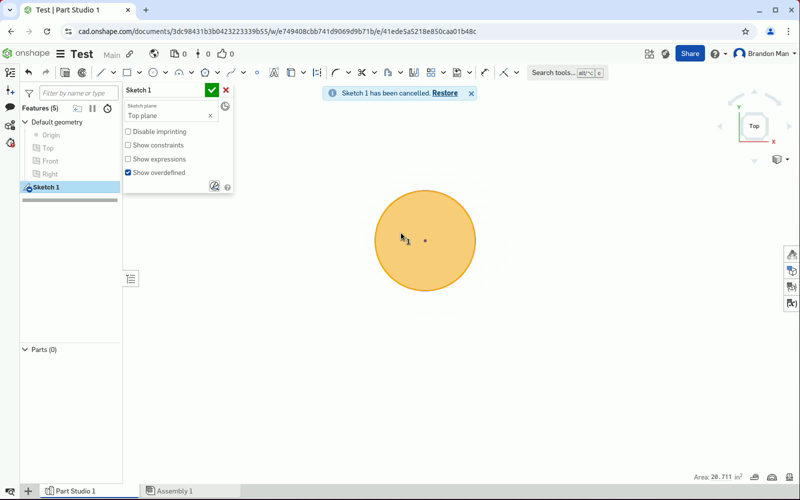
scroll(-6)
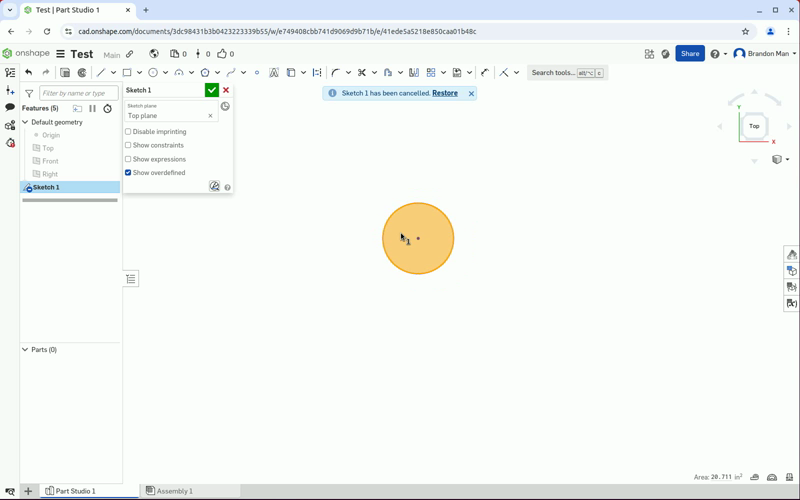
scroll(-6)
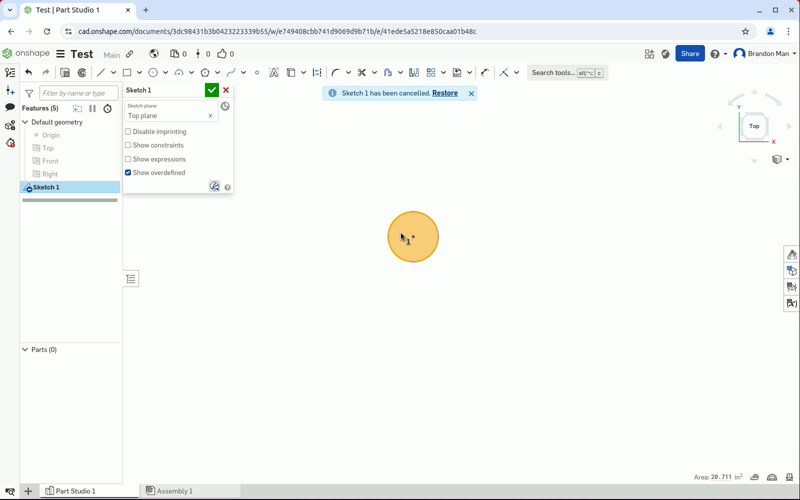
scroll(-6)
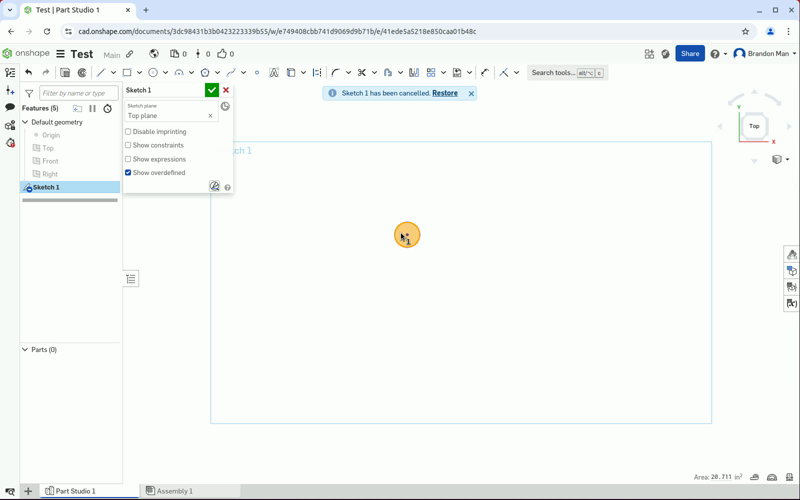
mouse_move(73, 352)
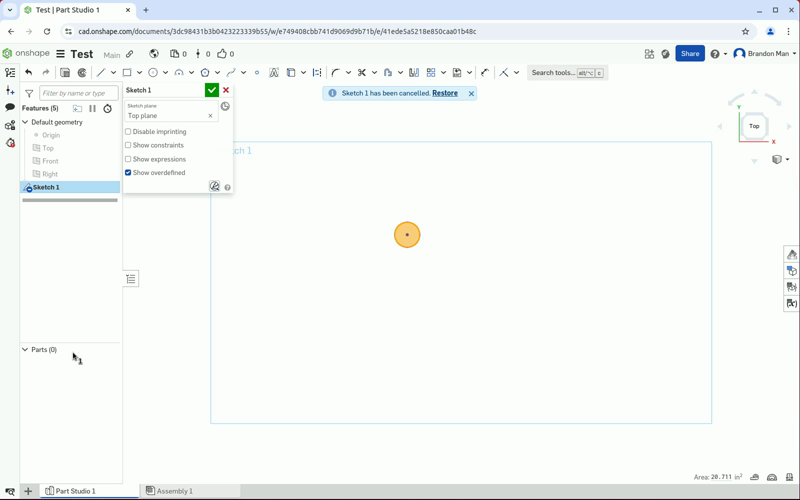
key(shift+y)
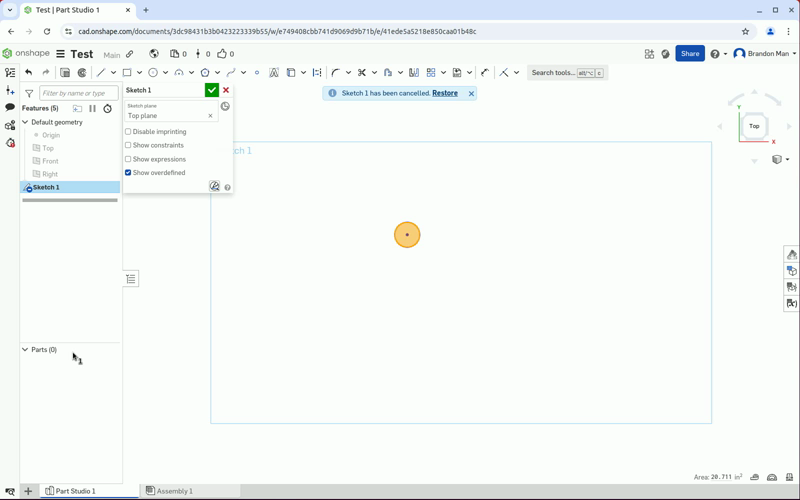
key(shift+e)
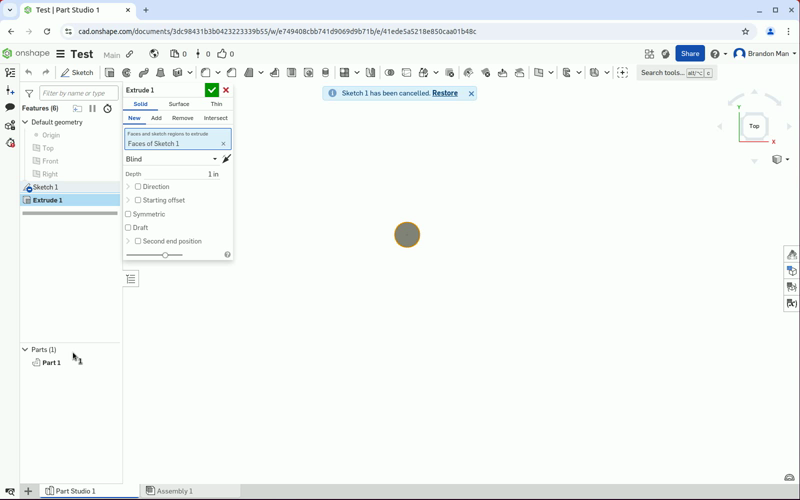
mouse_move(143, 106)
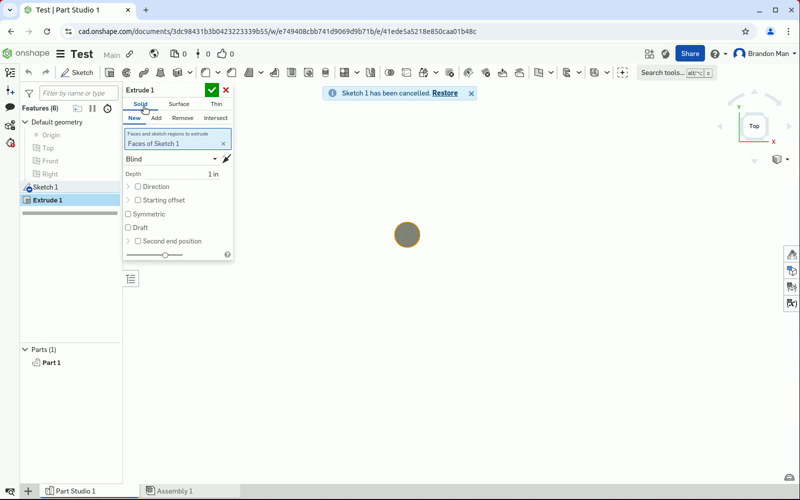
click(143, 106)
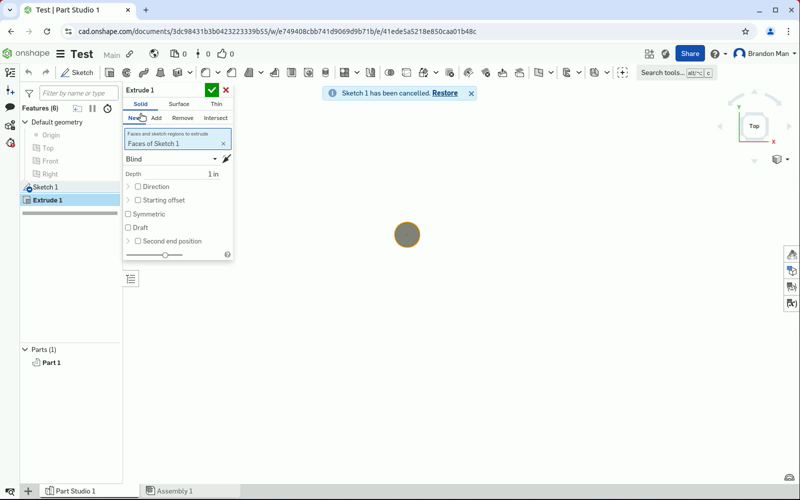
mouse_move(137, 120)
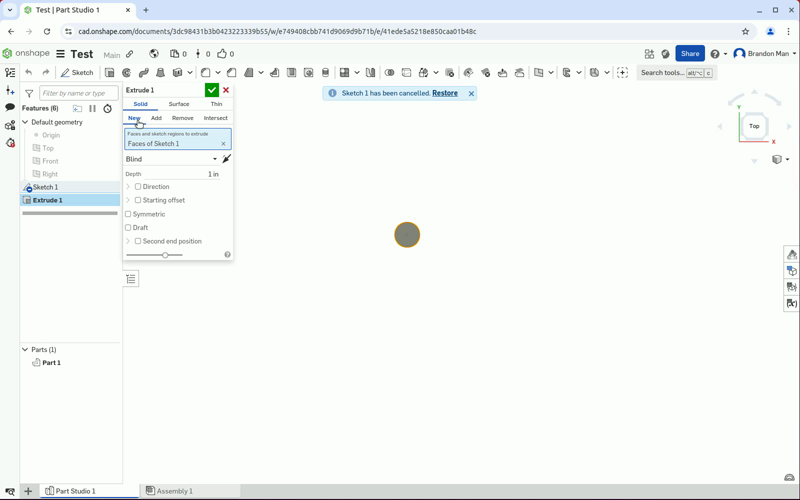
click(137, 120)
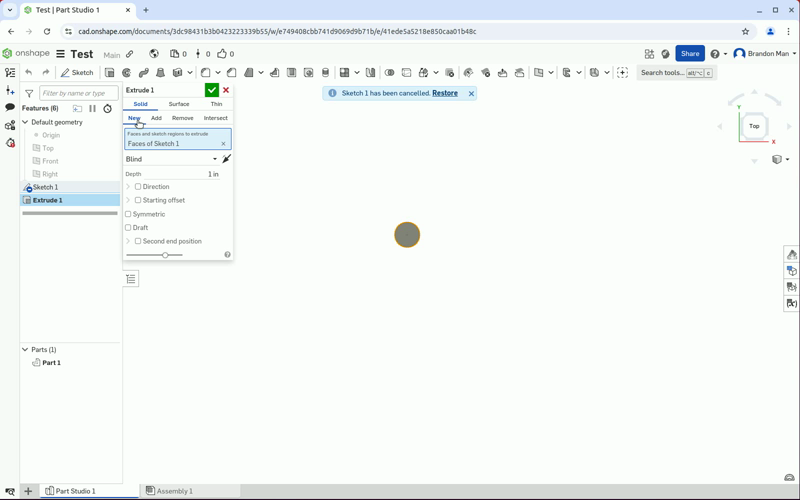
key(tab, 4)
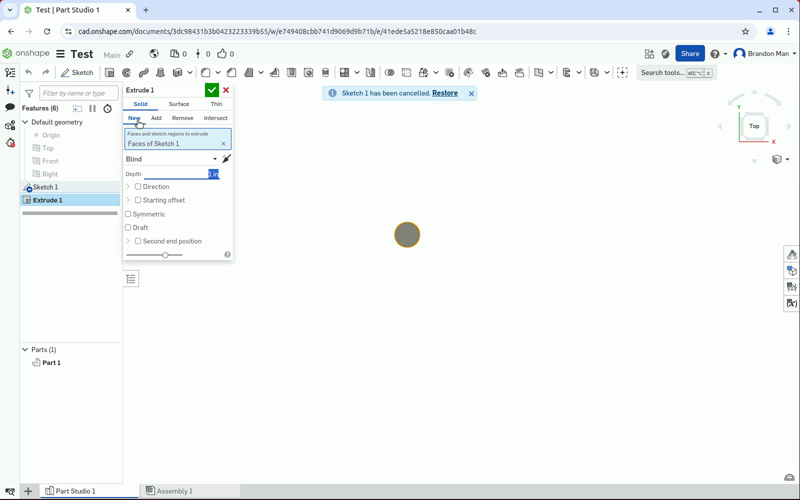
text(23.108)
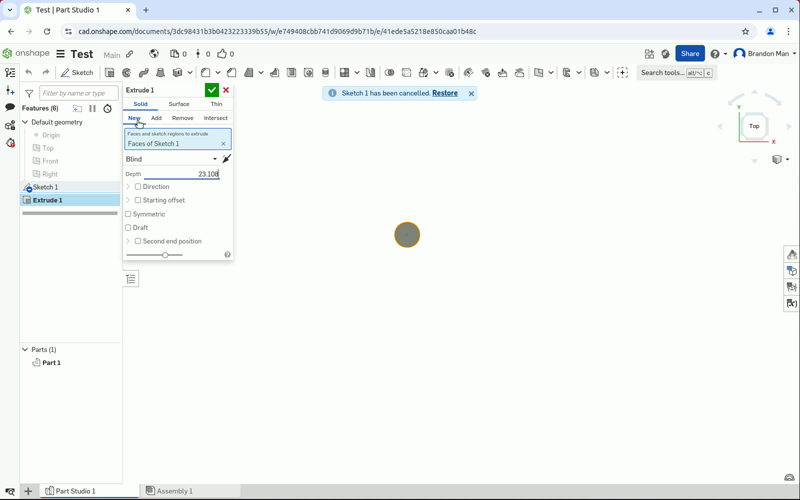
key(enter)
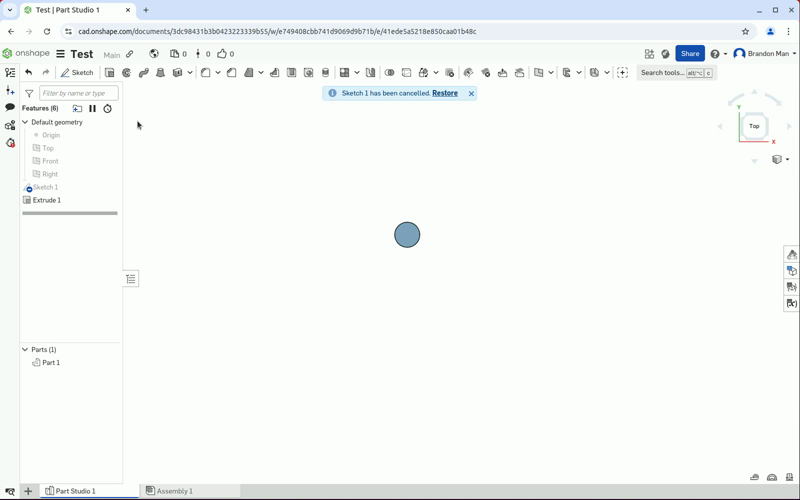
key(shift+h)
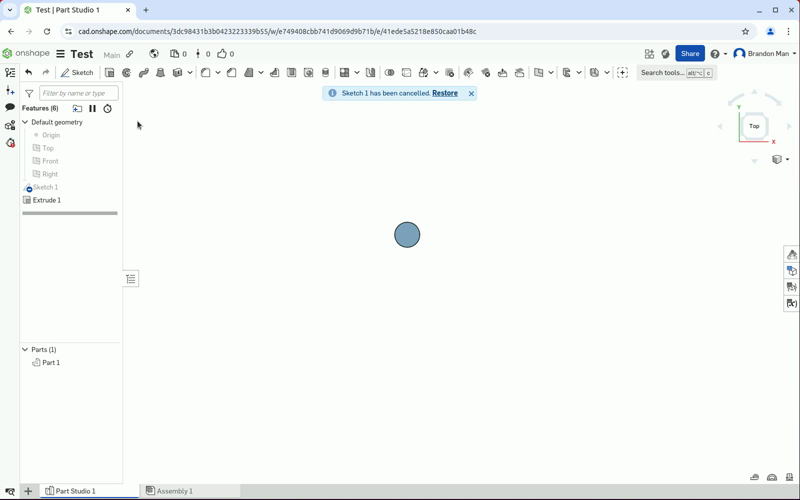
key(shift+h)
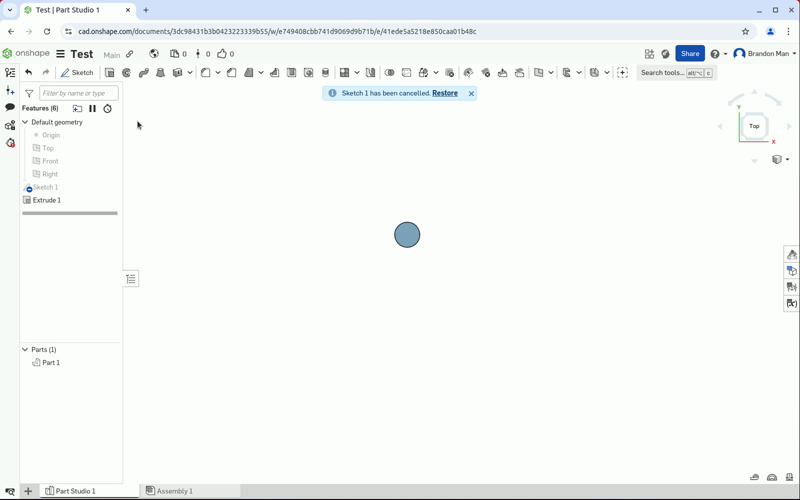
mouse_move(73, 189)
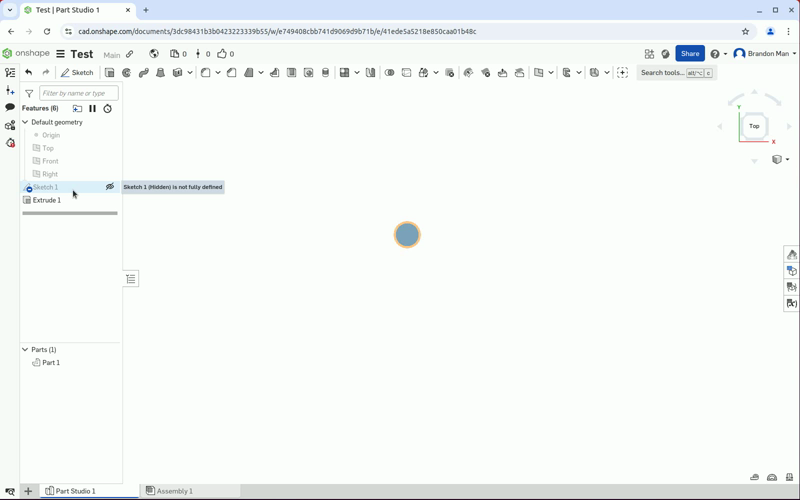
click(73, 189)
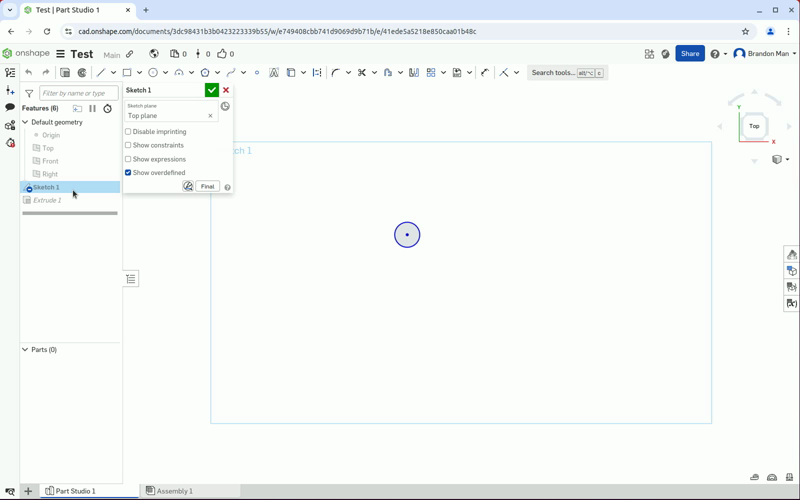
mouse_move(229, 92)
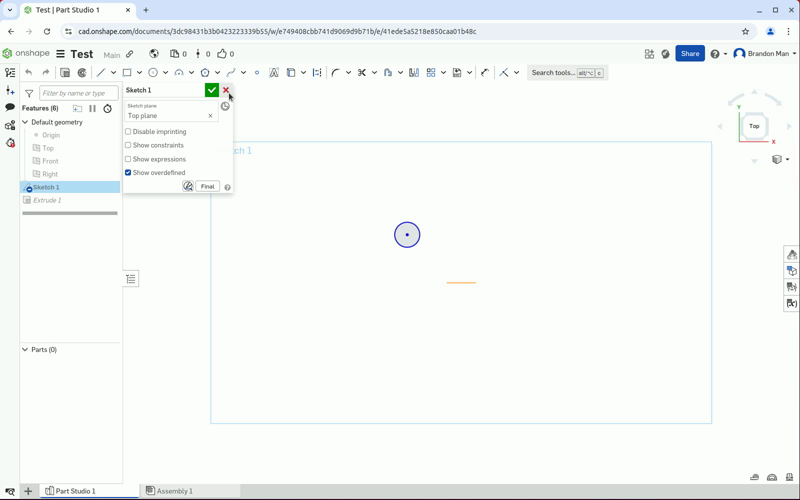
click(229, 92)
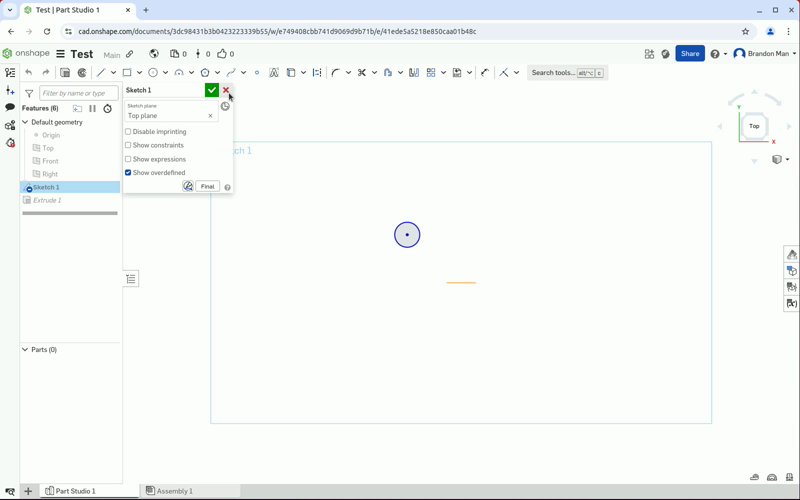
key(shift+s)
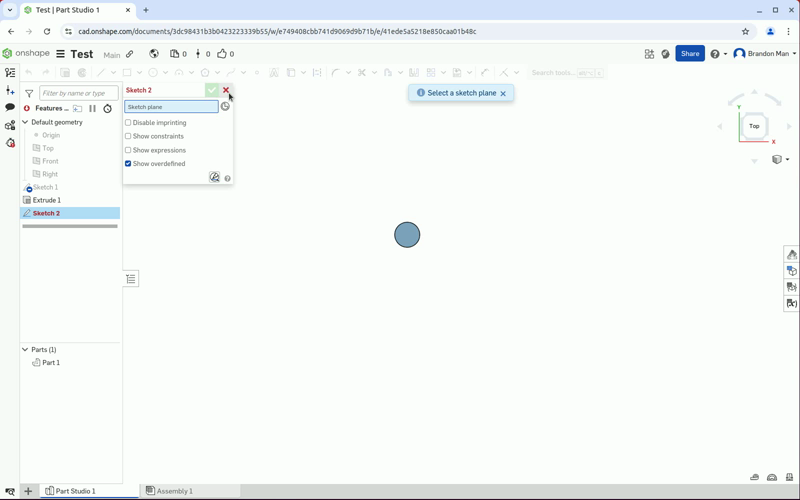
mouse_move(73, 150)
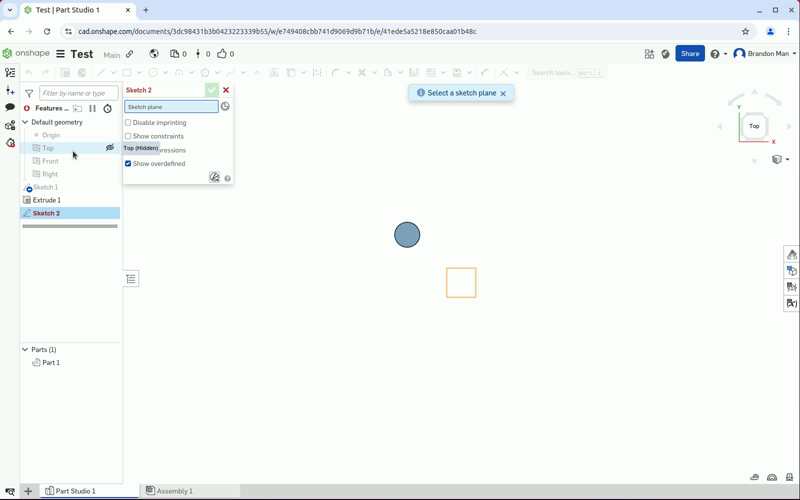
click(73, 150)
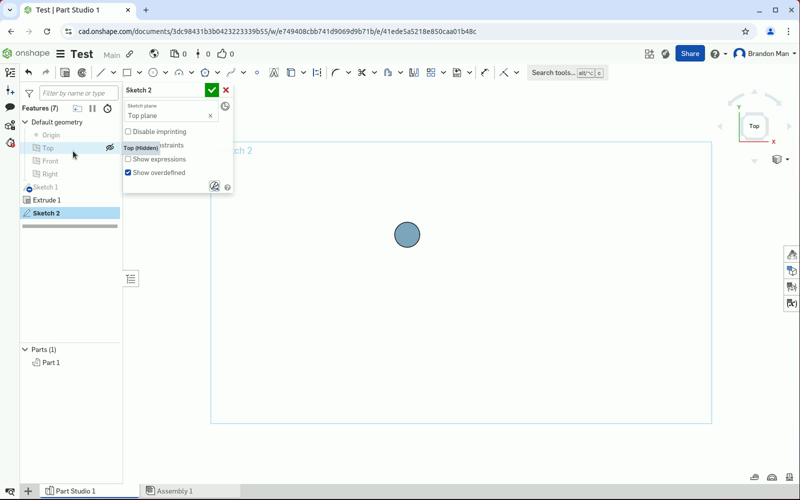
mouse_move(73, 352)
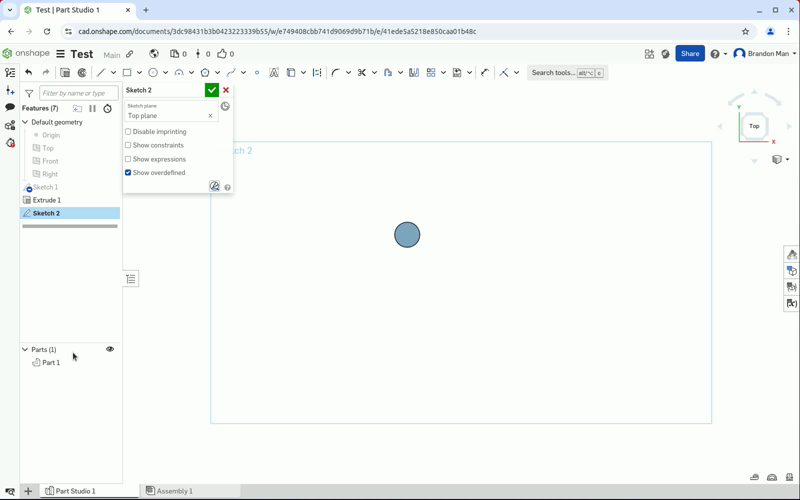
key(y)
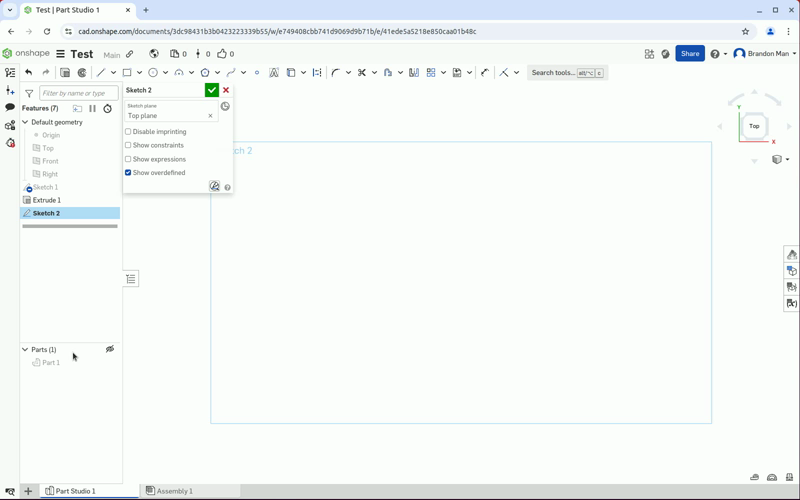
key(l)
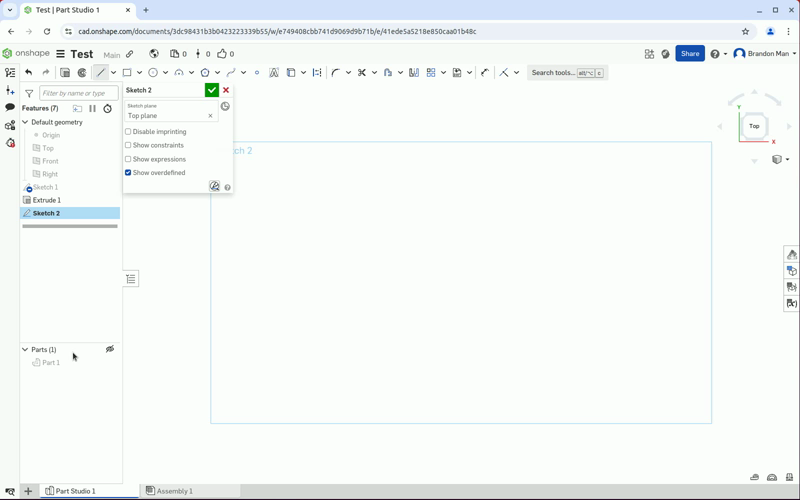
key_down(shift)
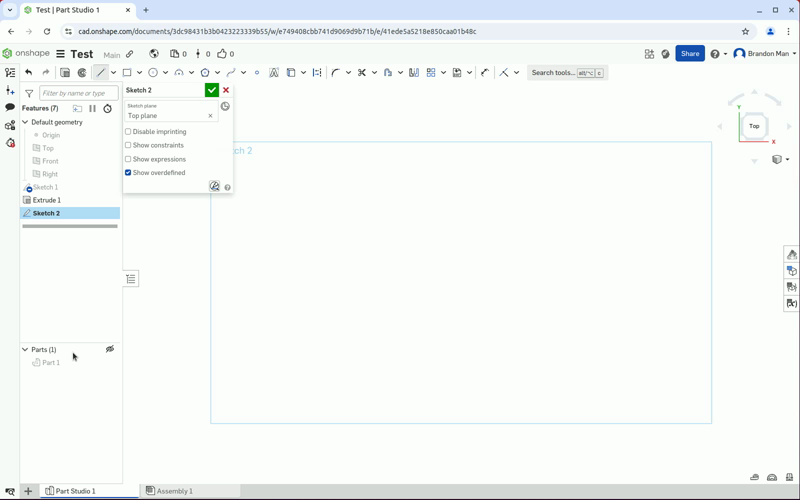
mouse_move(476, 330)
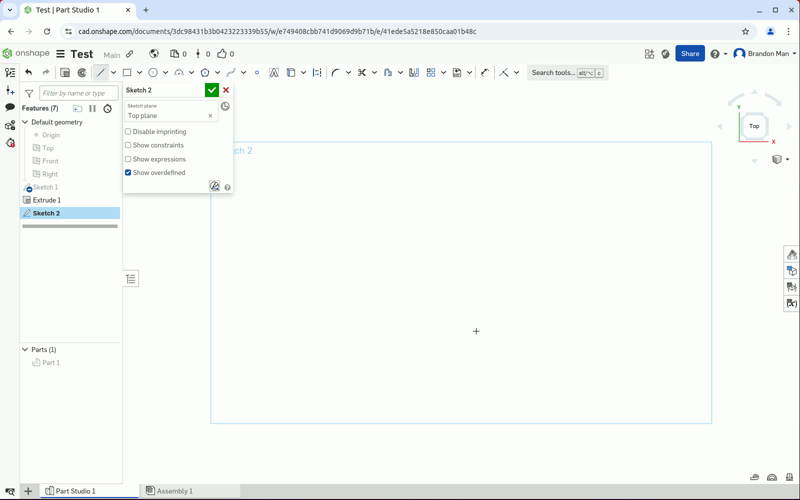
click(476, 330)
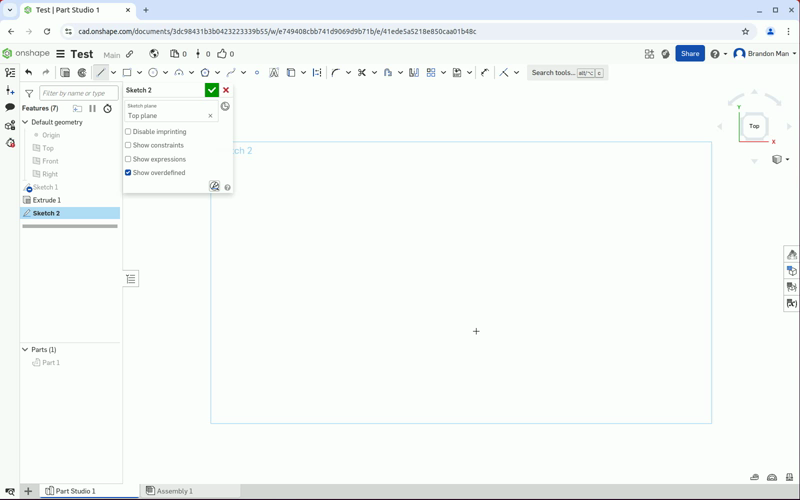
key_up(shift)
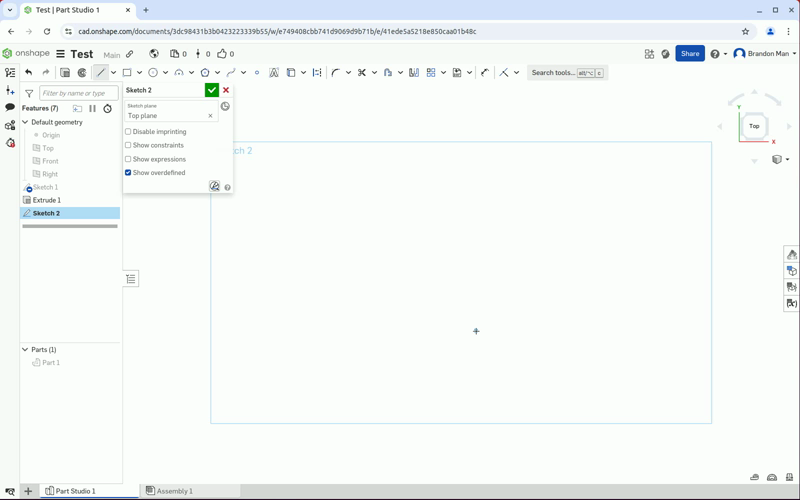
key_down(shift)
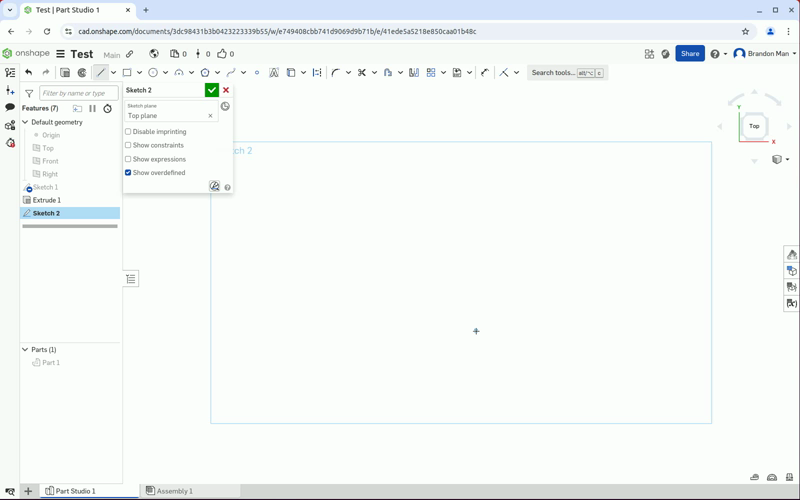
mouse_move(506, 330)
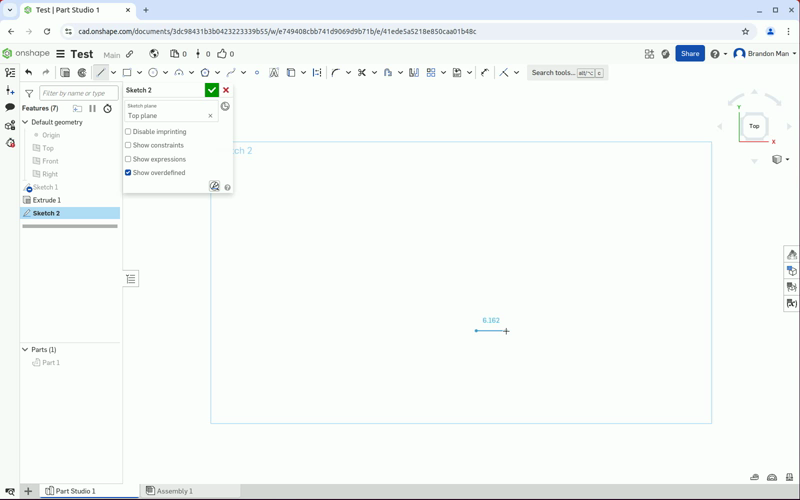
mouse_move(505, 330)
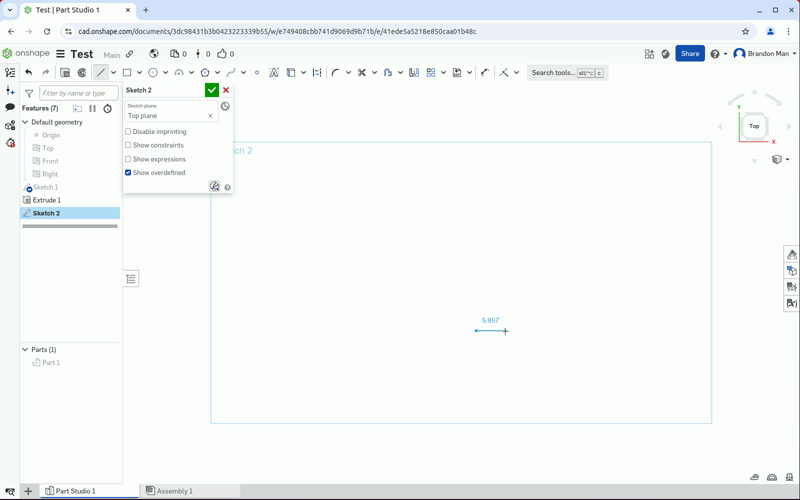
click(505, 330)
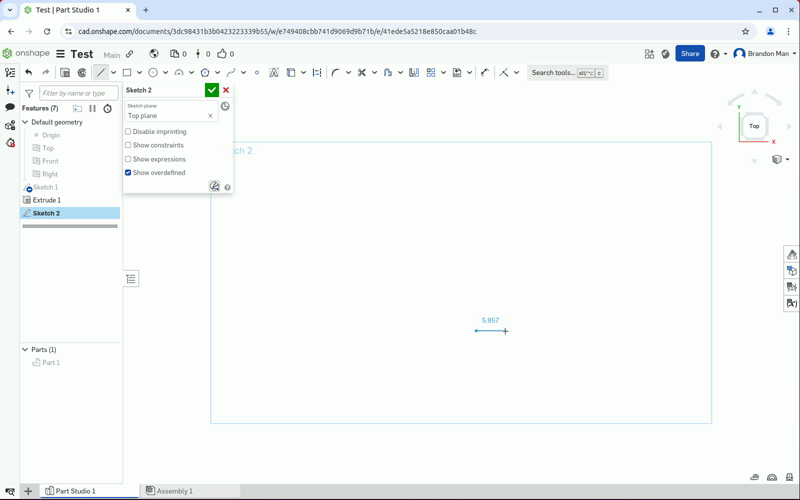
key_up(shift)
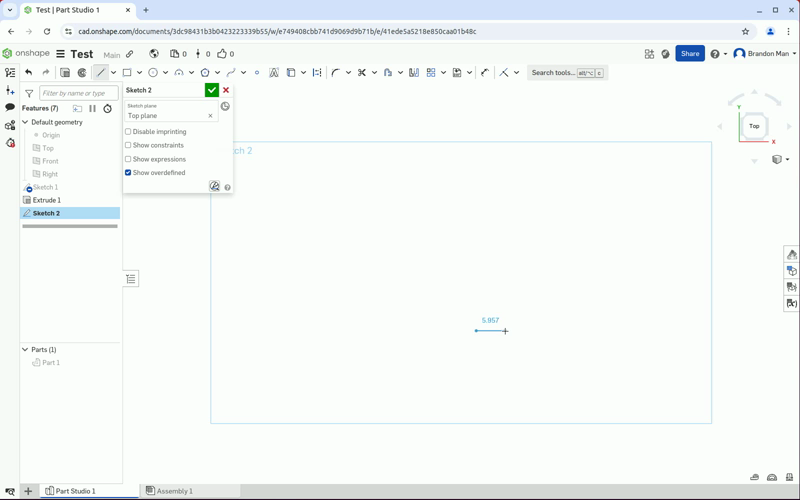
key_down(shift)
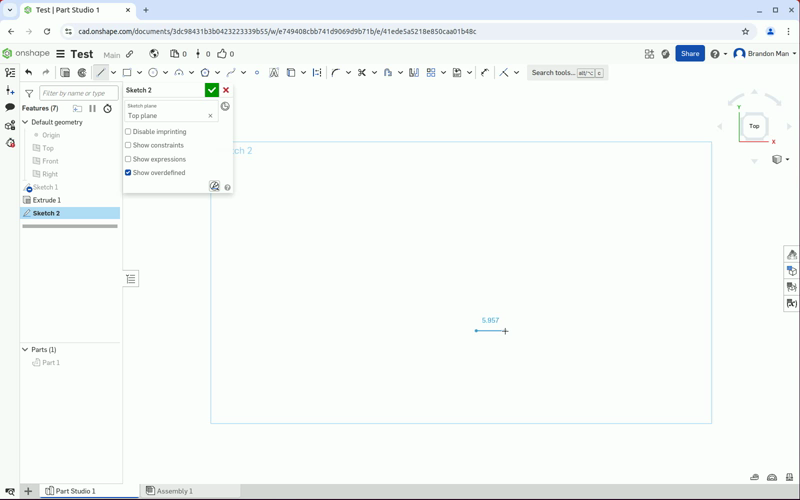
mouse_move(535, 330)
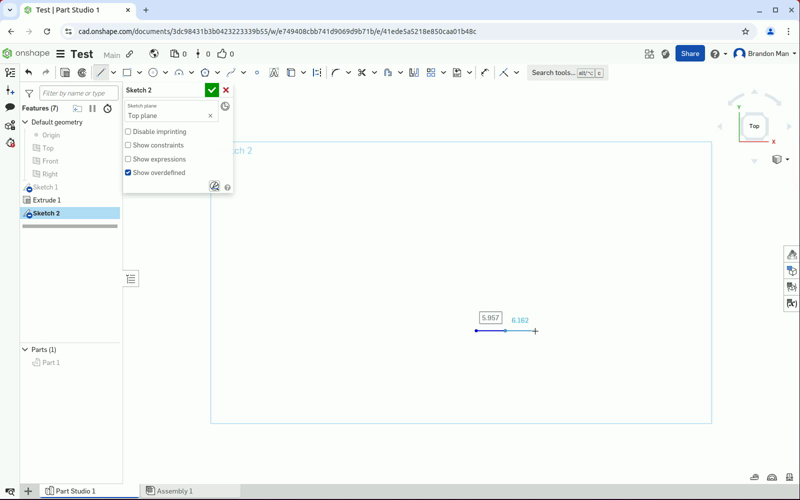
mouse_move(505, 302)
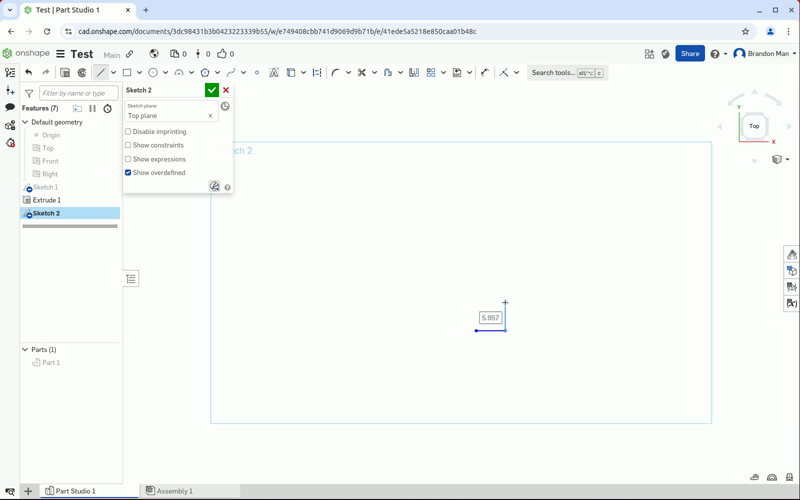
click(505, 302)
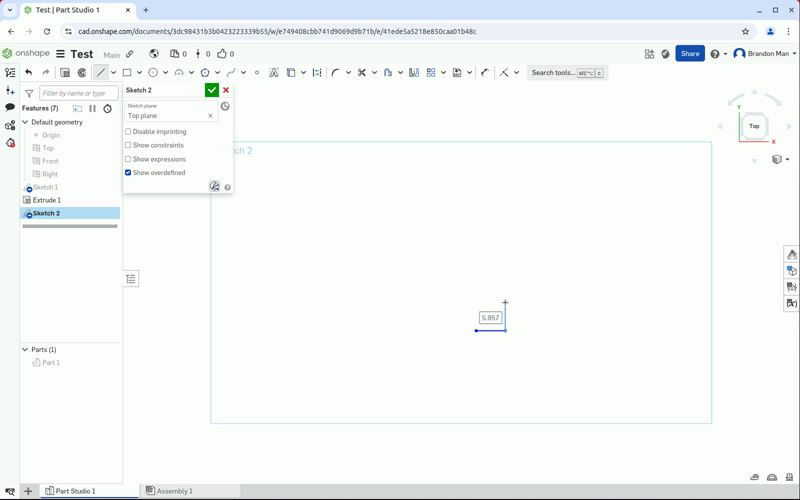
key_up(shift)
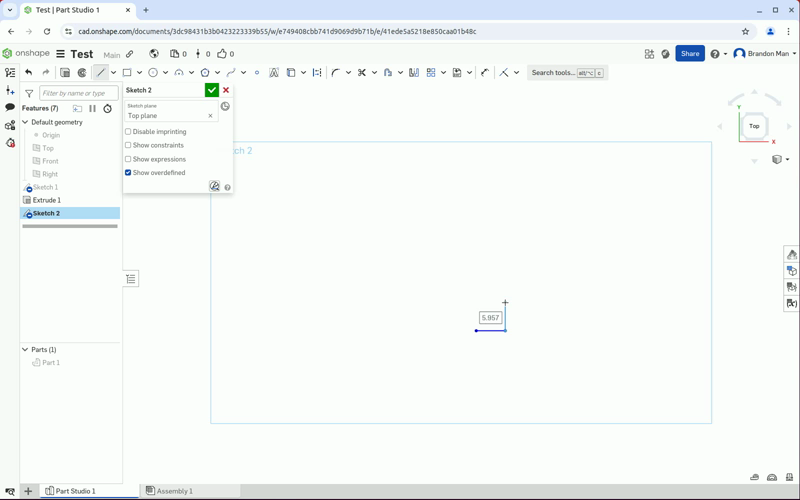
key_down(shift)
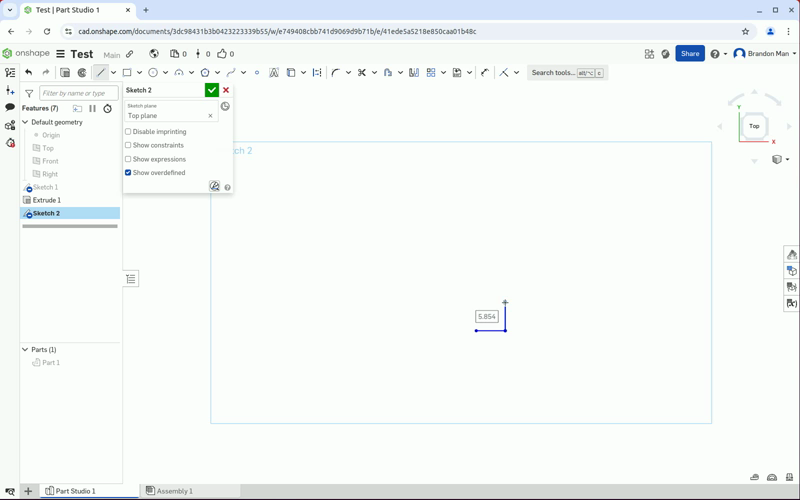
mouse_move(535, 302)
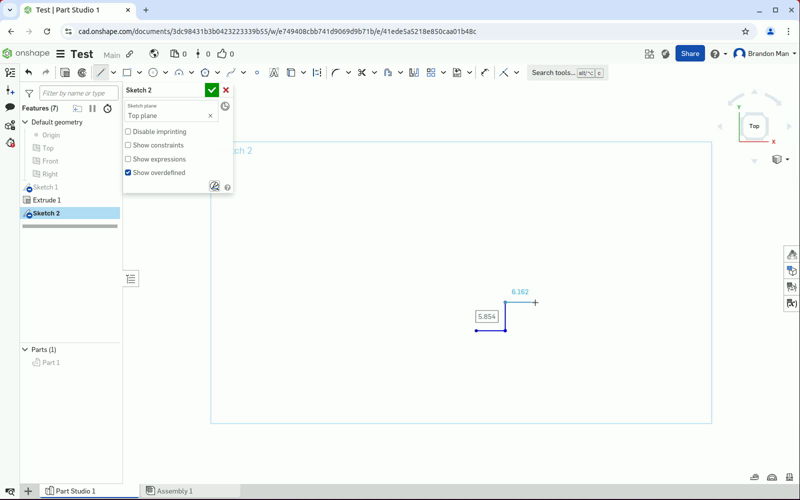
mouse_move(476, 302)
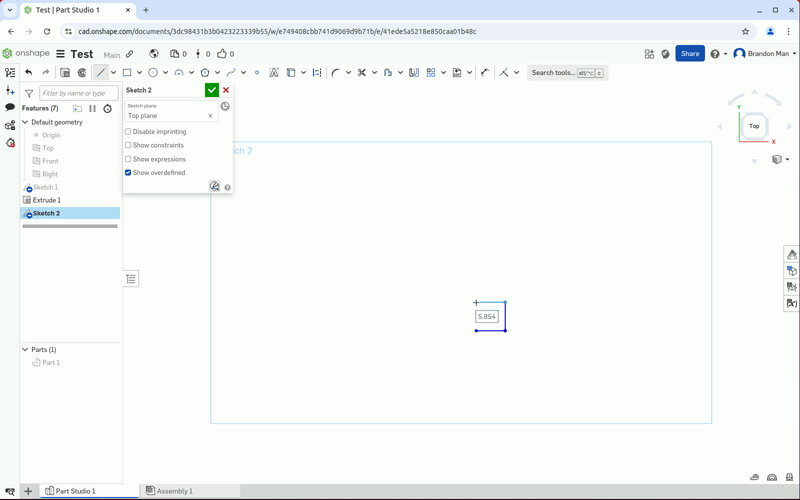
click(476, 302)
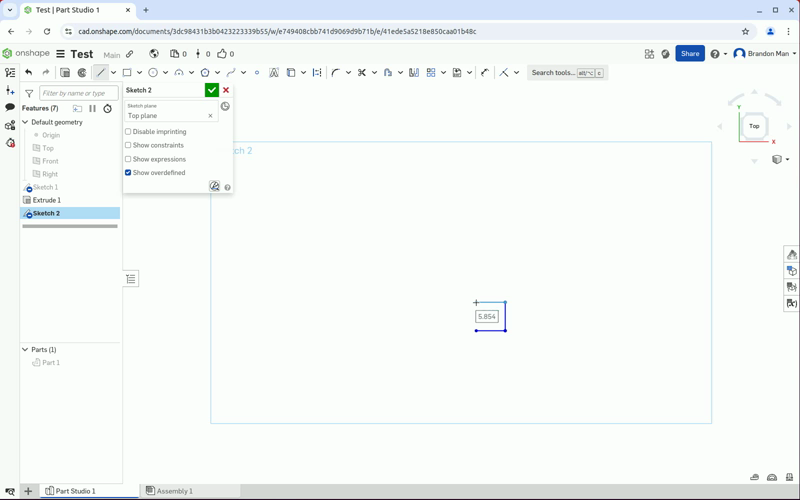
key_up(shift)
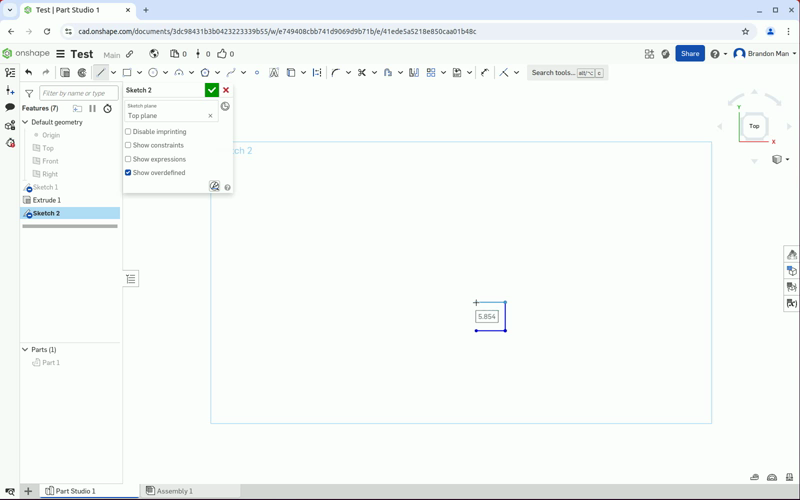
mouse_move(506, 302)
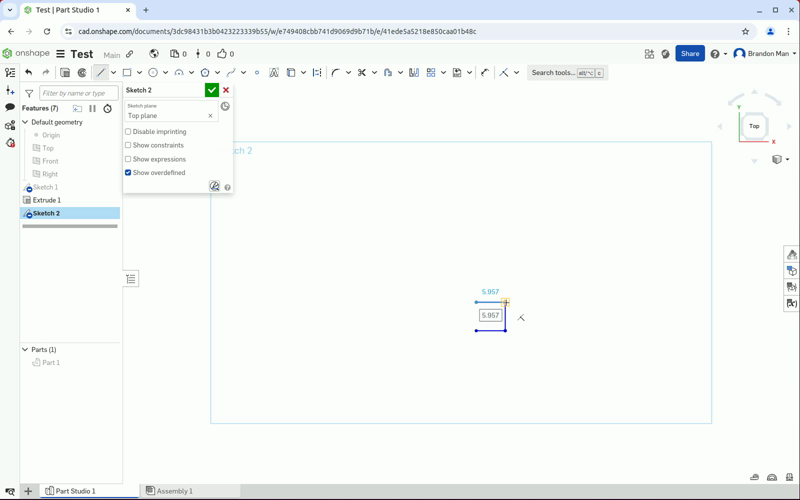
key_down(shift)
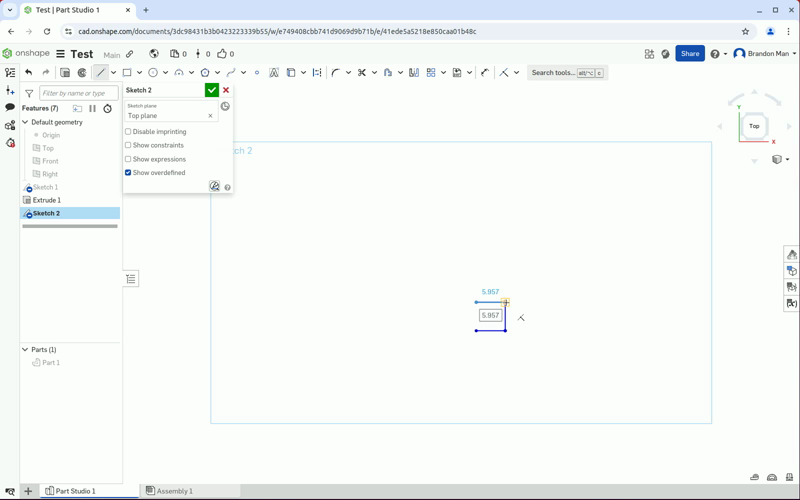
mouse_move(476, 330)
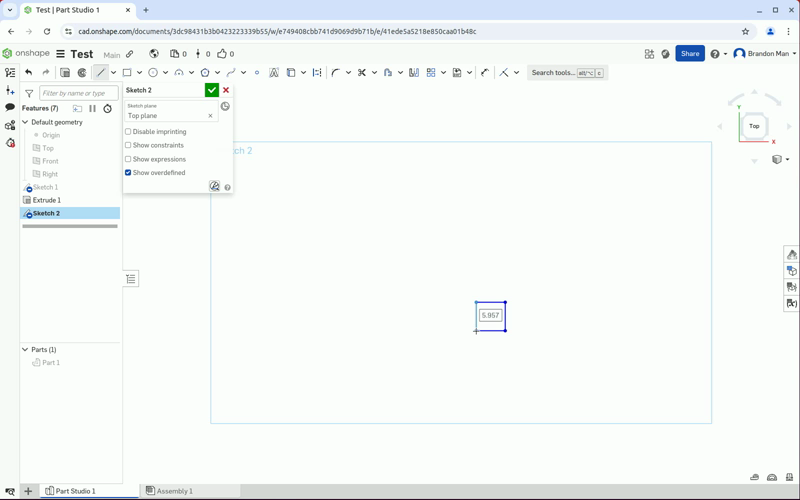
key_up(shift)
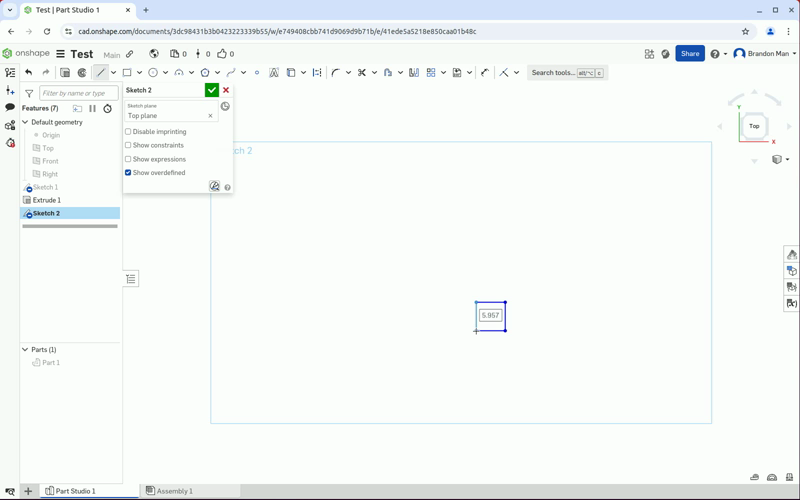
click(476, 330)
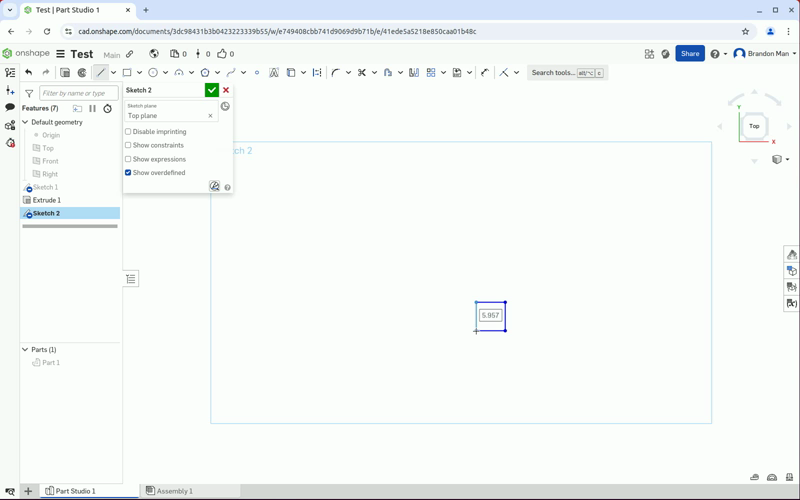
key(esc)
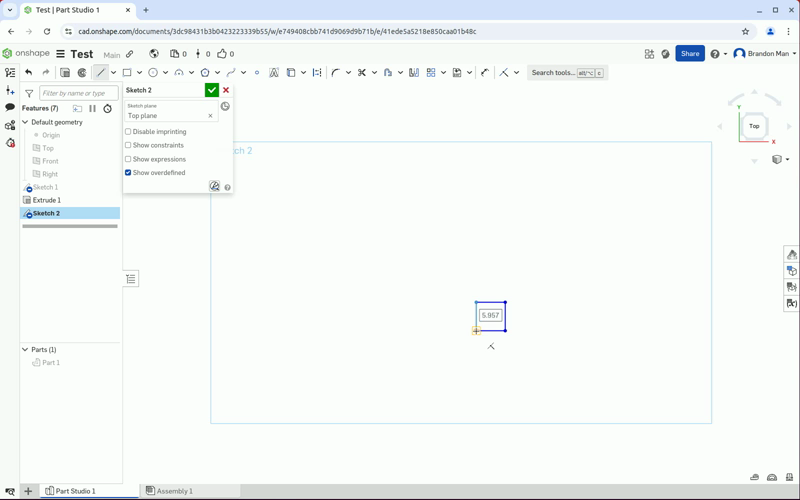
mouse_move(501, 313)
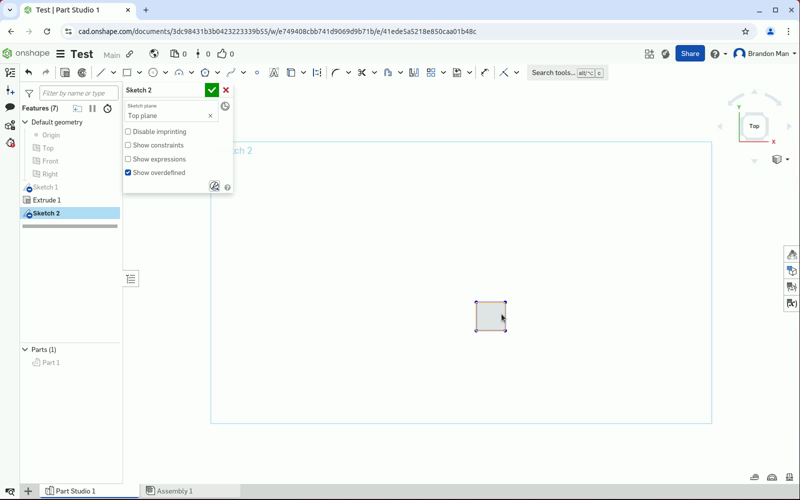
scroll(6)
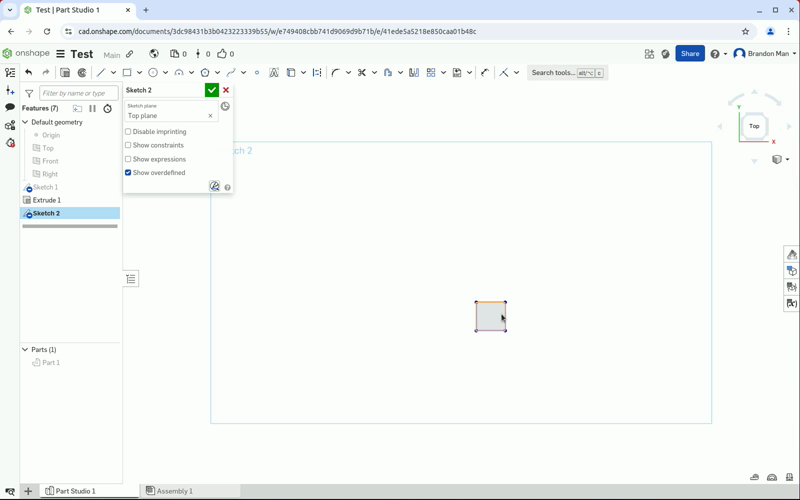
scroll(6)
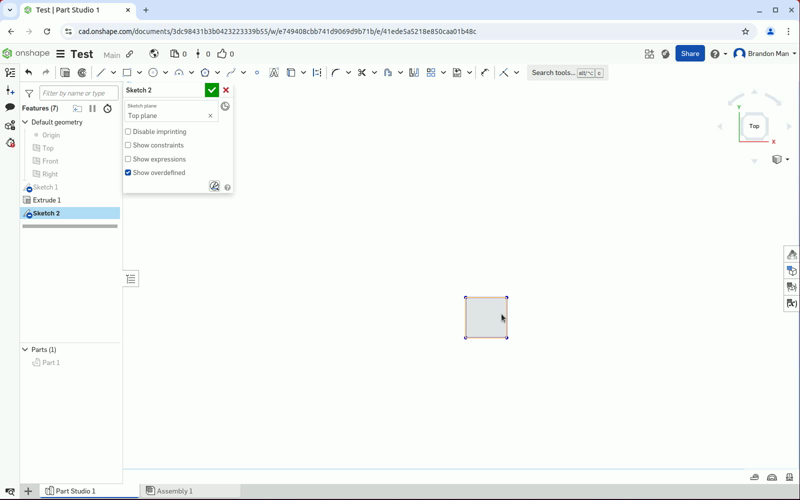
scroll(6)
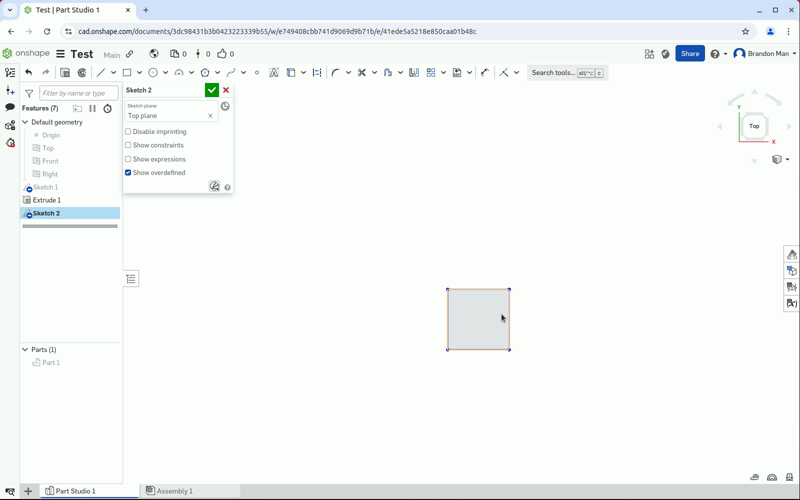
scroll(6)
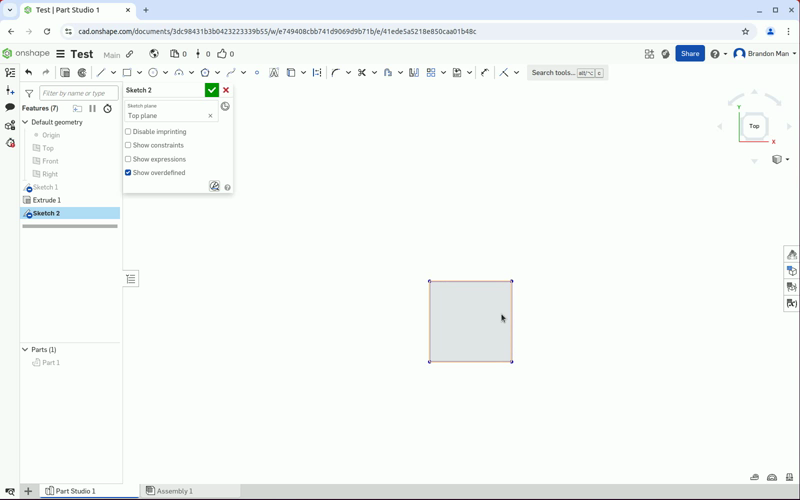
scroll(6)
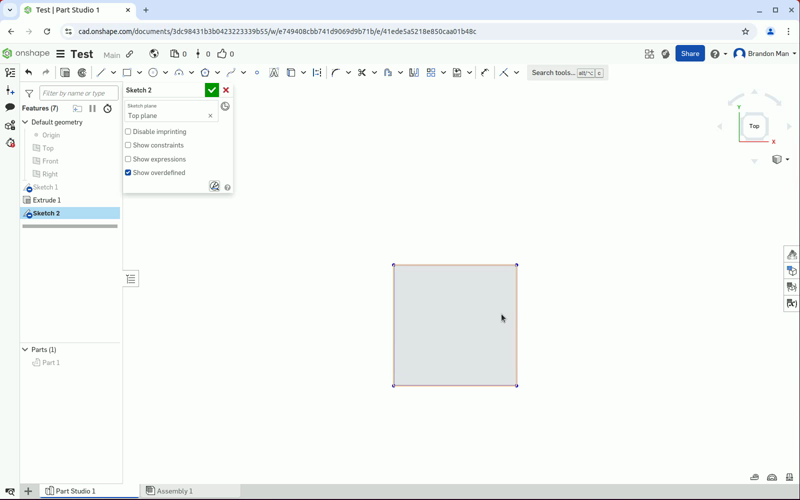
scroll(6)
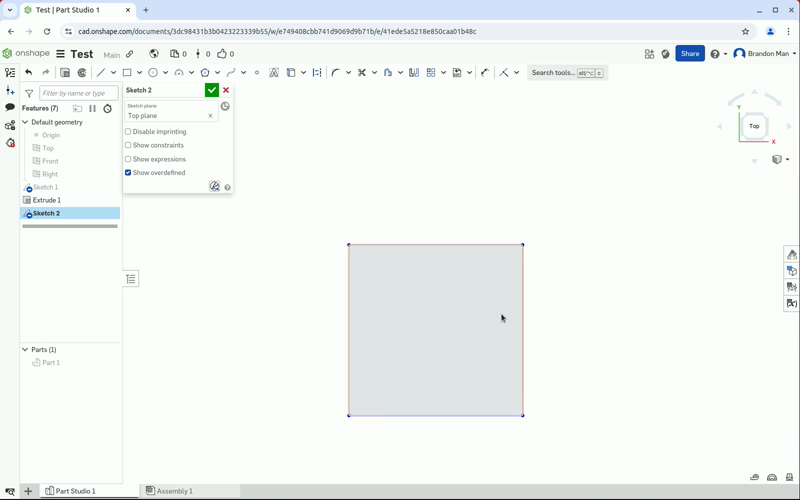
scroll(6)
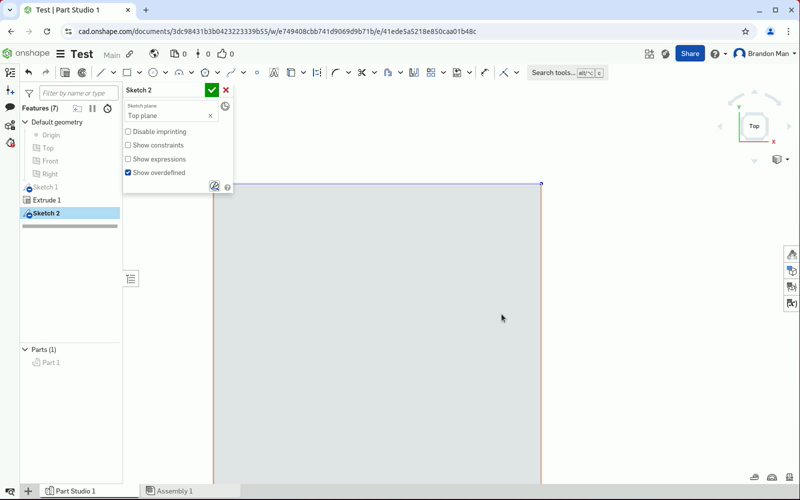
click(501, 313)
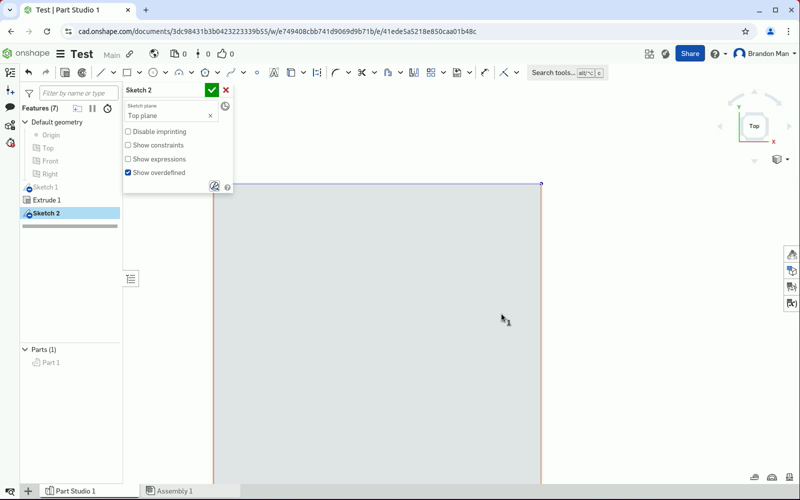
scroll(-6)
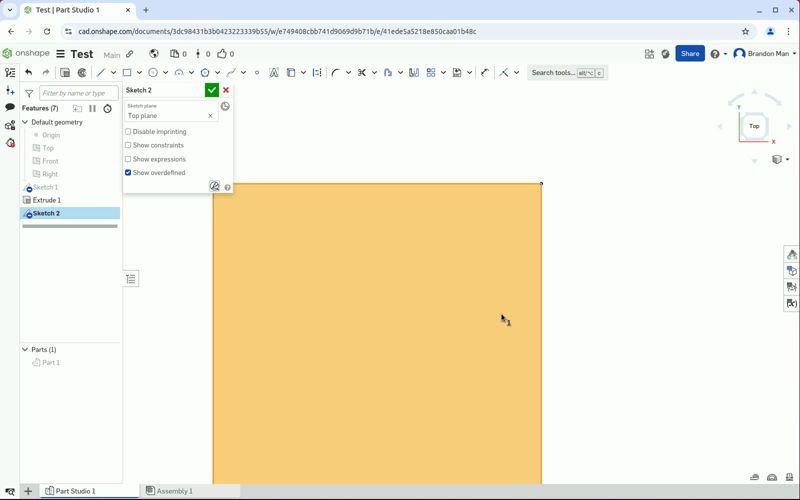
scroll(-6)
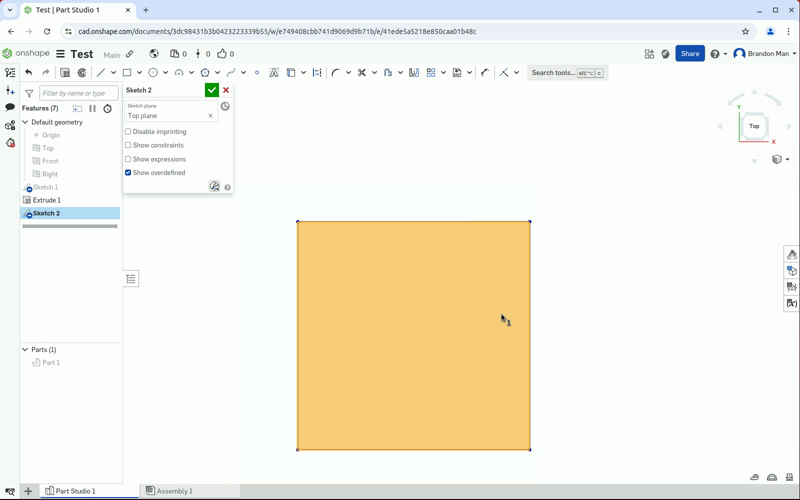
scroll(-6)
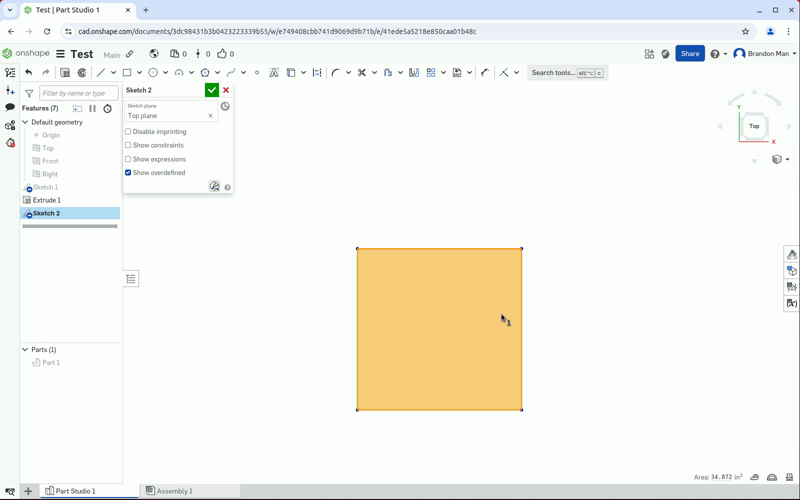
scroll(-6)
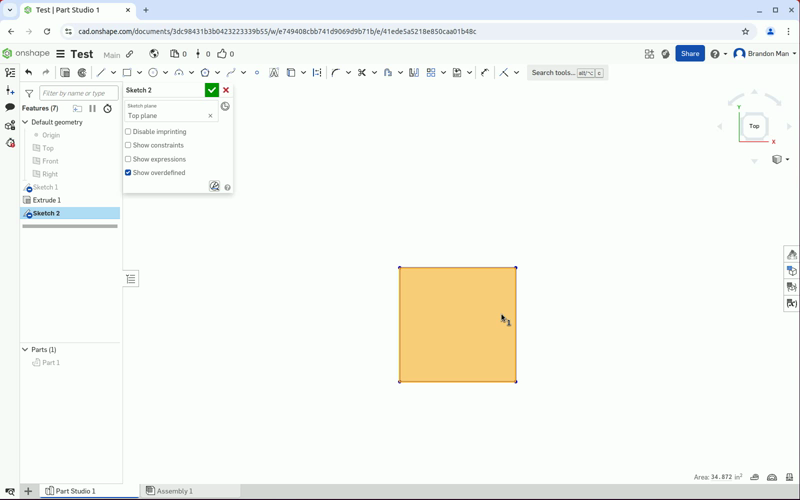
scroll(-6)
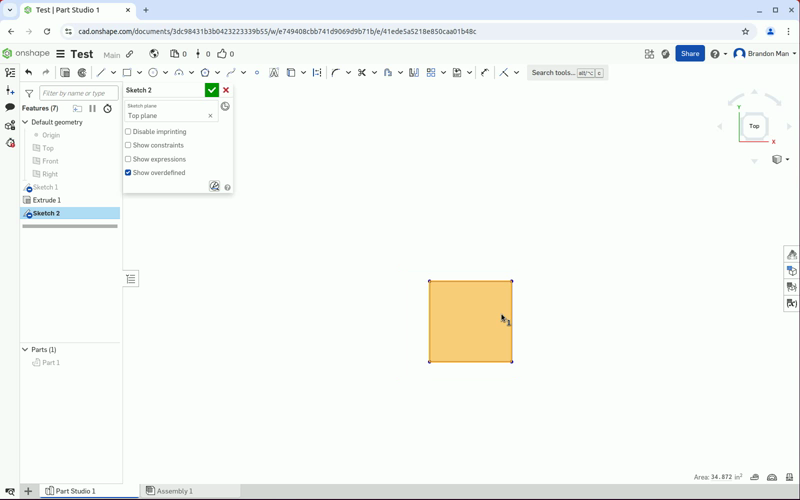
scroll(-6)
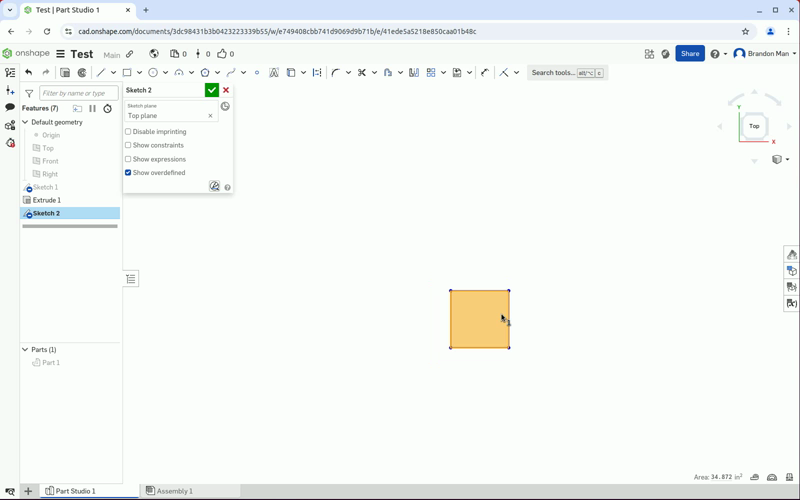
scroll(-6)
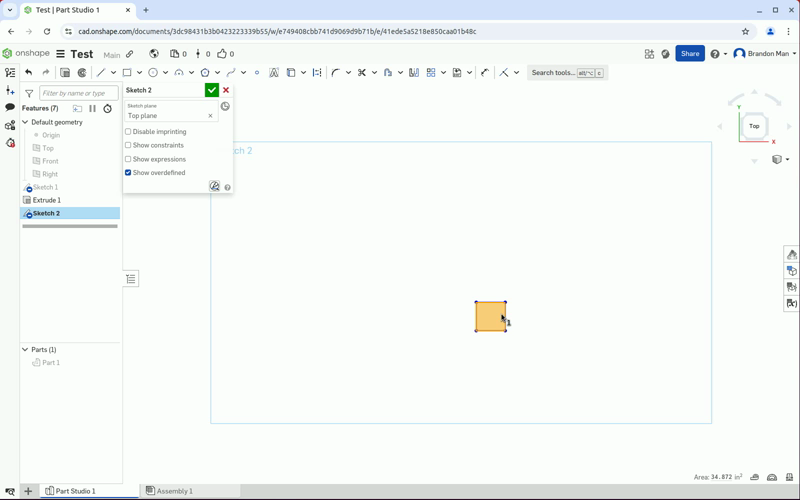
mouse_move(73, 352)
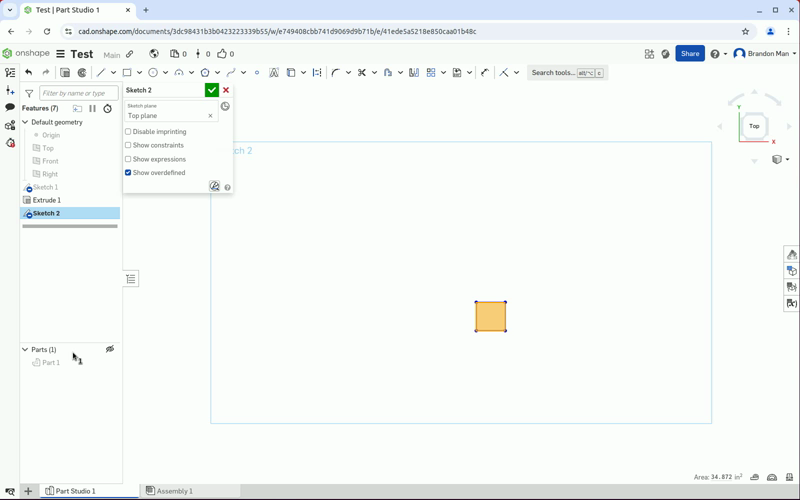
key(shift+y)
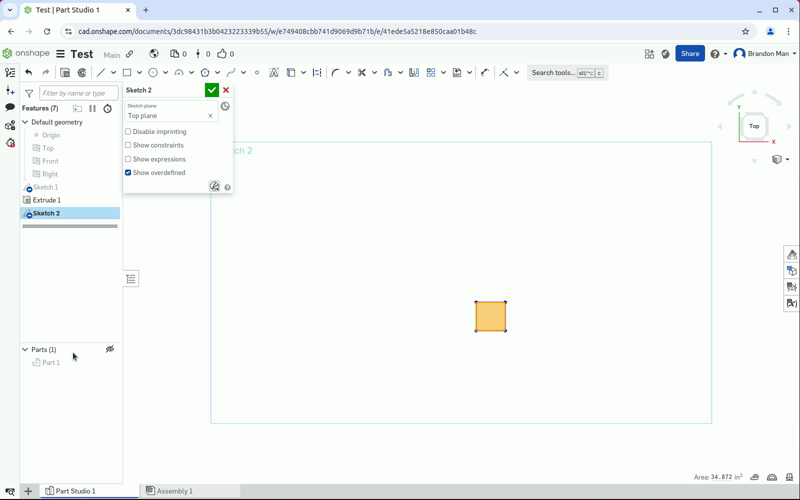
key(shift+e)
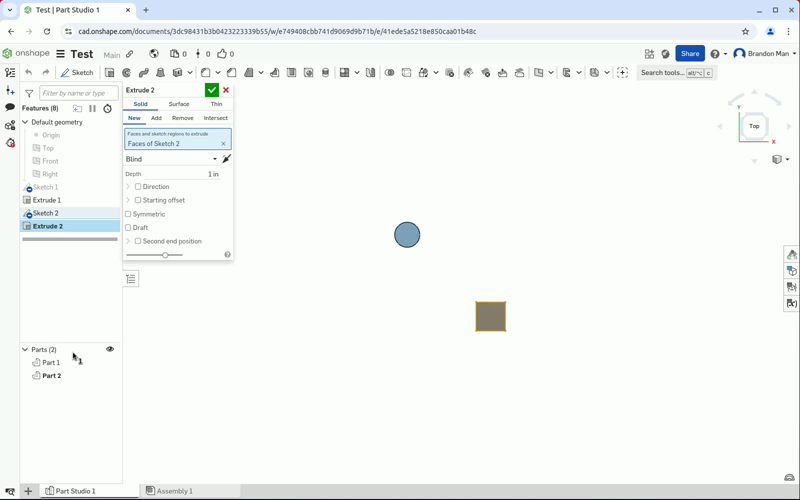
mouse_move(143, 106)
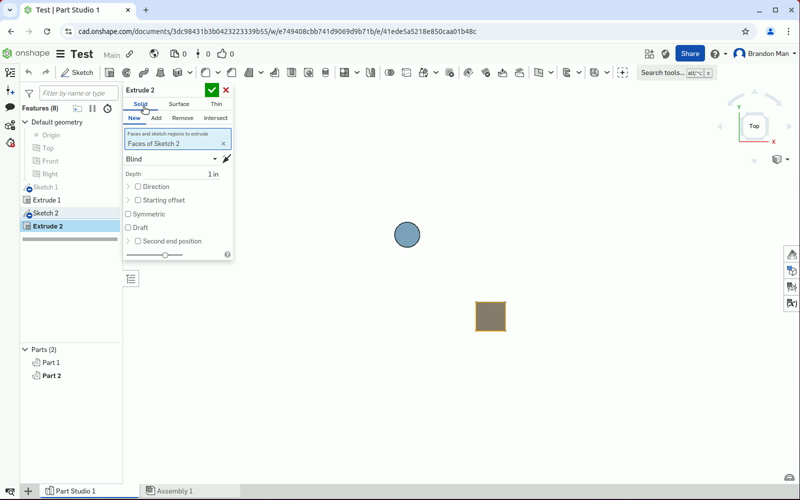
click(143, 106)
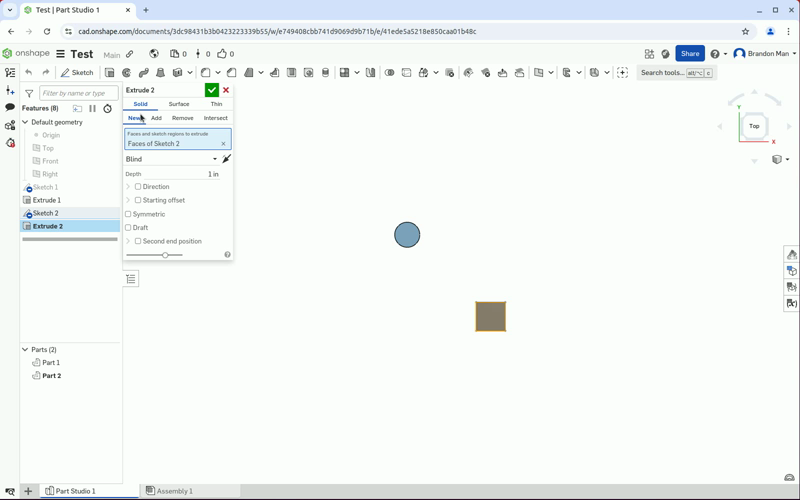
mouse_move(137, 120)
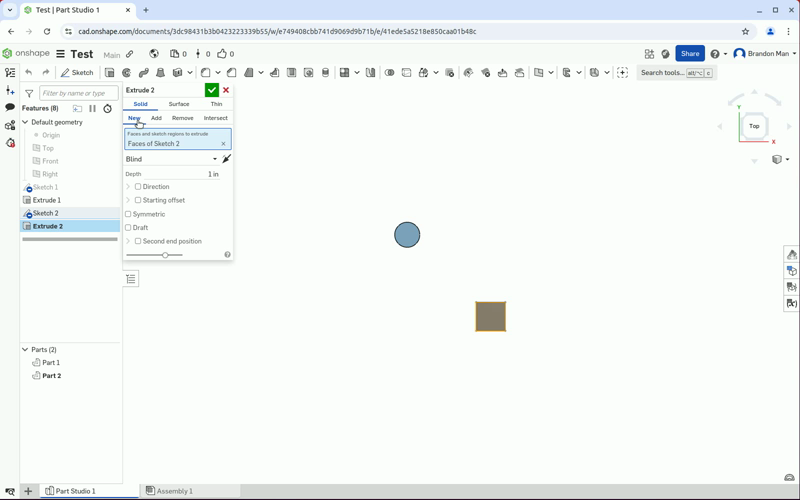
click(137, 120)
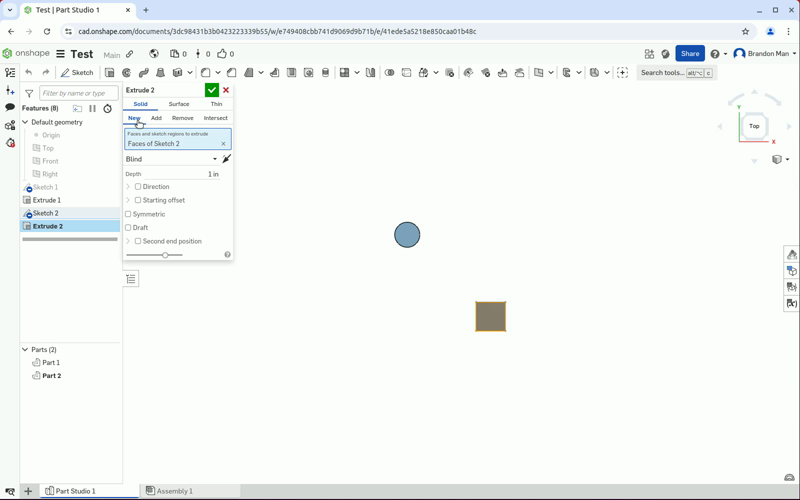
key(tab, 4)
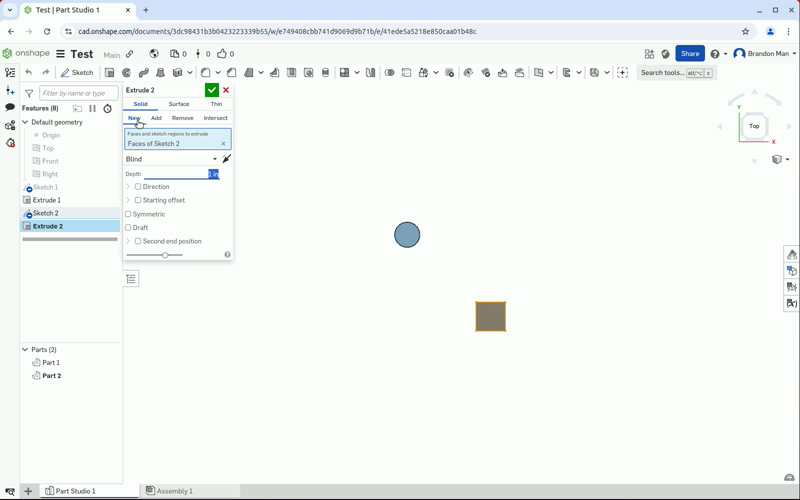
text(23.108)
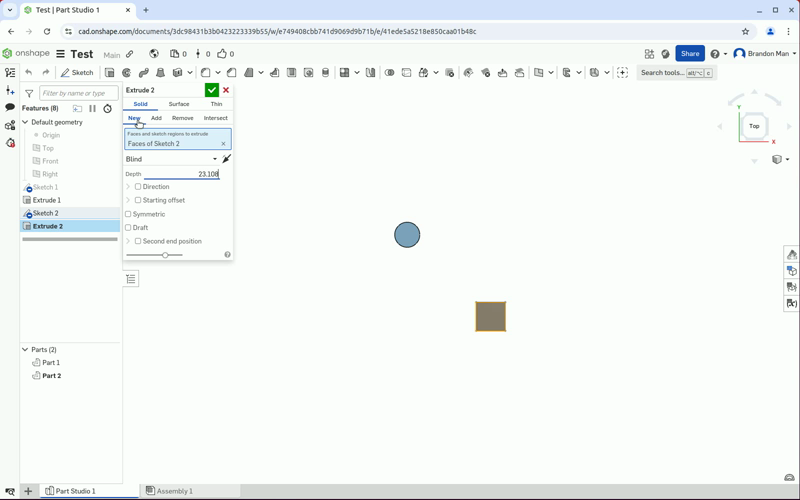
key(enter)
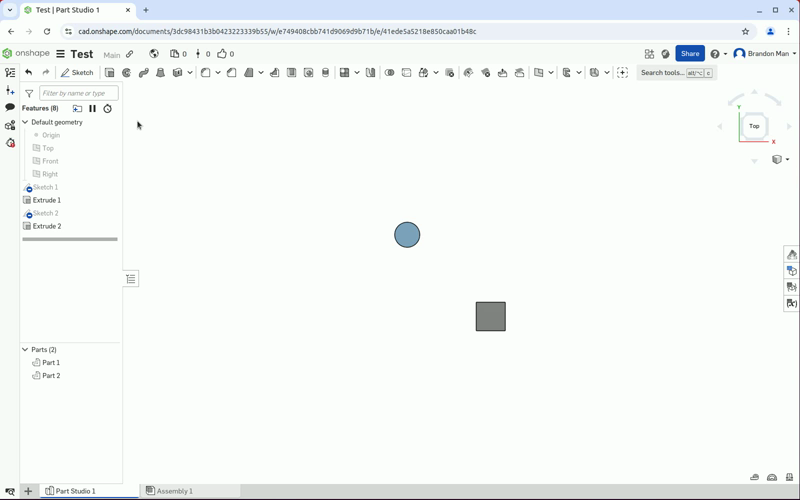
key(shift+h)
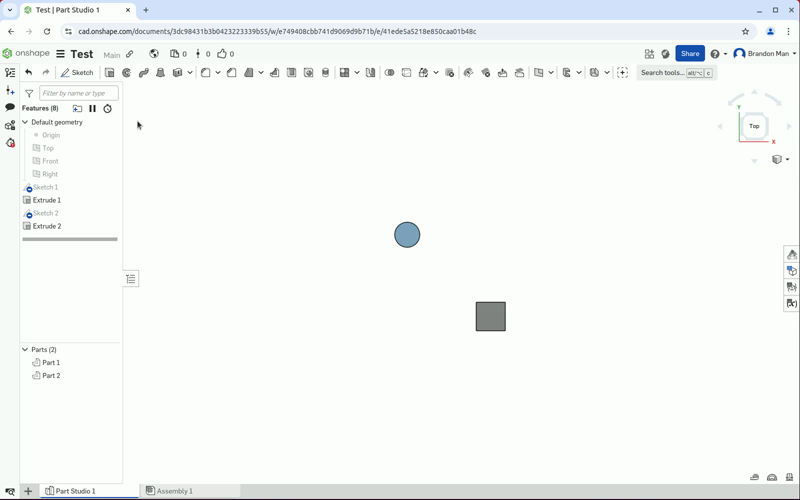
key(shift+h)
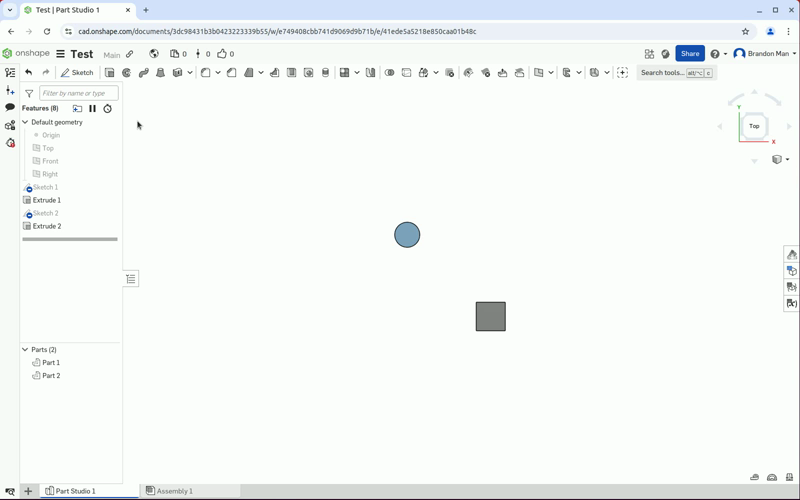
mouse_move(73, 189)
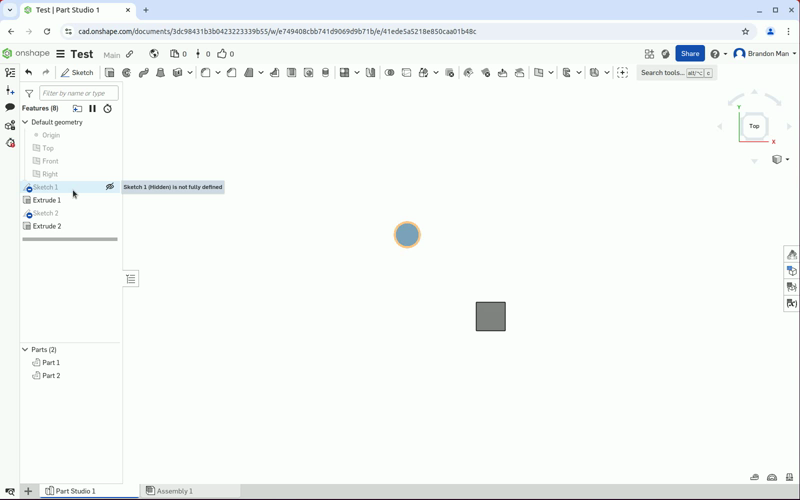
click(73, 189)
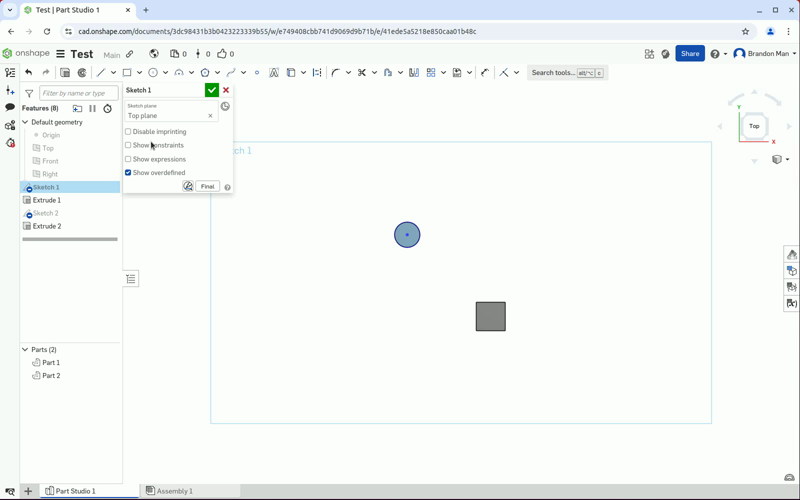
mouse_move(229, 92)
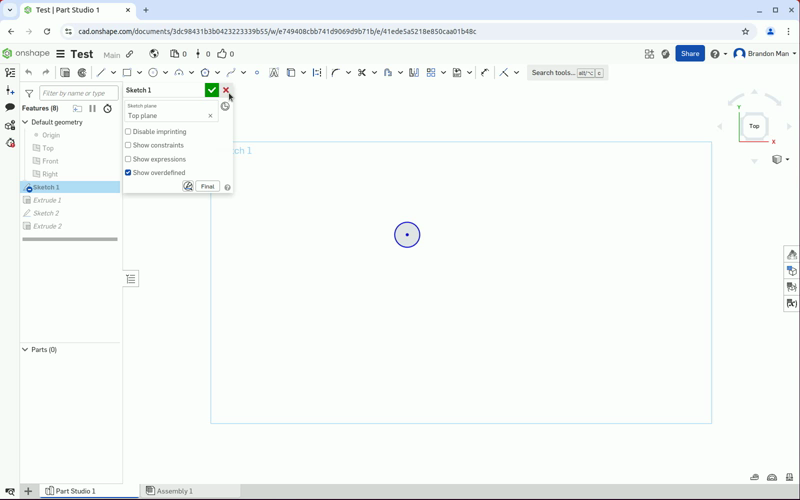
click(229, 92)
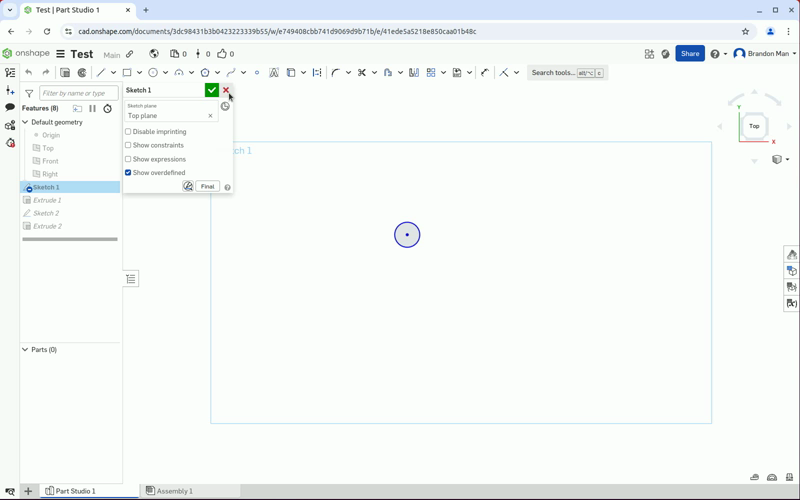
key(shift+s)
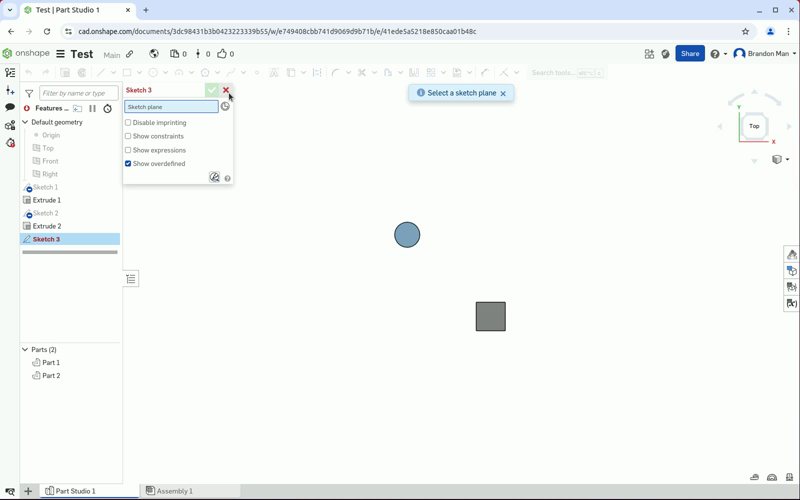
mouse_move(73, 150)
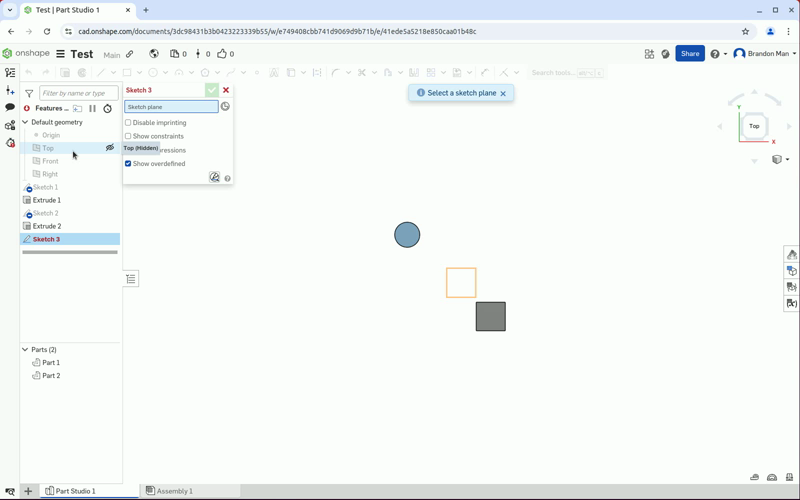
click(73, 150)
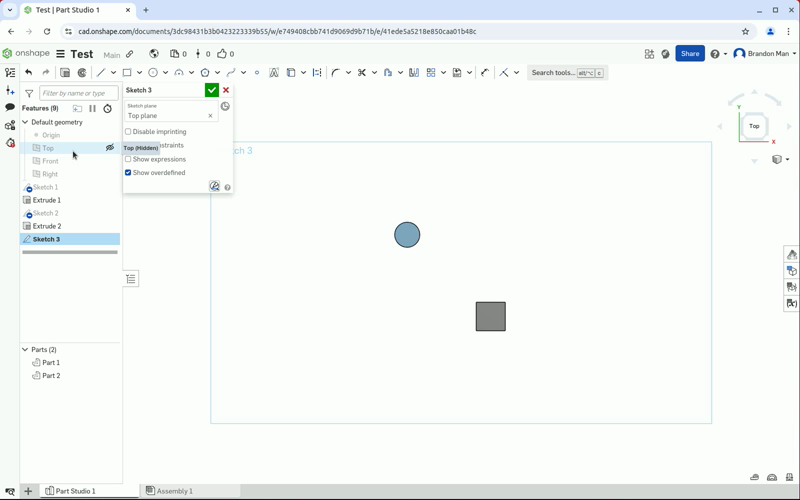
mouse_move(73, 352)
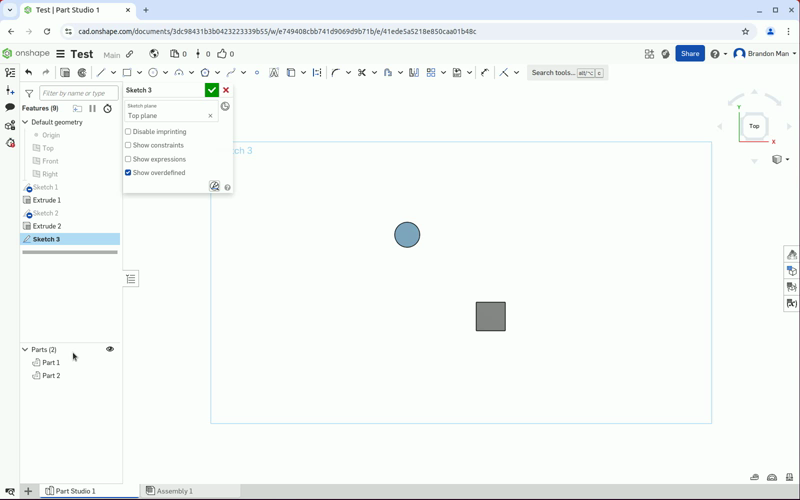
key(y)
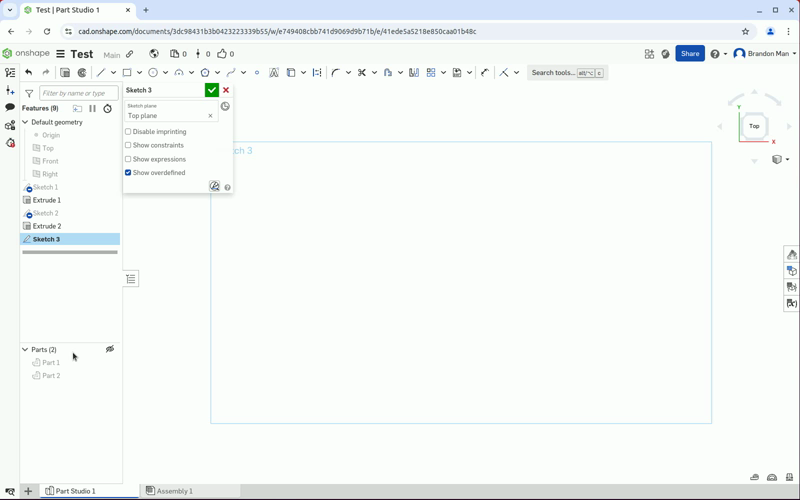
key(l)
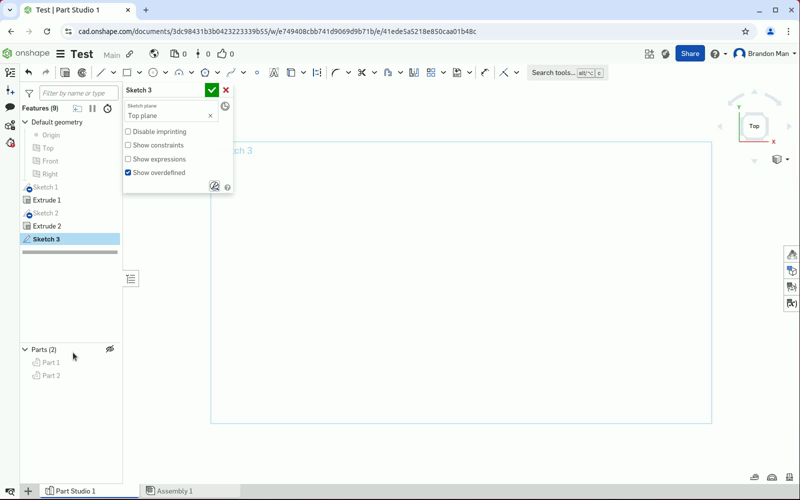
key_down(shift)
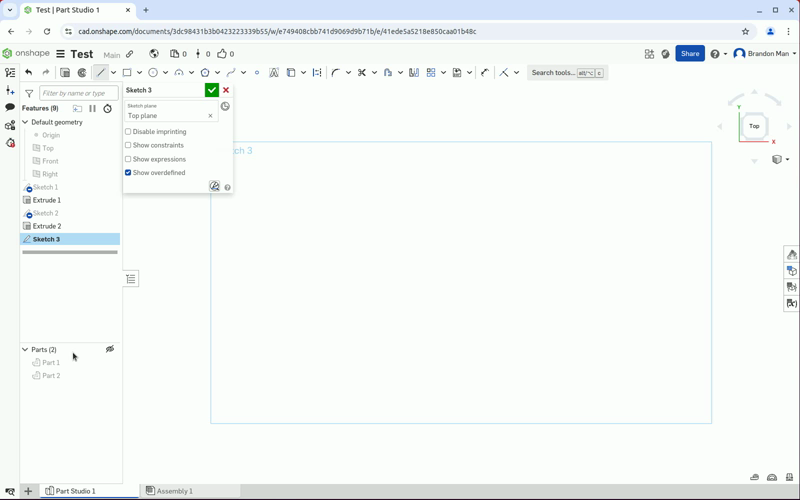
mouse_move(410, 325)
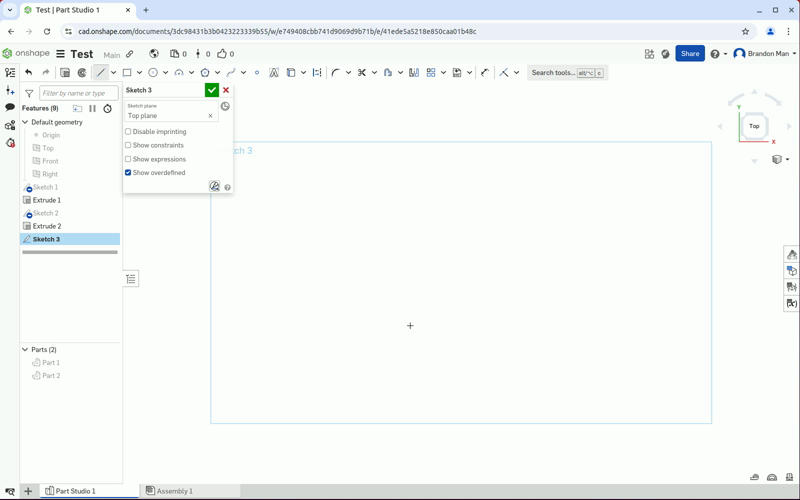
click(410, 325)
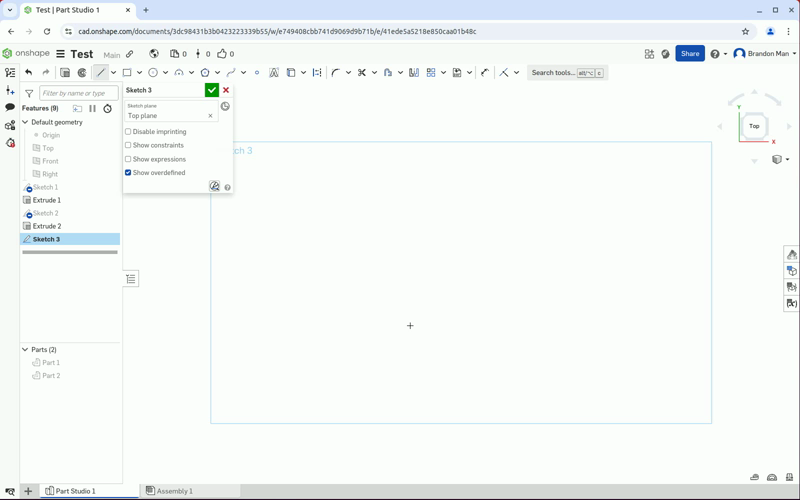
key_up(shift)
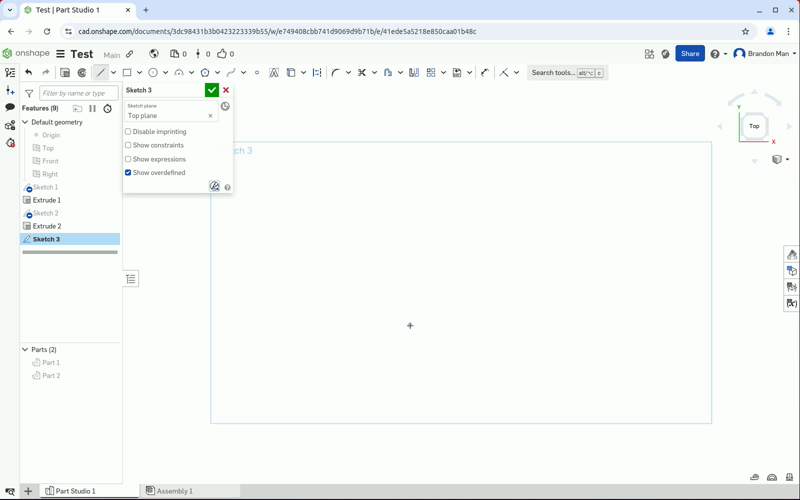
key_down(shift)
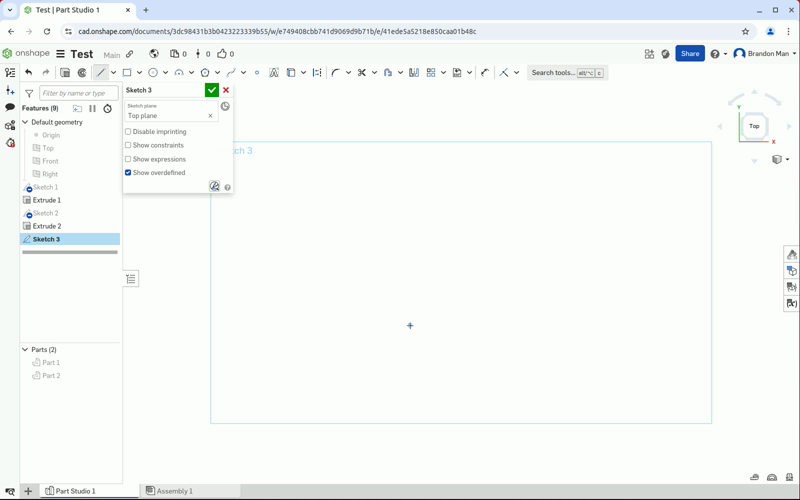
mouse_move(440, 325)
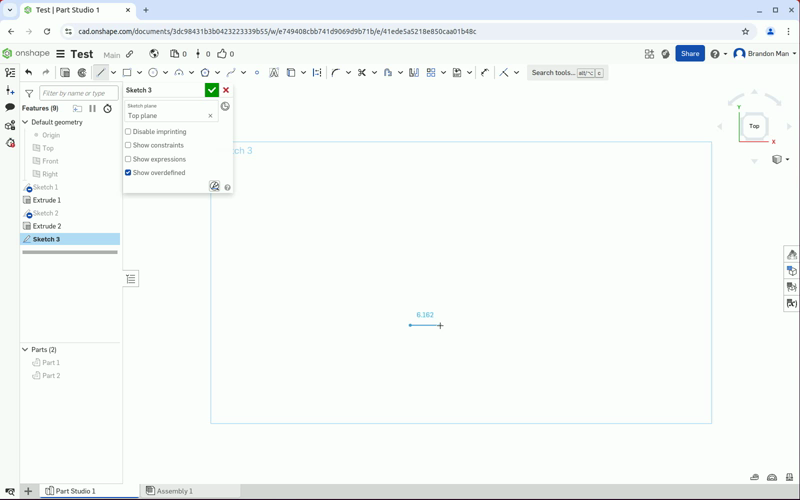
mouse_move(434, 325)
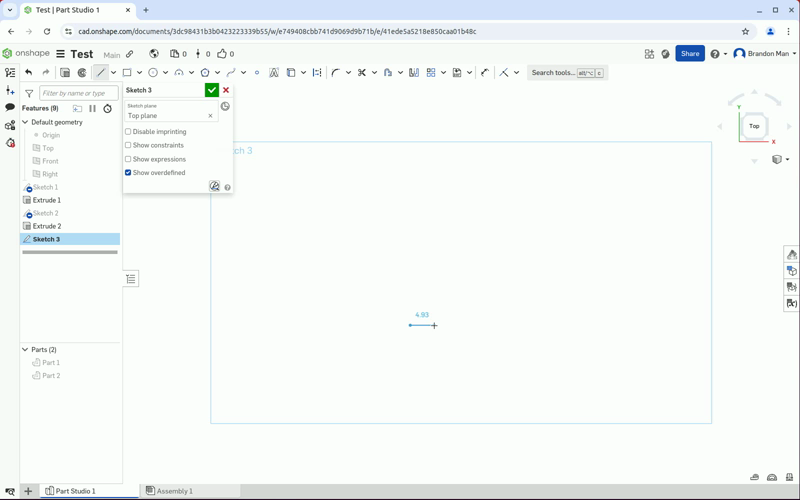
click(434, 325)
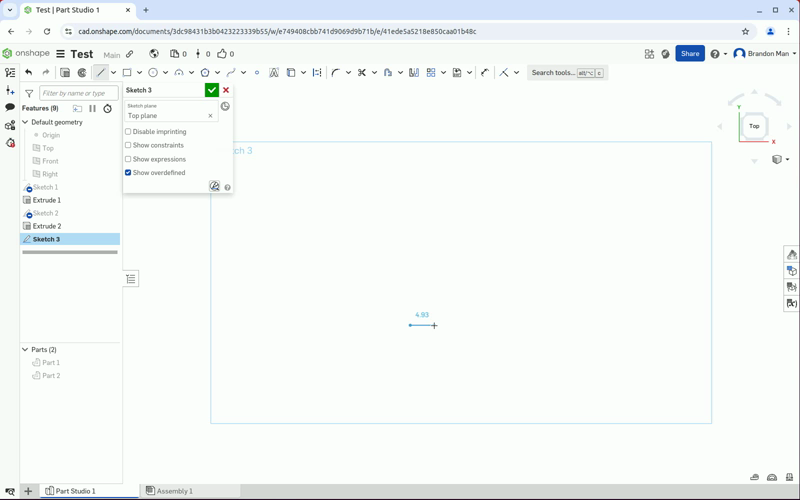
key_up(shift)
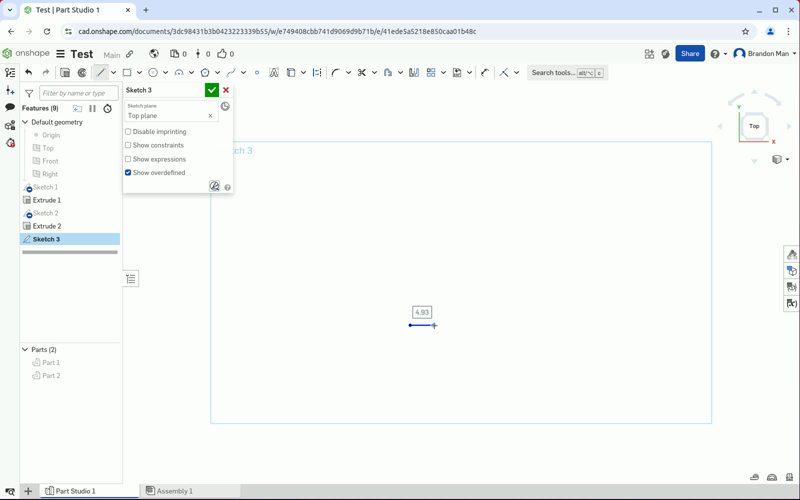
key_down(shift)
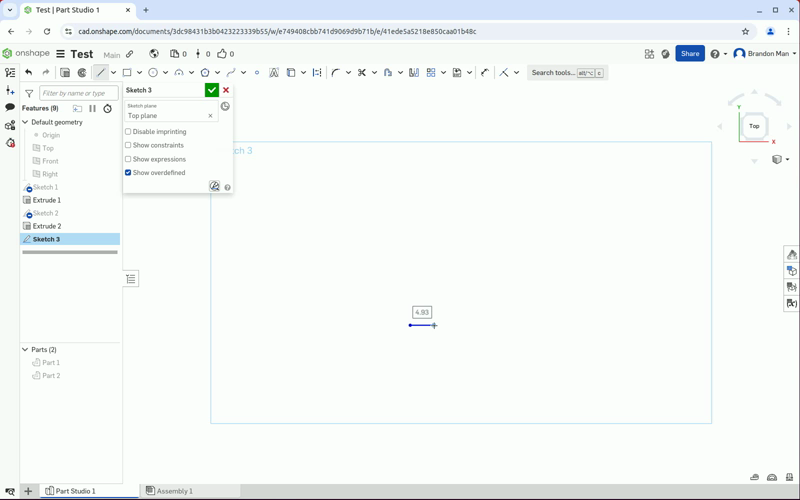
mouse_move(464, 325)
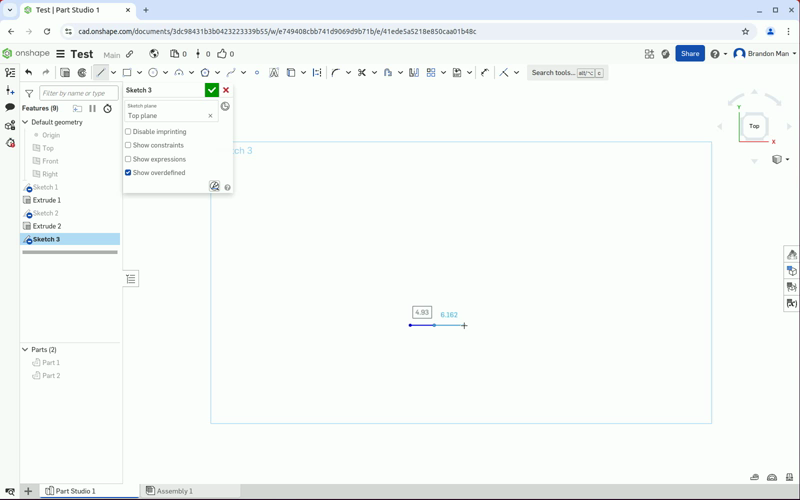
mouse_move(434, 300)
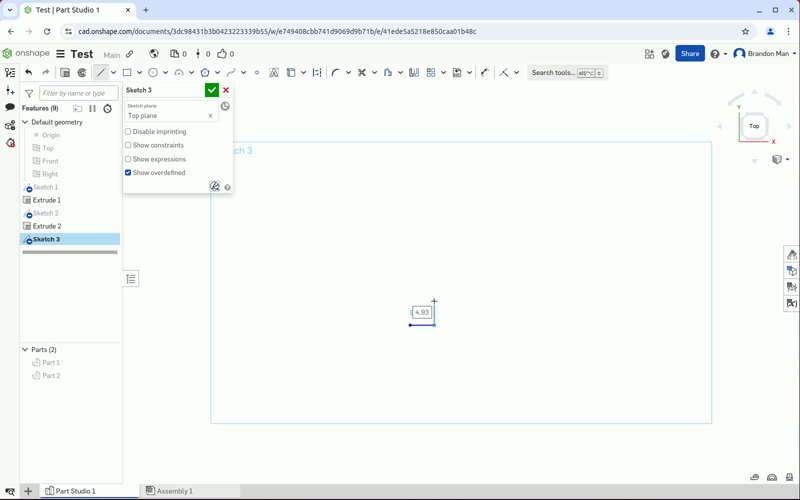
click(434, 300)
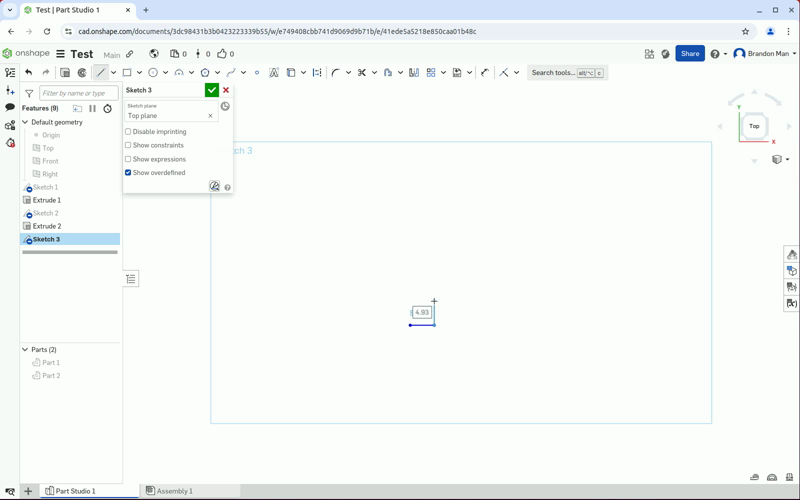
key_up(shift)
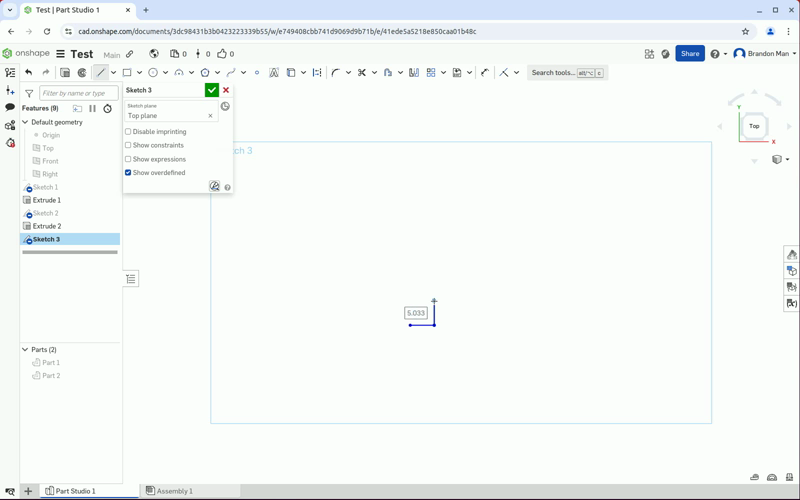
key_down(shift)
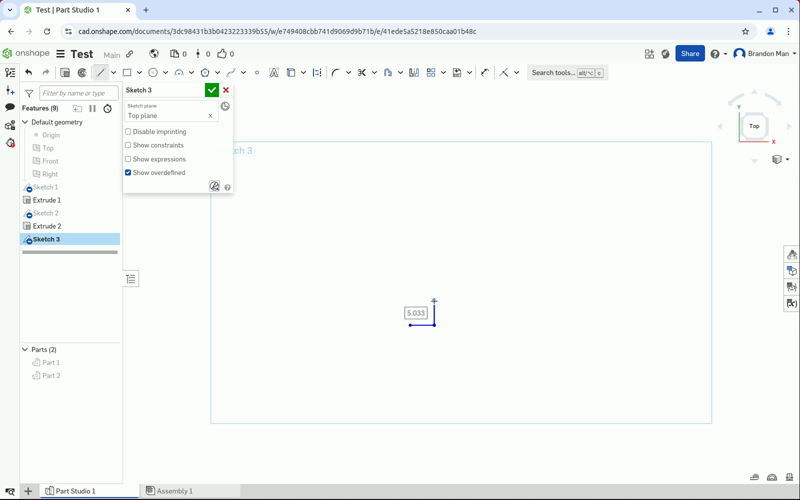
mouse_move(464, 300)
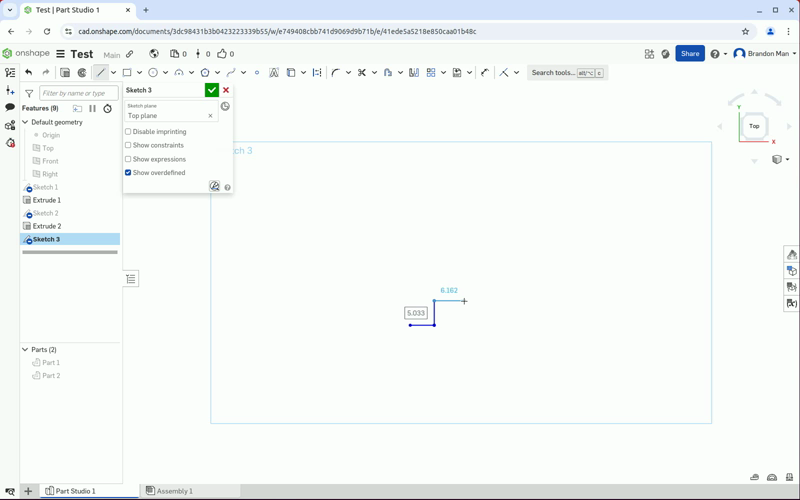
mouse_move(410, 300)
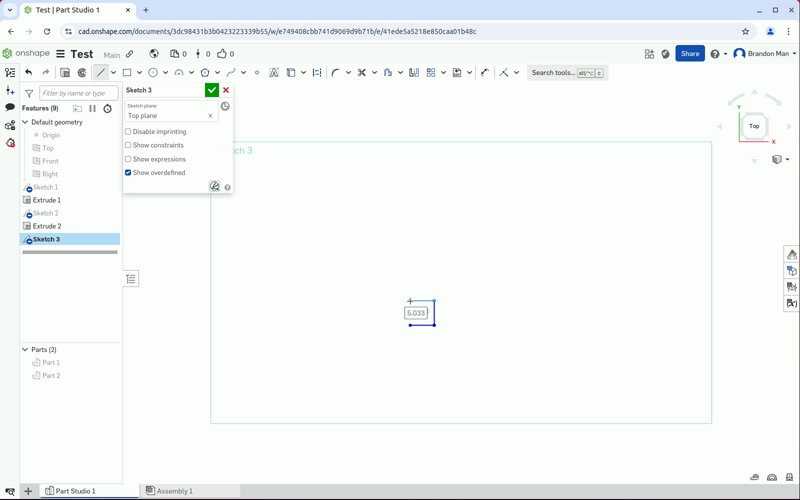
click(410, 300)
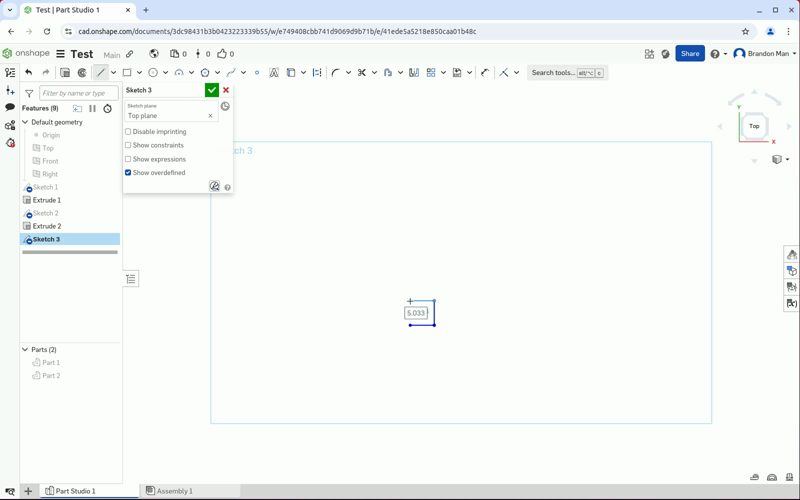
key_up(shift)
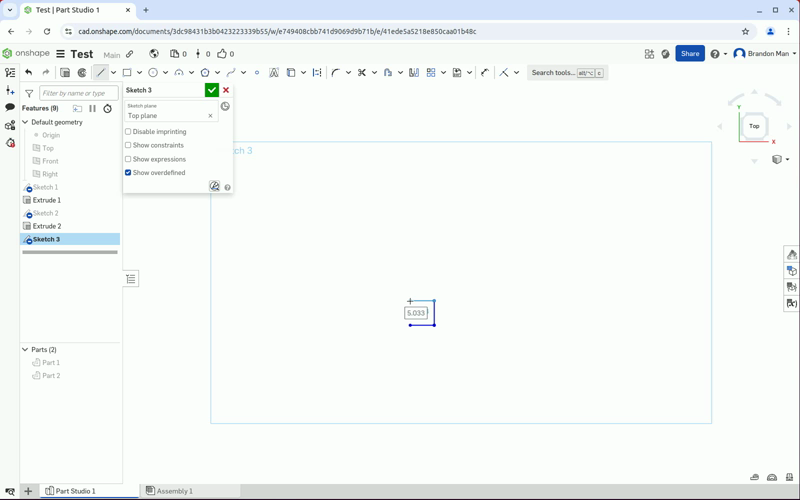
mouse_move(440, 300)
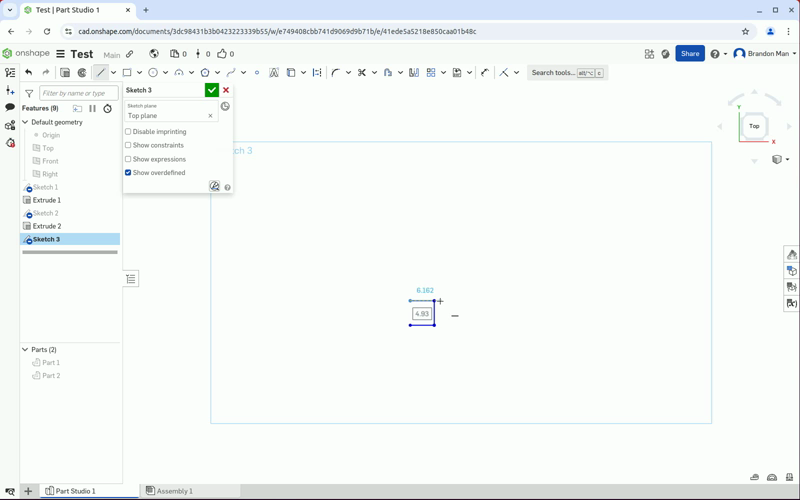
key_down(shift)
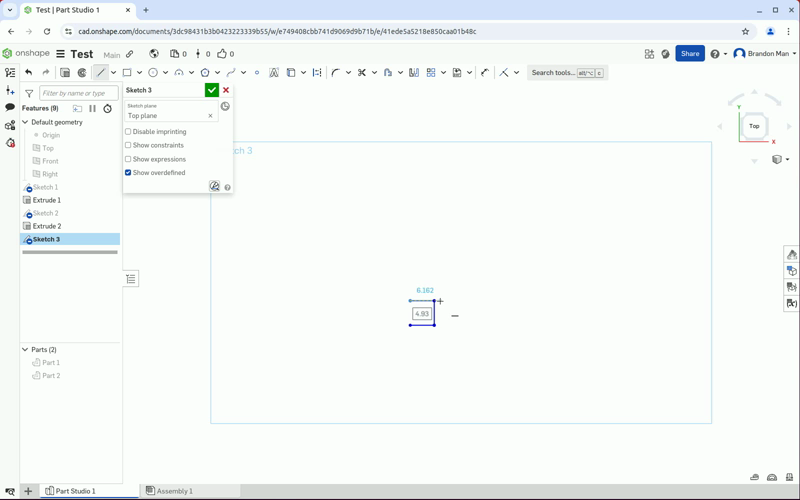
mouse_move(410, 325)
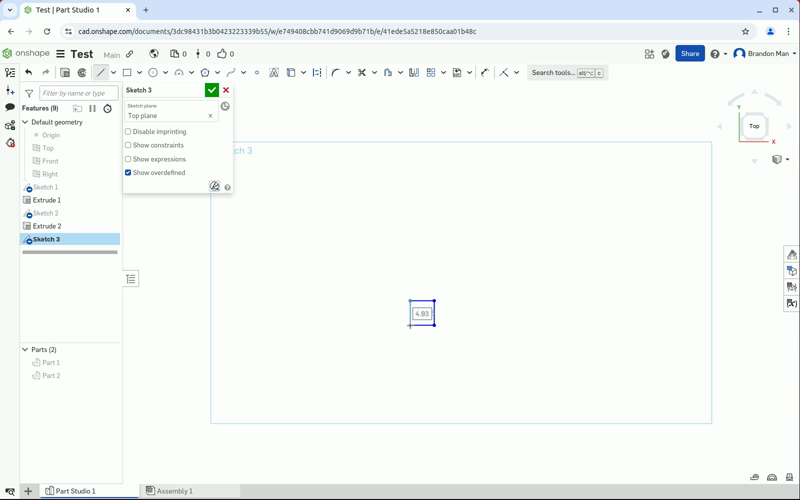
key_up(shift)
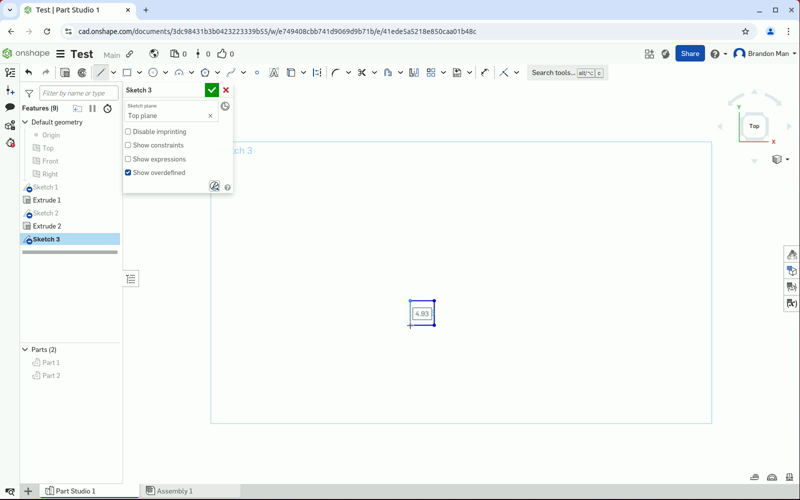
click(410, 325)
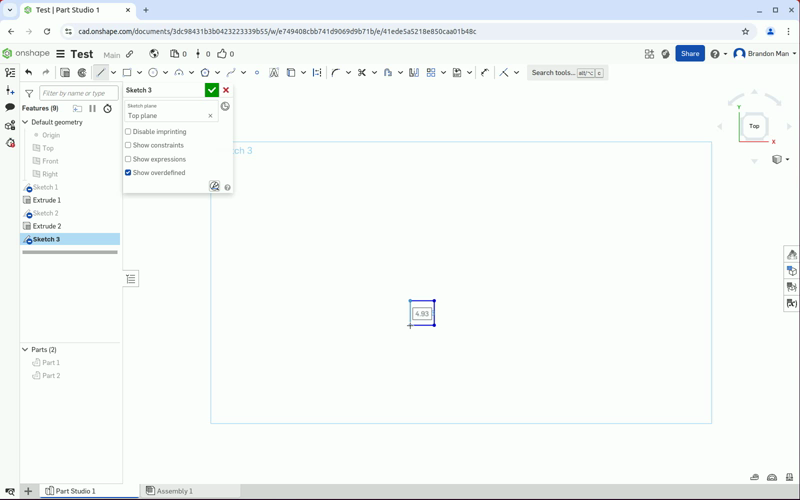
key(esc)
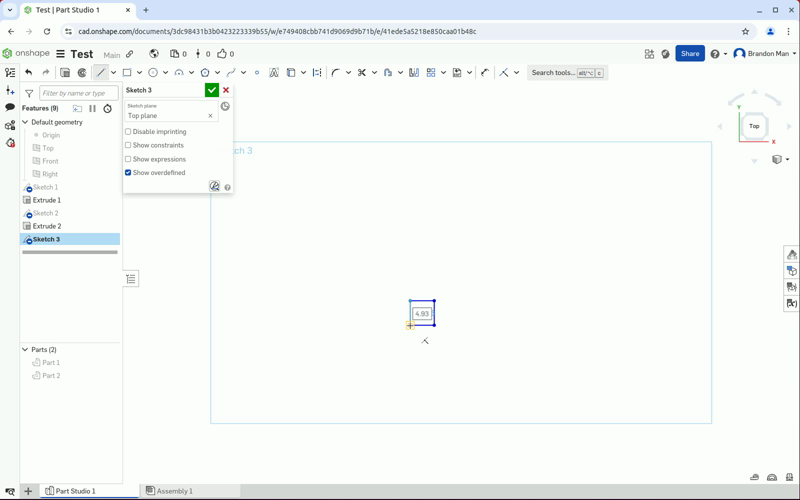
mouse_move(417, 321)
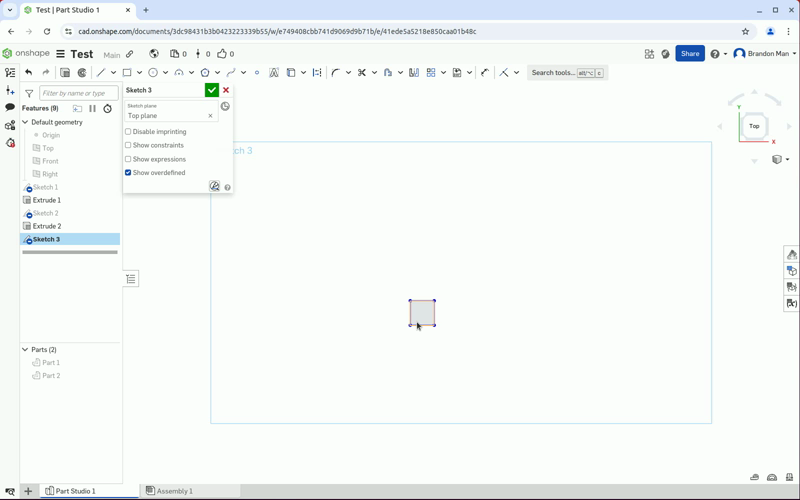
scroll(6)
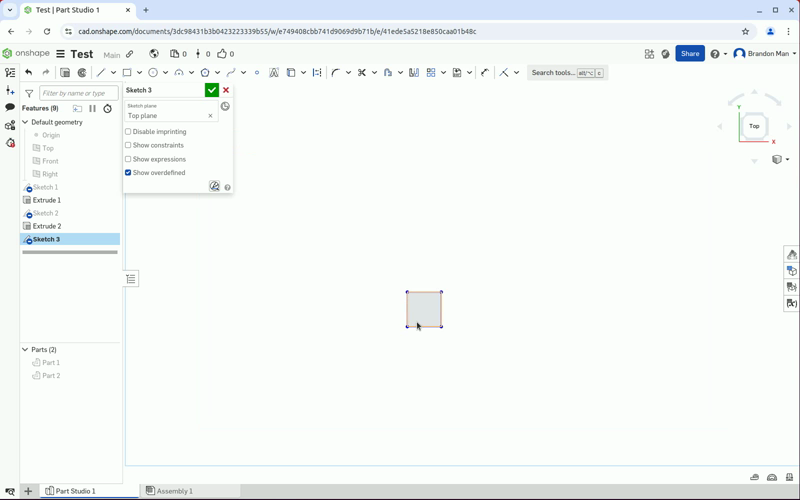
scroll(6)
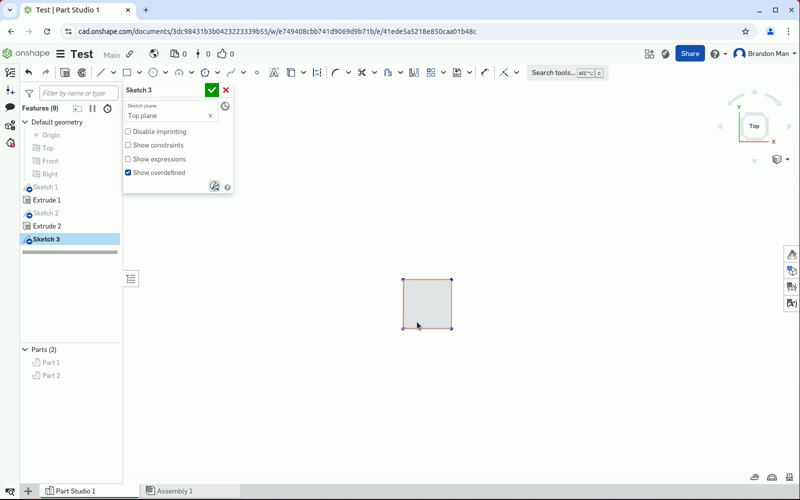
scroll(6)
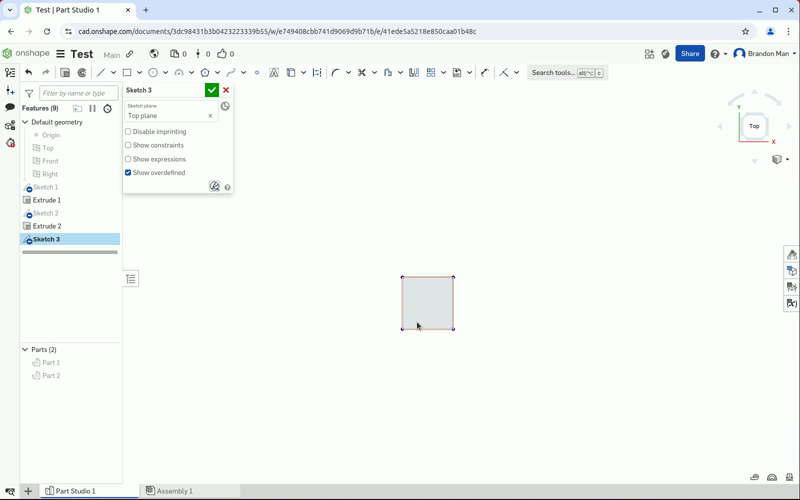
scroll(6)
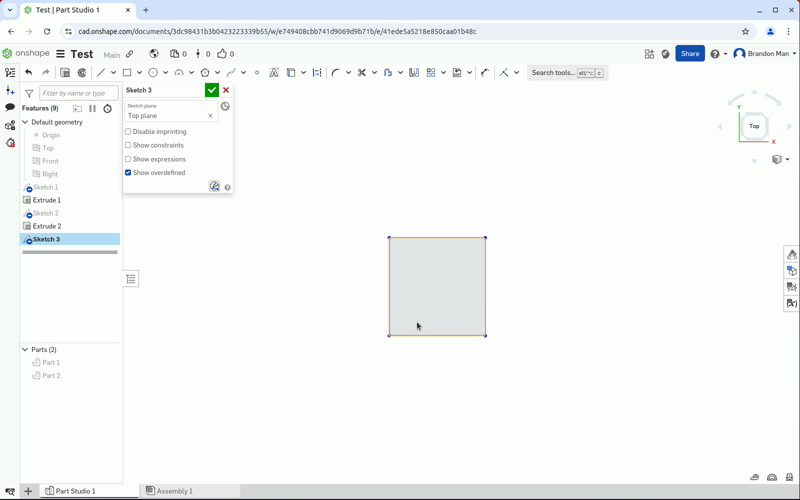
scroll(6)
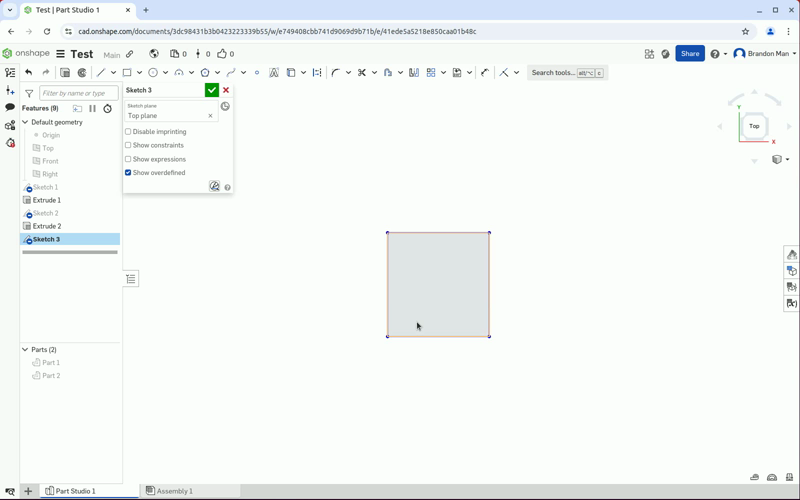
scroll(6)
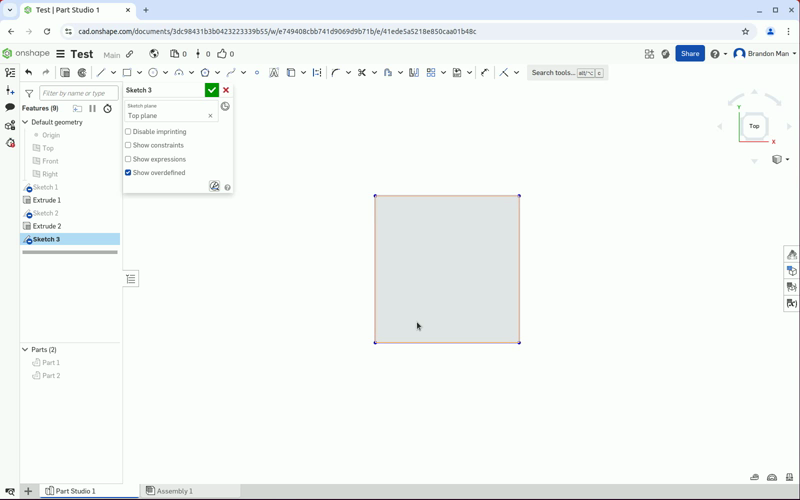
scroll(6)
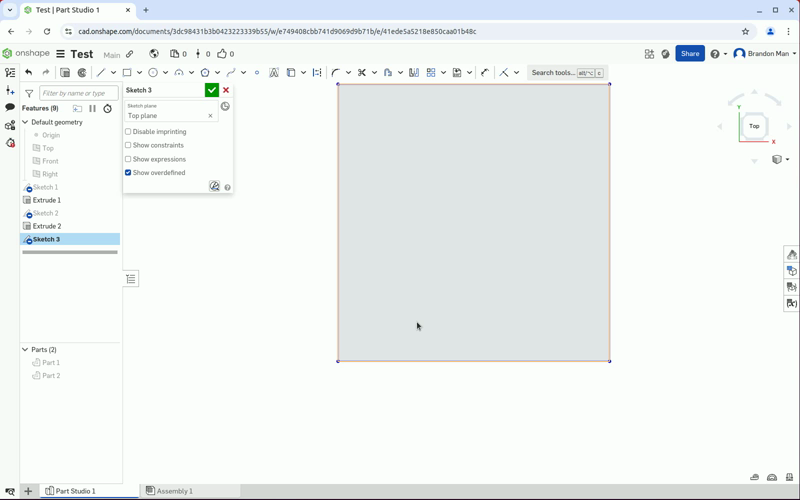
click(417, 321)
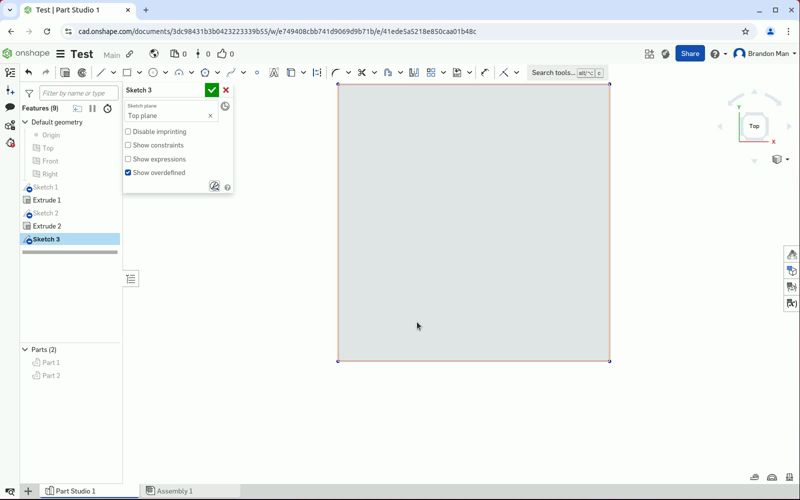
scroll(-6)
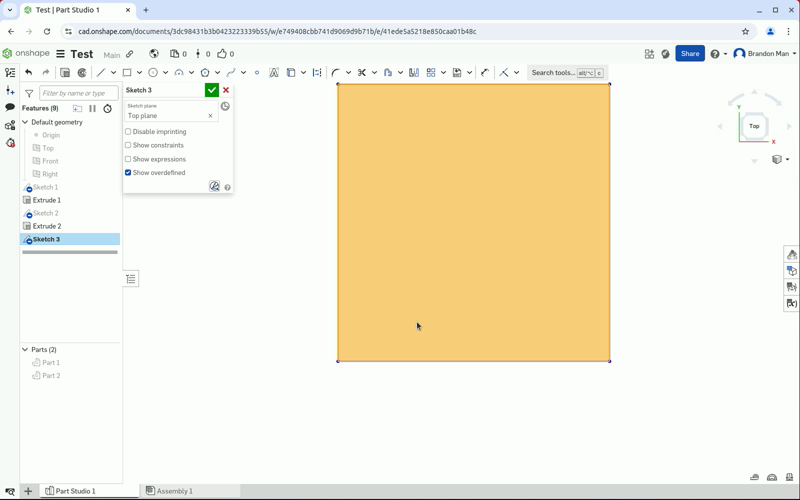
scroll(-6)
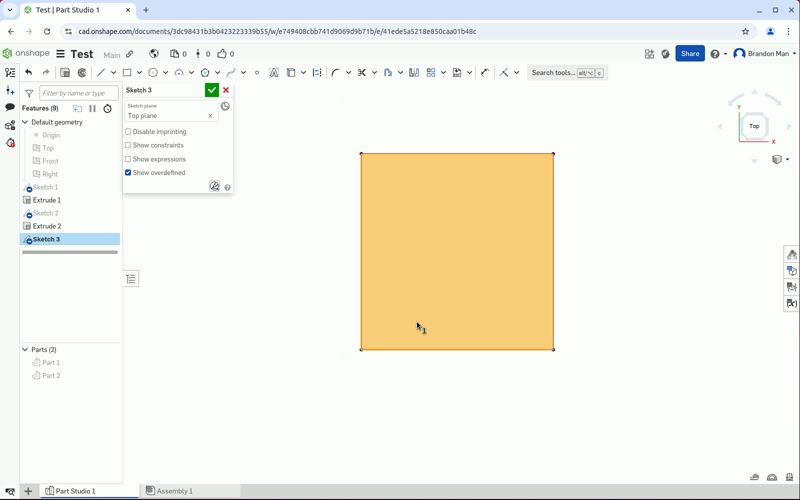
scroll(-6)
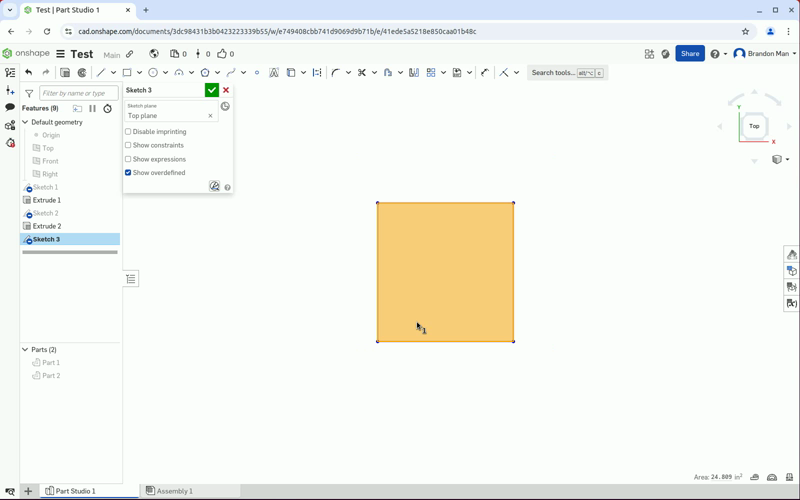
scroll(-6)
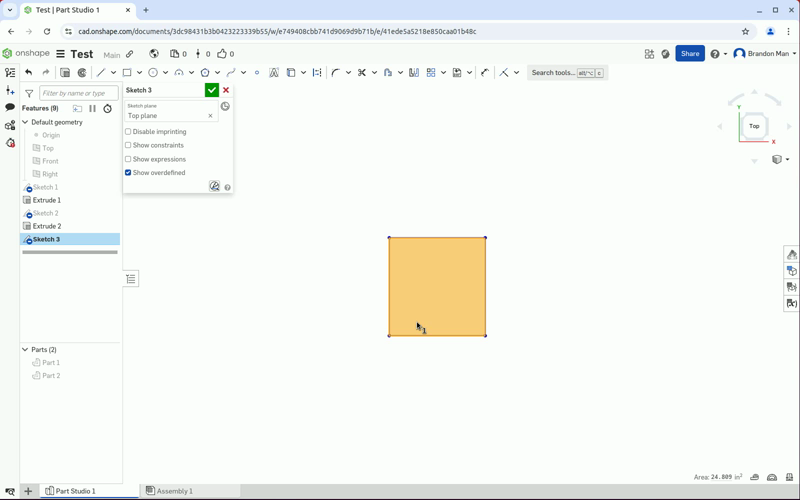
scroll(-6)
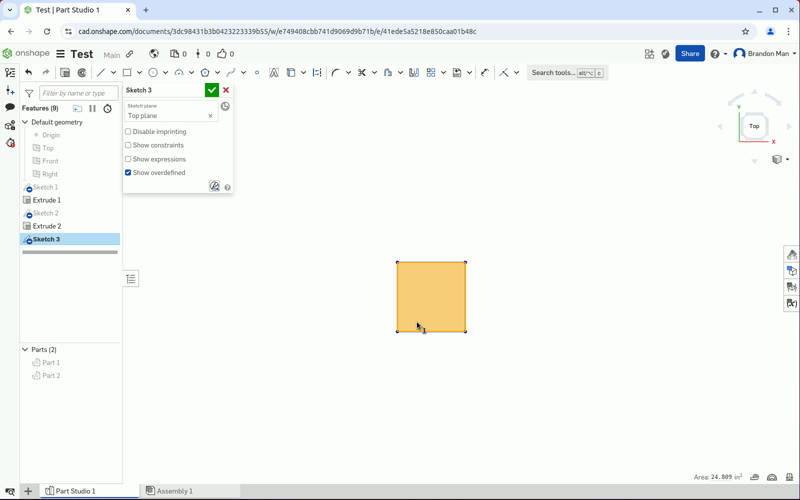
scroll(-6)
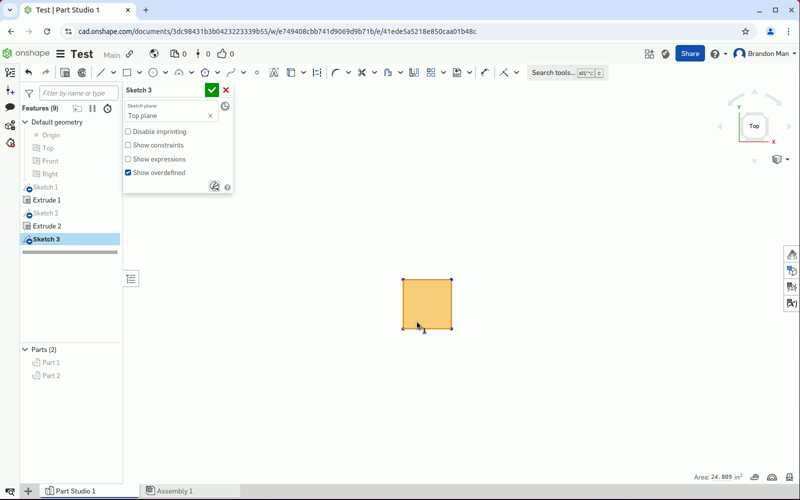
scroll(-6)
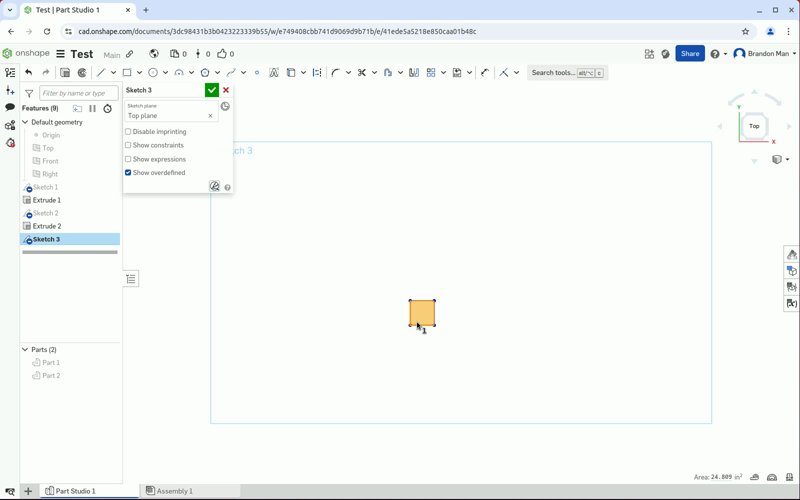
mouse_move(73, 352)
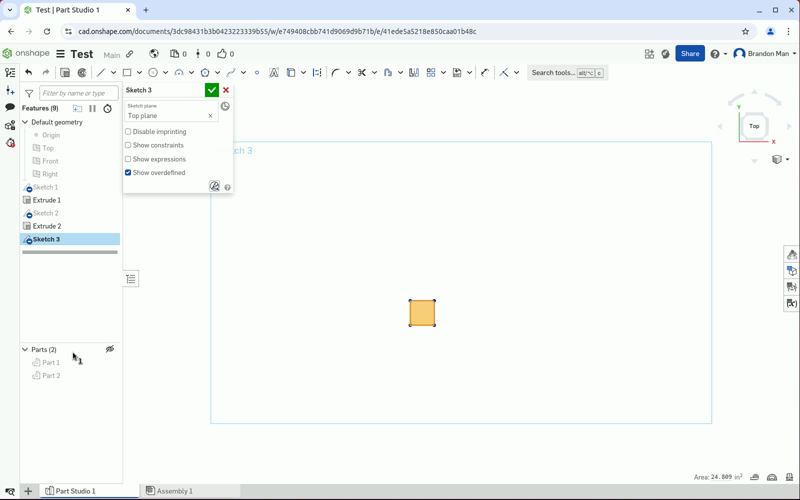
key(shift+y)
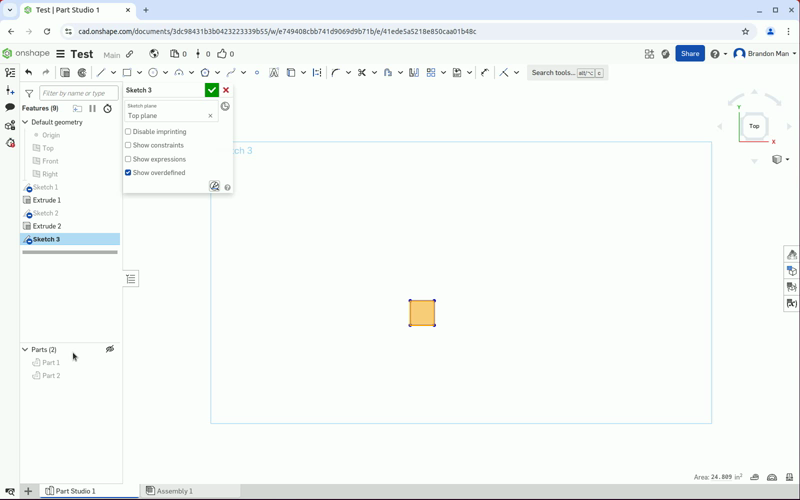
key(shift+e)
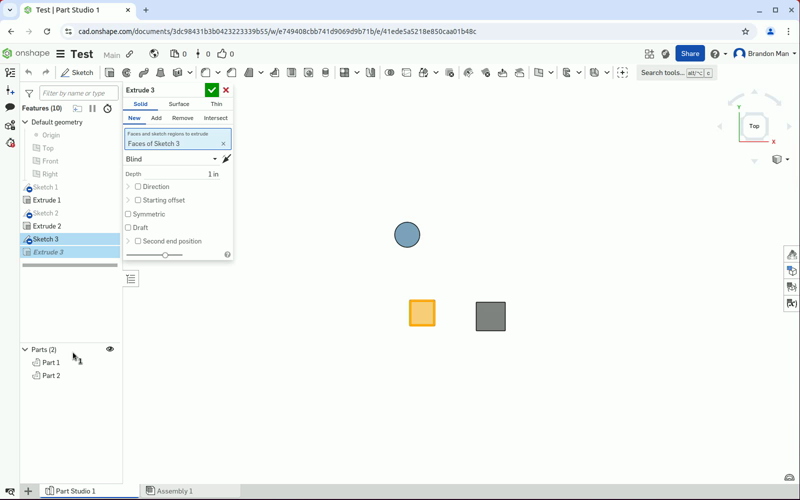
mouse_move(143, 106)
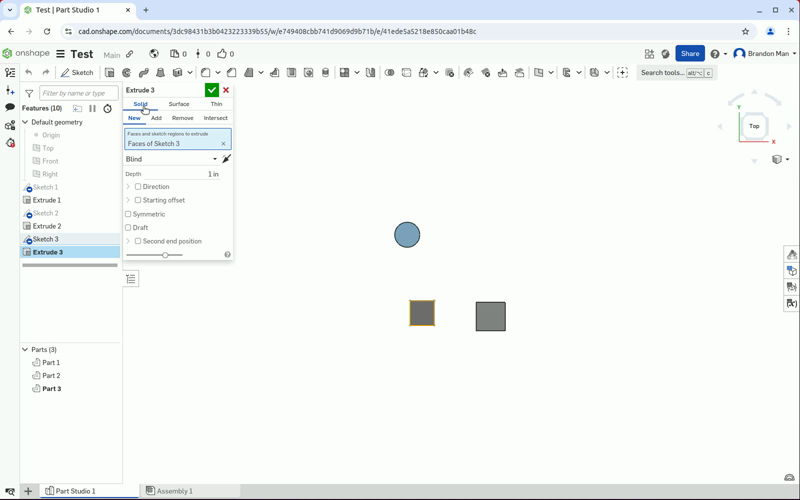
click(143, 106)
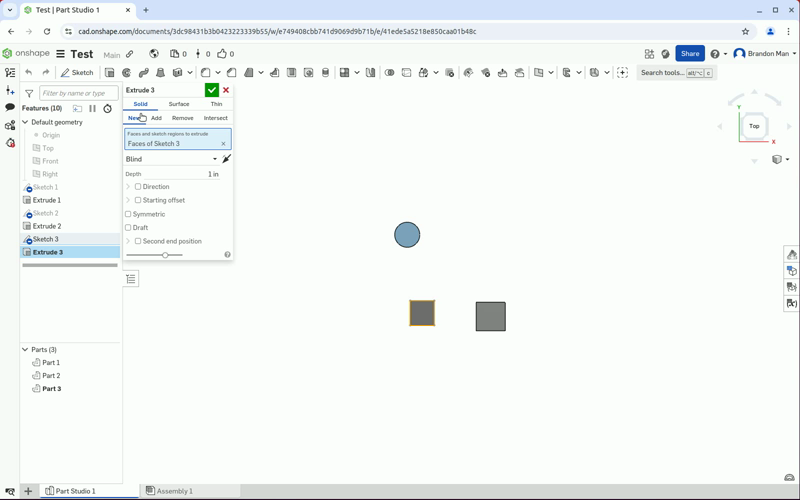
mouse_move(137, 120)
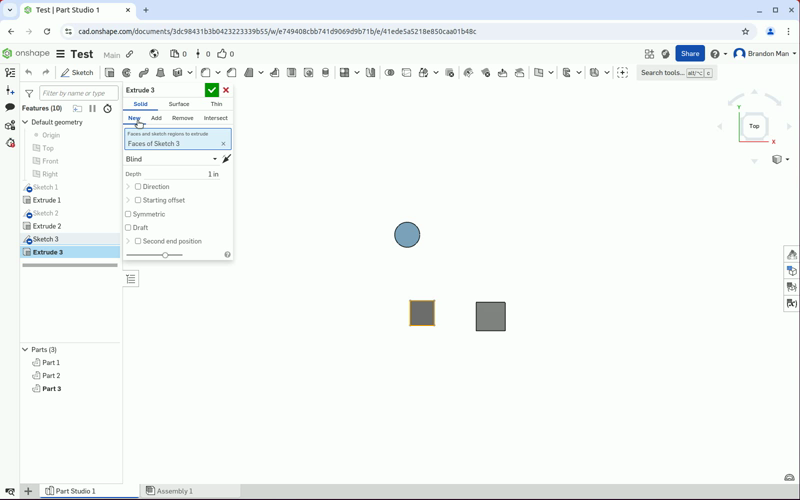
click(137, 120)
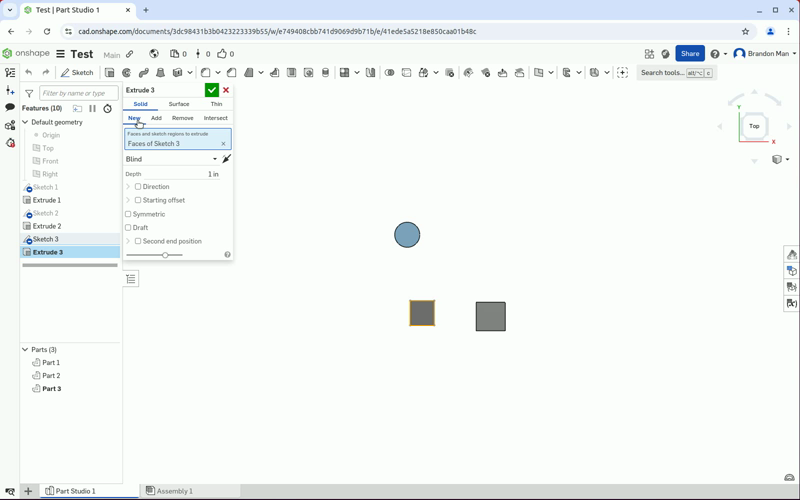
key(tab, 4)
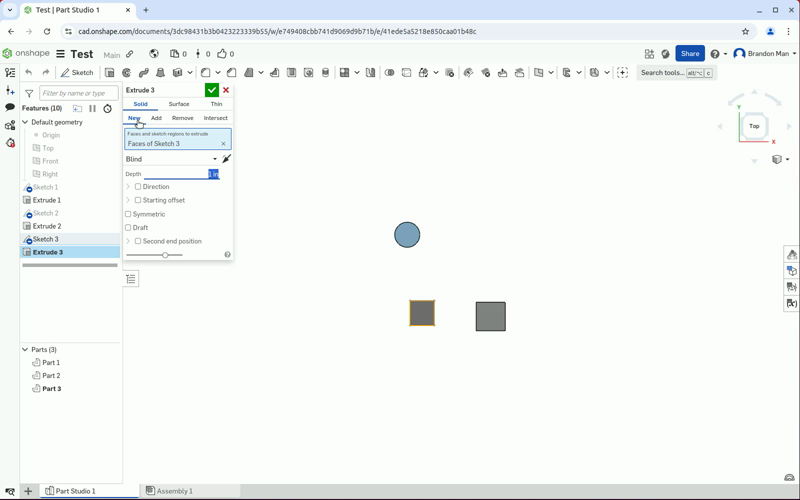
text(23.108)
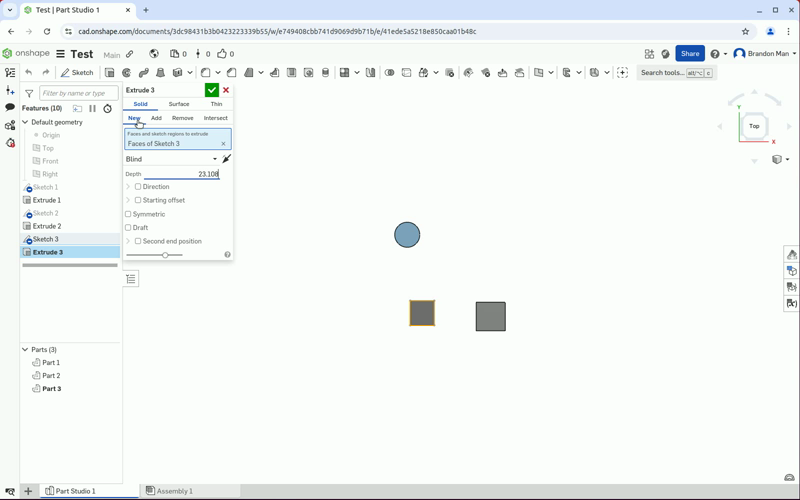
key(enter)
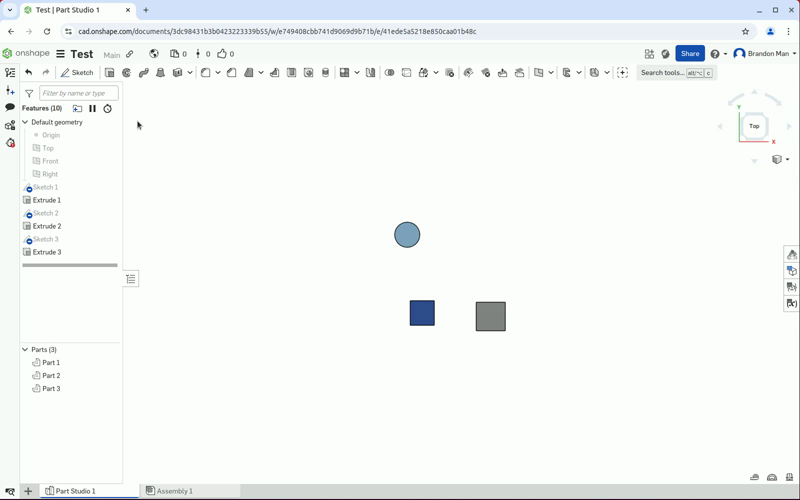
key(shift+h)
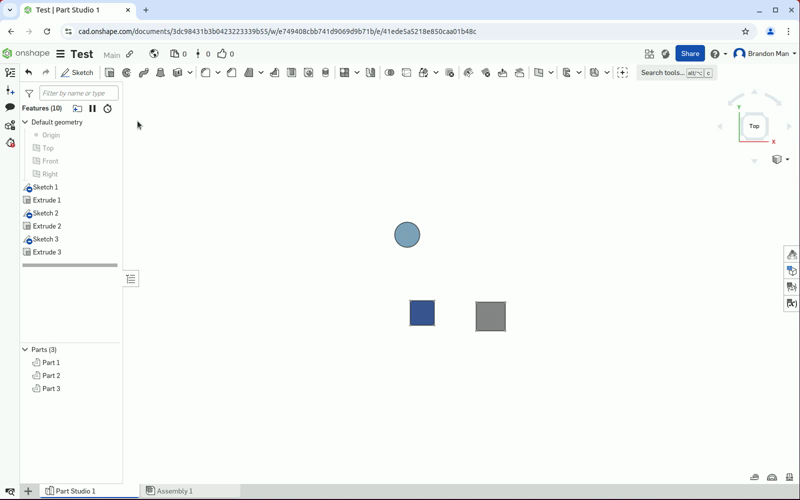
key(shift+h)
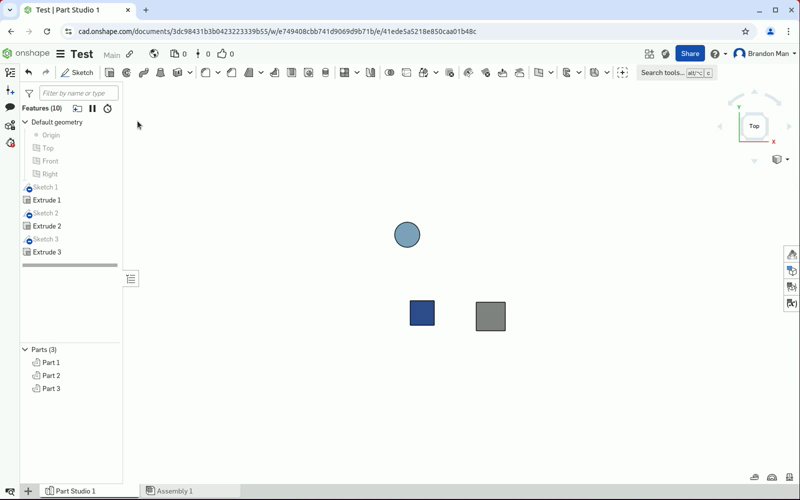
mouse_move(73, 189)
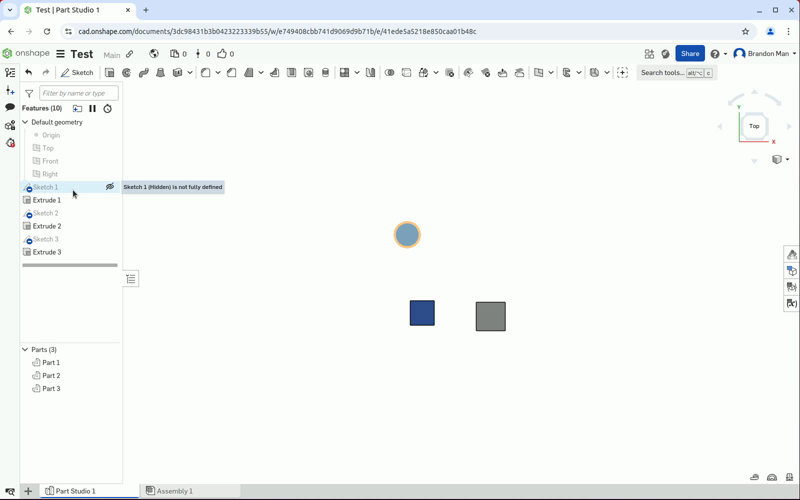
click(73, 189)
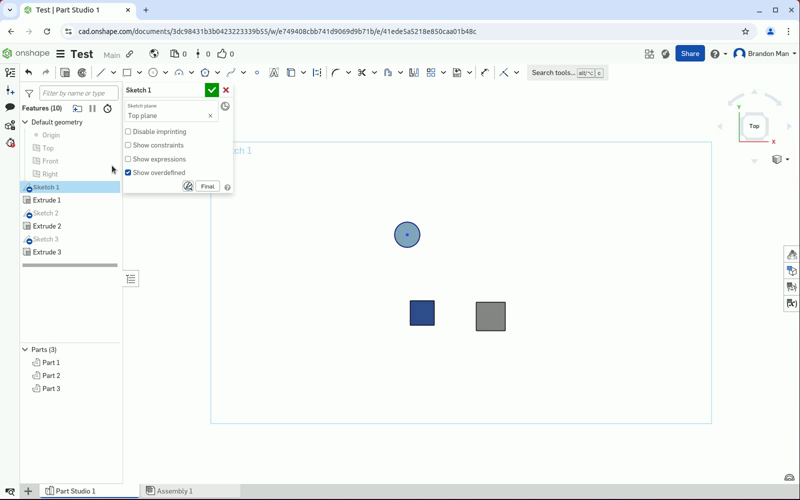
mouse_move(229, 92)
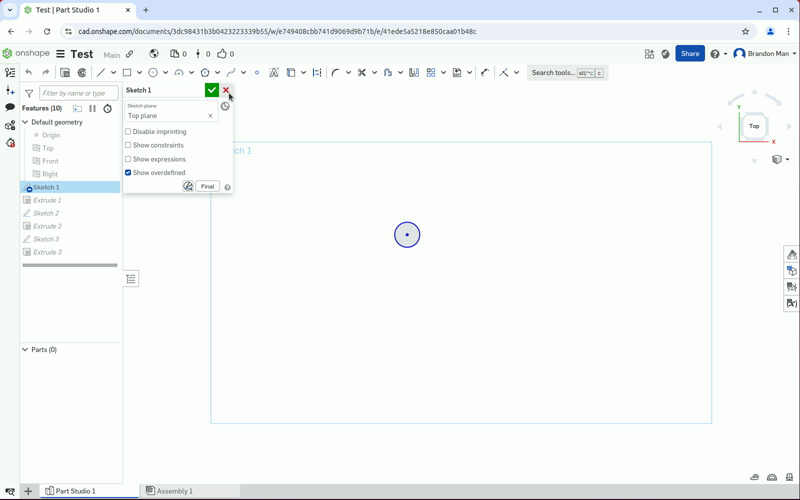
click(229, 92)
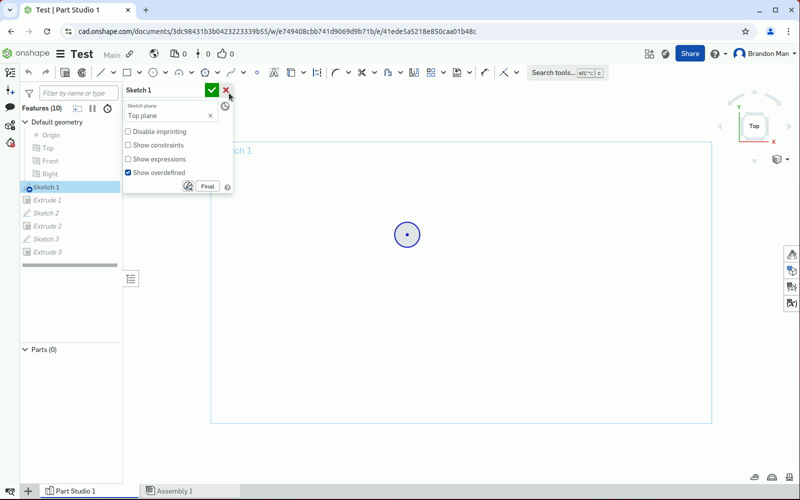
key(shift+s)
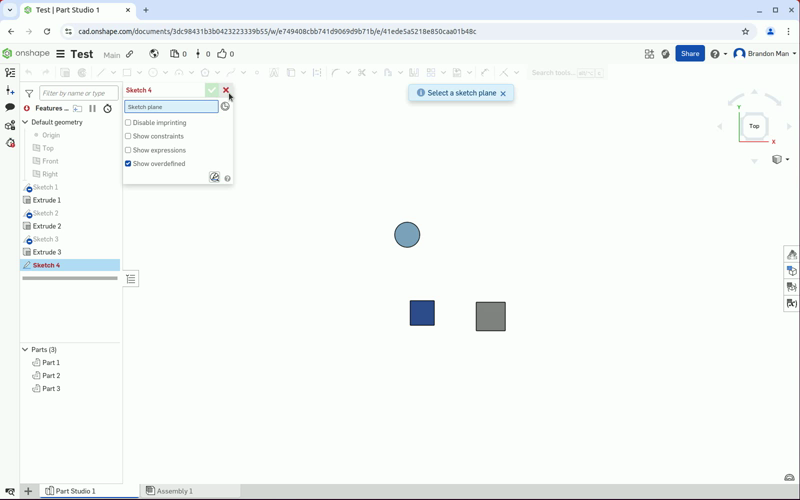
mouse_move(73, 150)
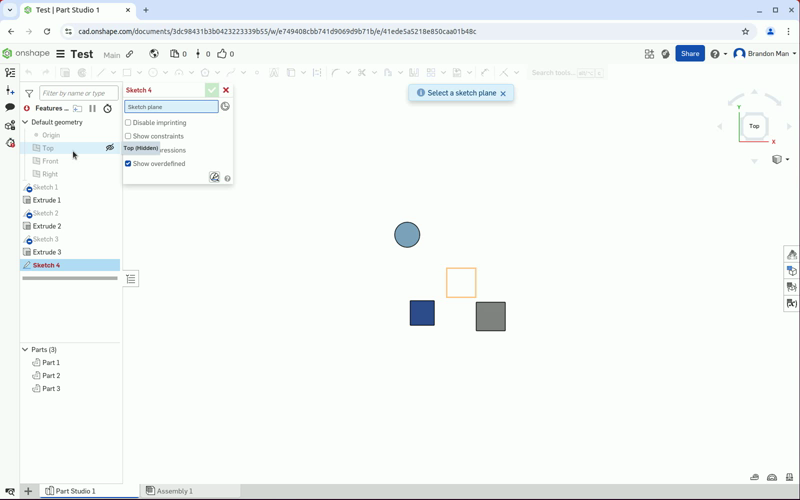
click(73, 150)
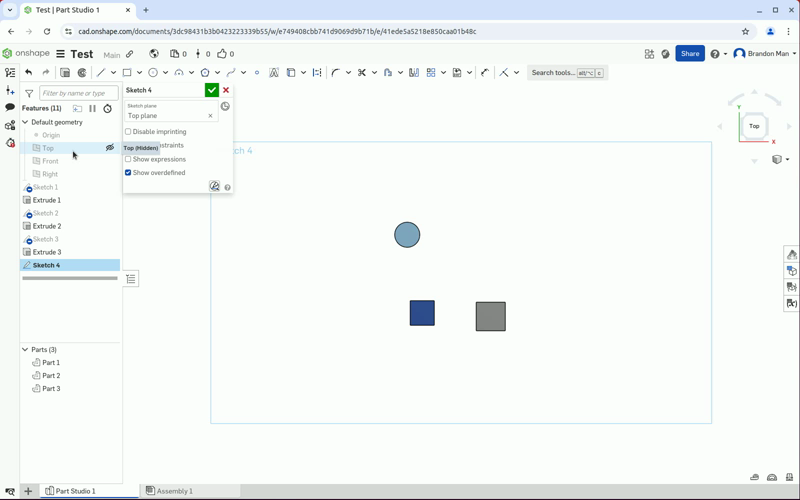
mouse_move(73, 352)
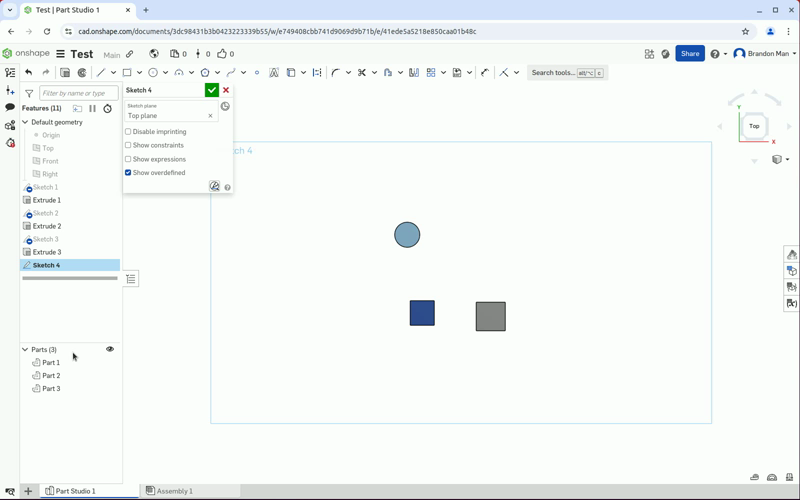
key(y)
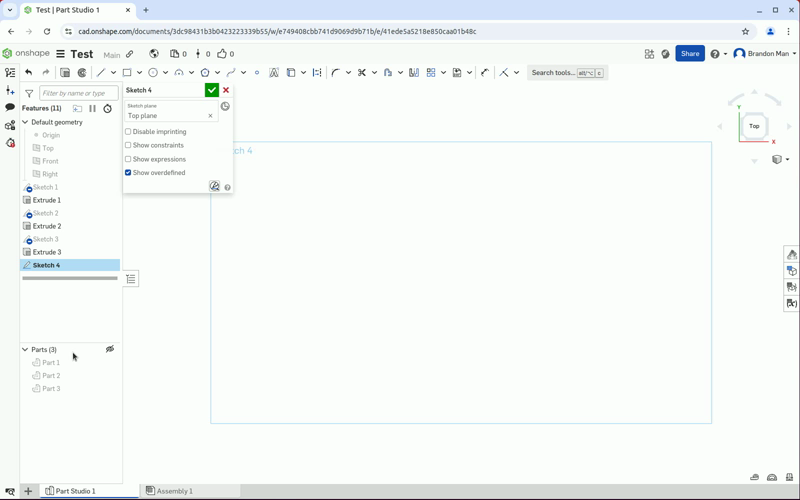
key(l)
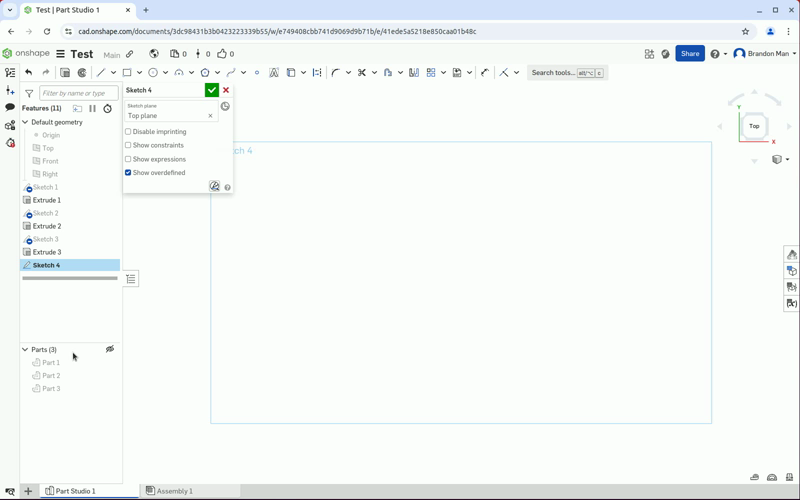
key_down(shift)
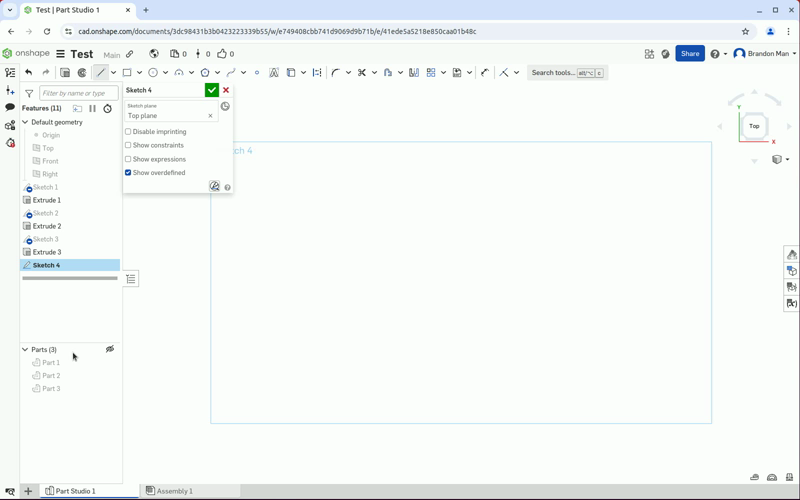
mouse_move(466, 250)
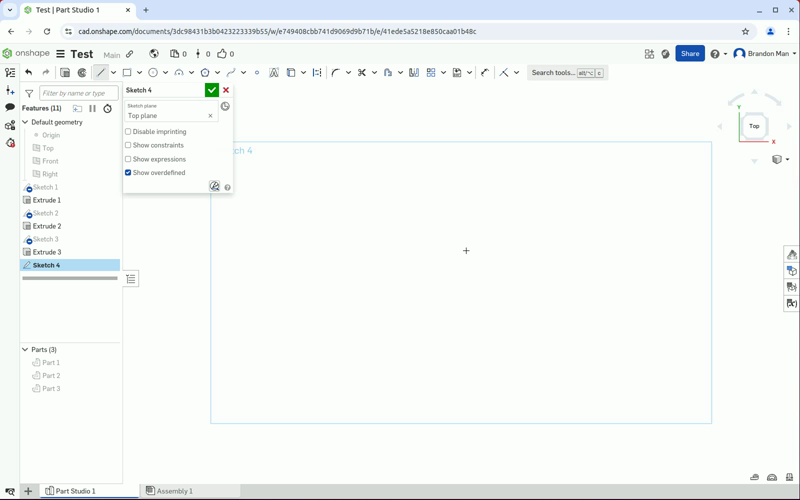
click(466, 250)
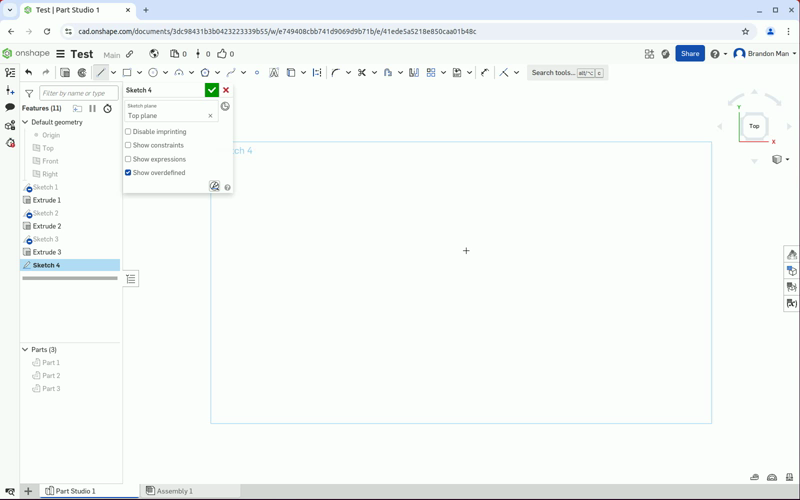
key_up(shift)
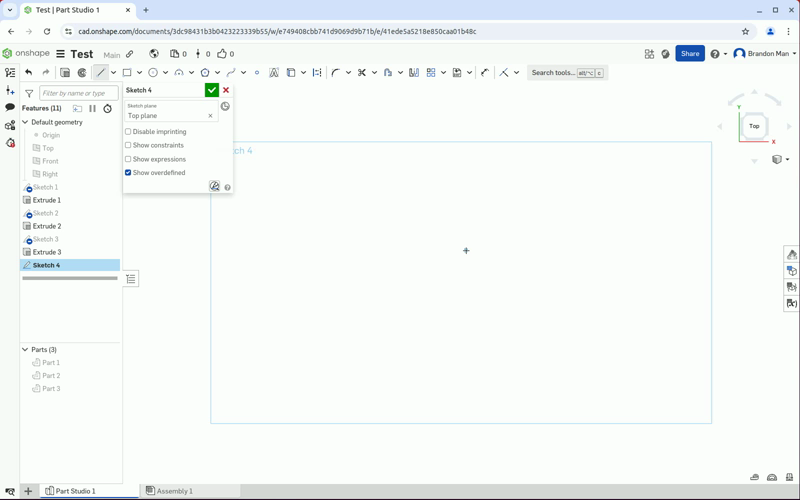
key_down(shift)
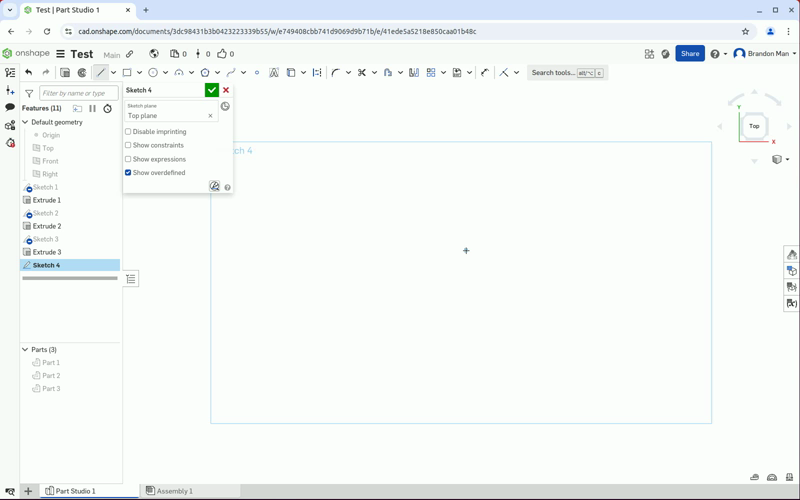
mouse_move(496, 250)
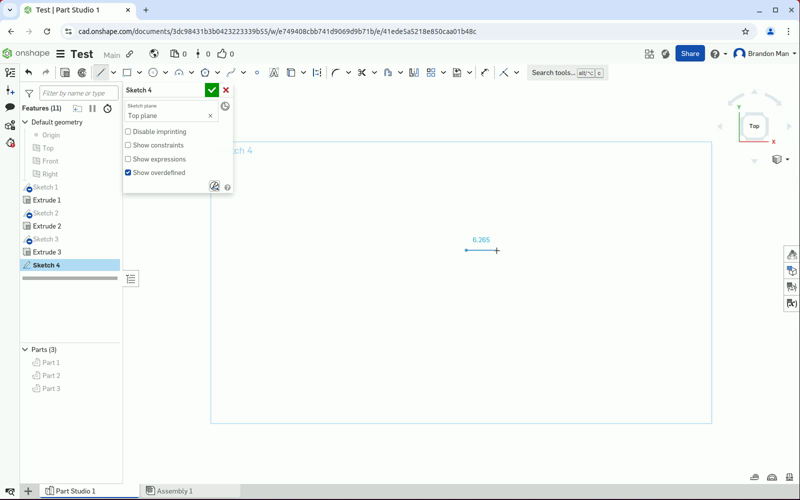
mouse_move(479, 272)
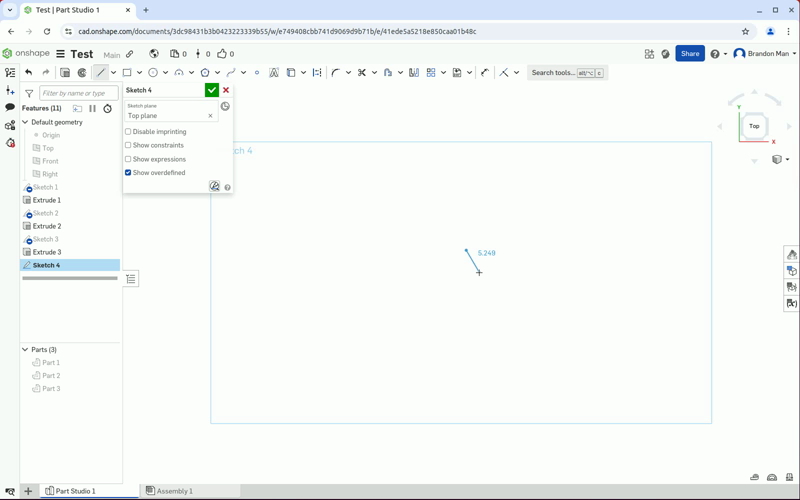
click(479, 272)
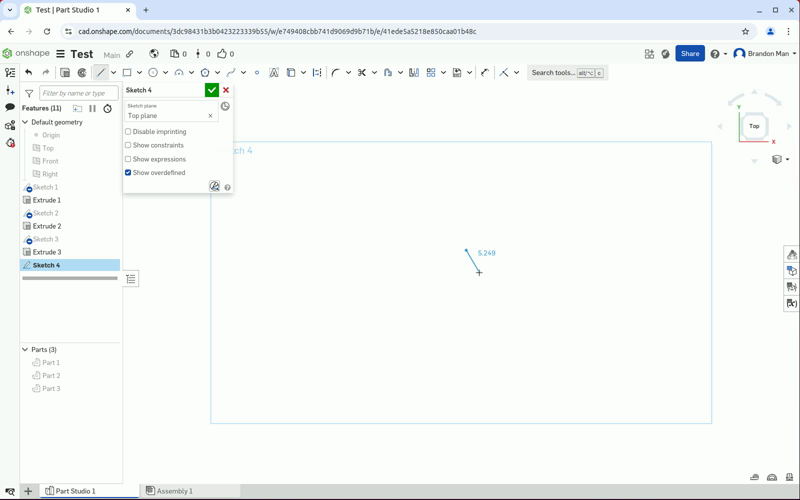
key_up(shift)
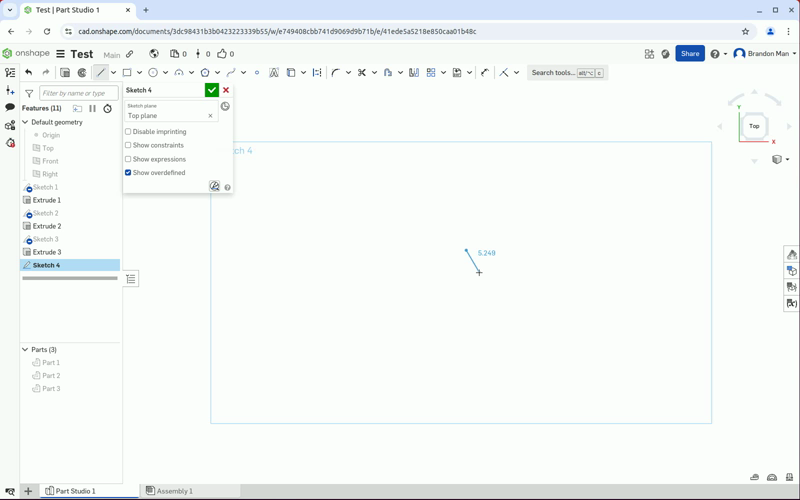
key_down(shift)
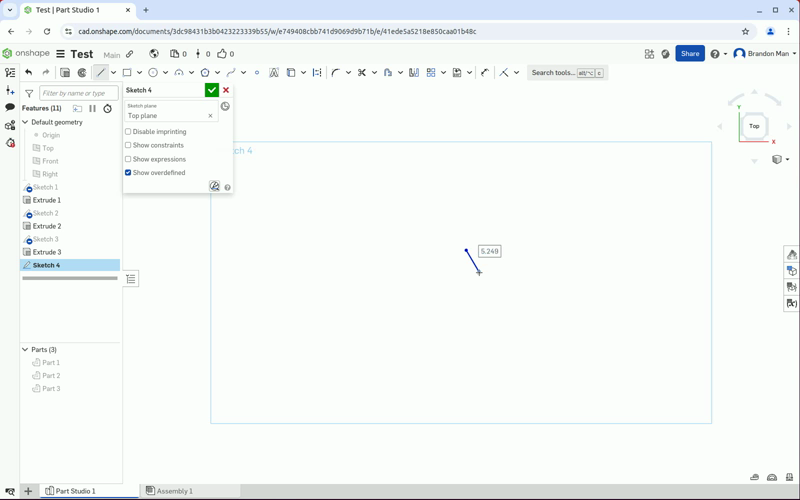
mouse_move(509, 272)
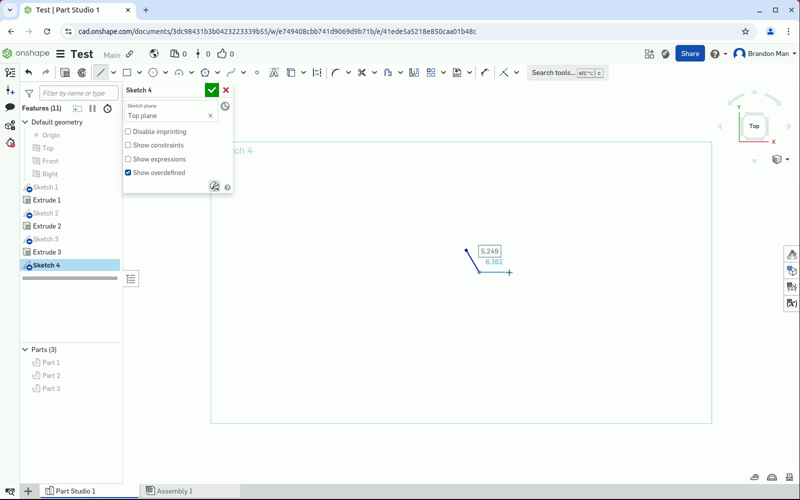
mouse_move(504, 272)
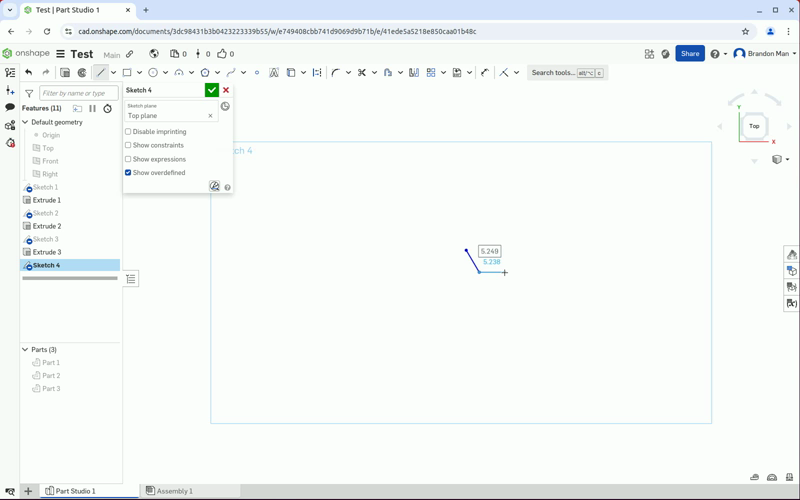
click(504, 272)
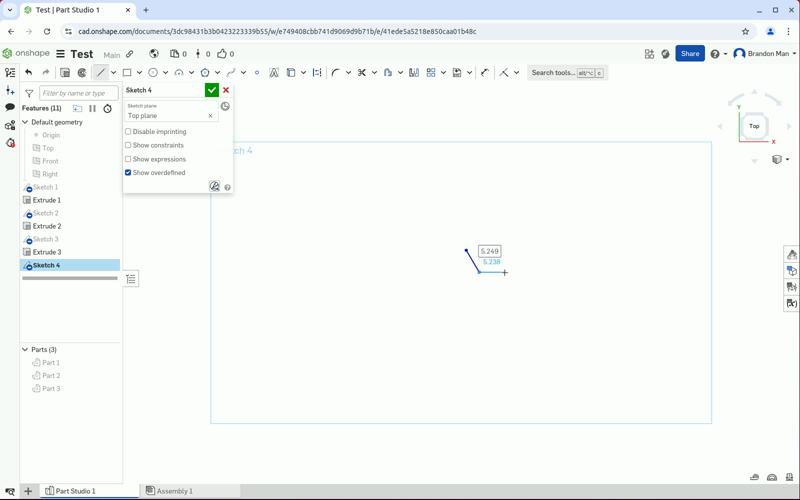
key_up(shift)
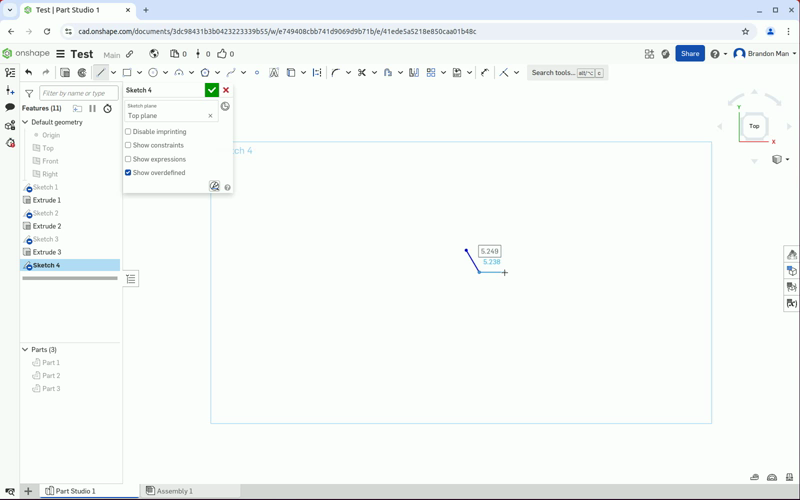
key_down(shift)
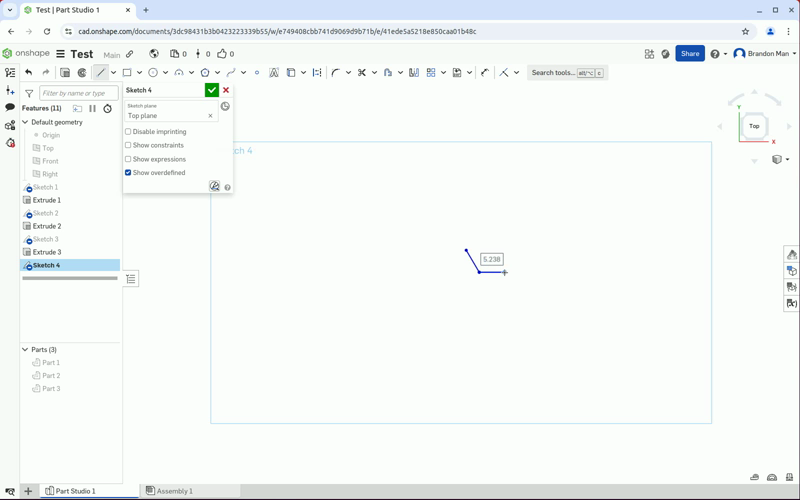
mouse_move(534, 272)
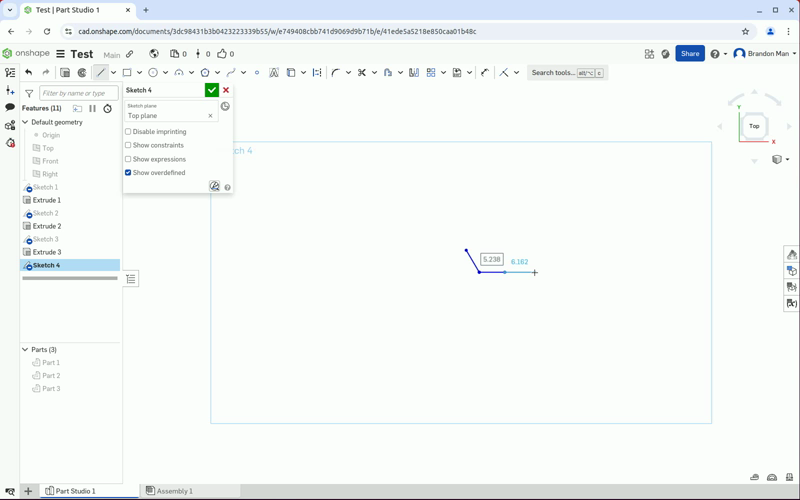
mouse_move(517, 250)
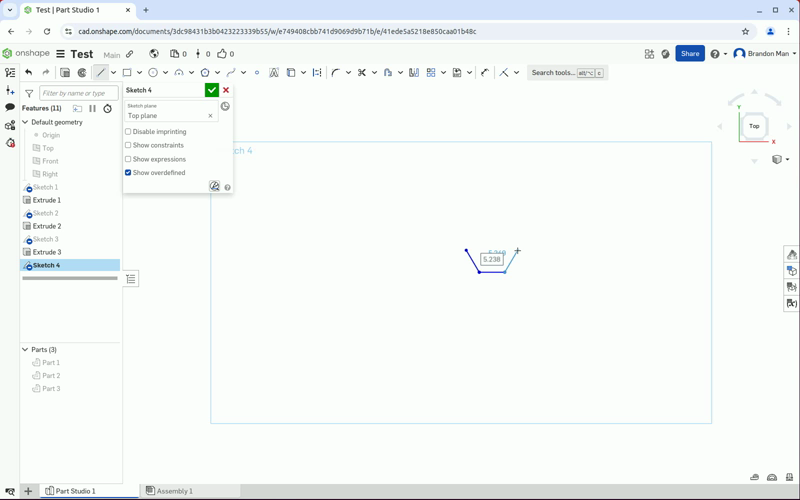
click(517, 250)
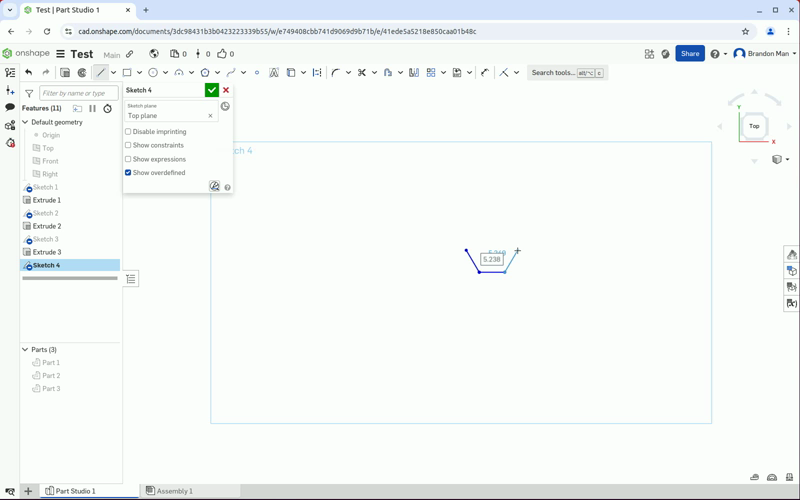
key_up(shift)
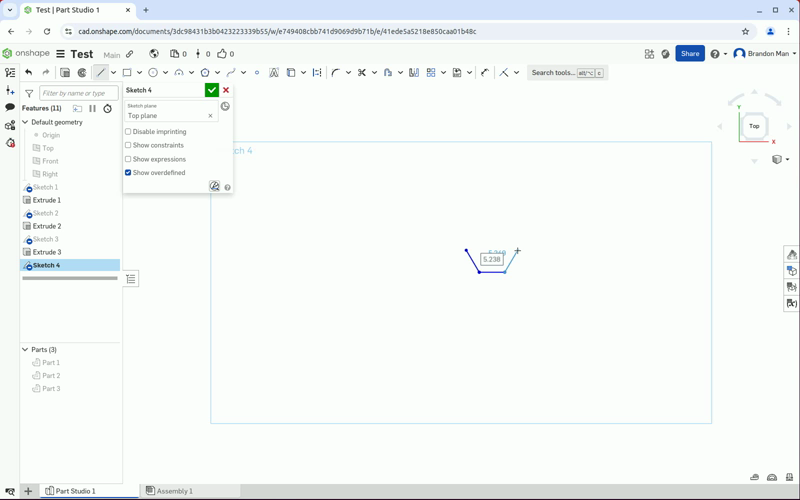
key_down(shift)
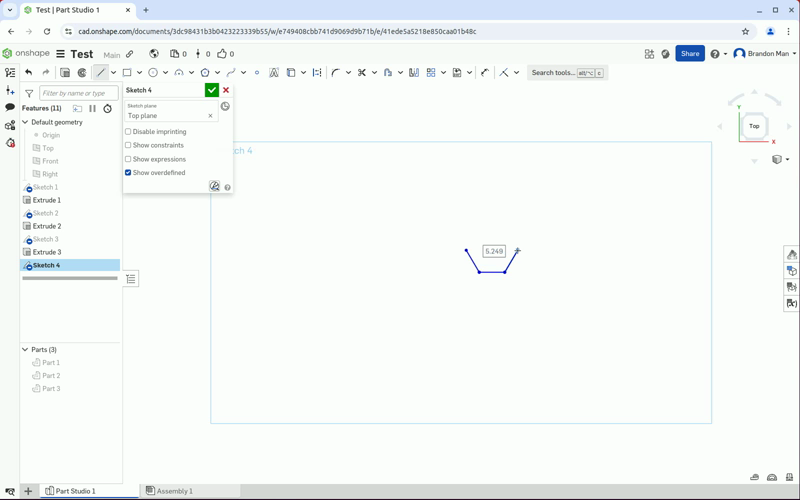
mouse_move(547, 250)
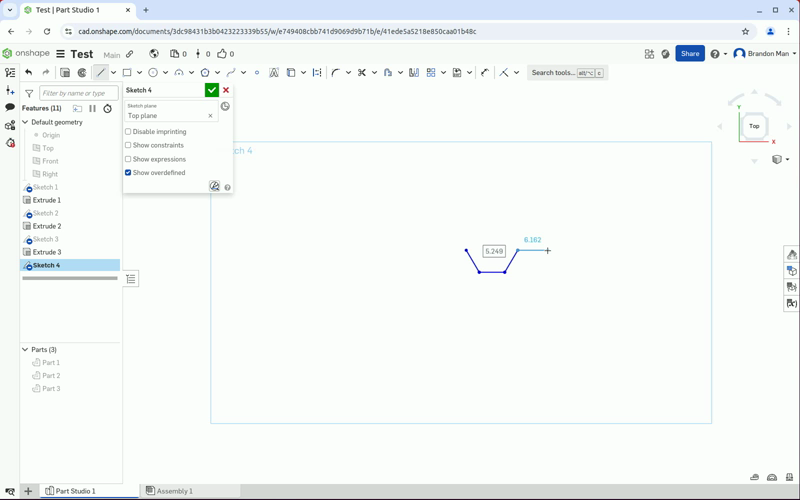
mouse_move(504, 228)
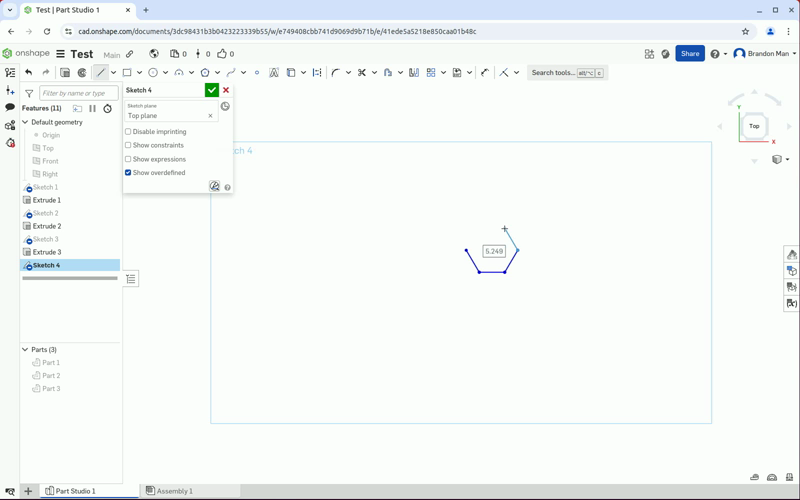
click(504, 228)
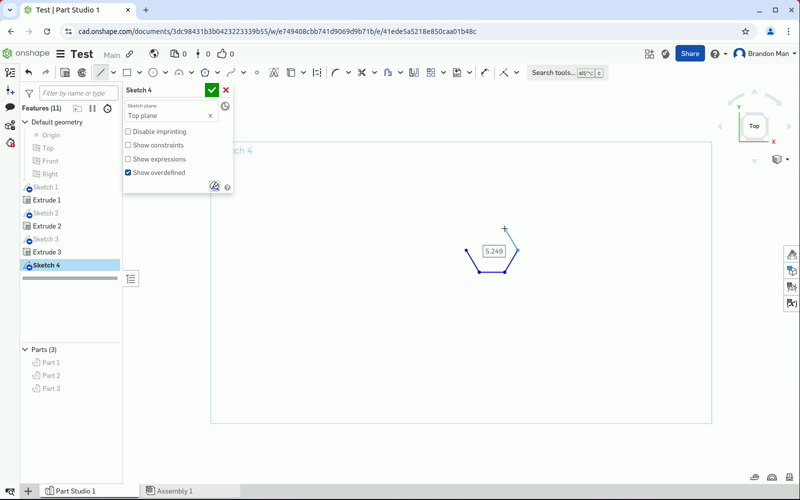
key_up(shift)
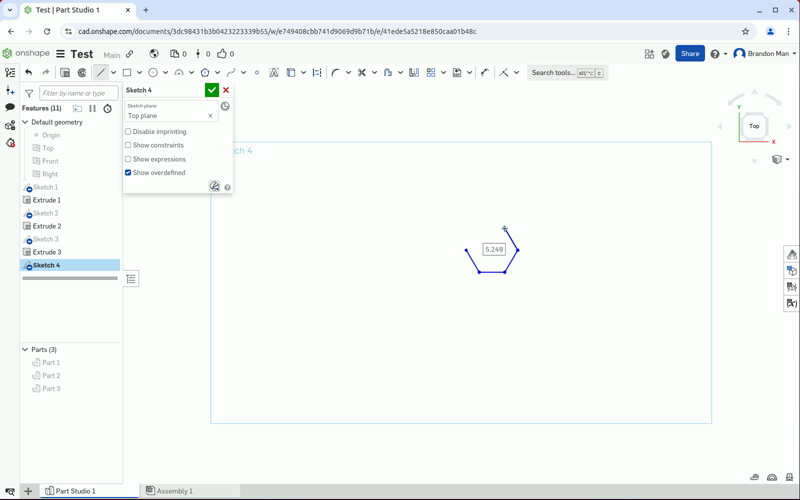
key_down(shift)
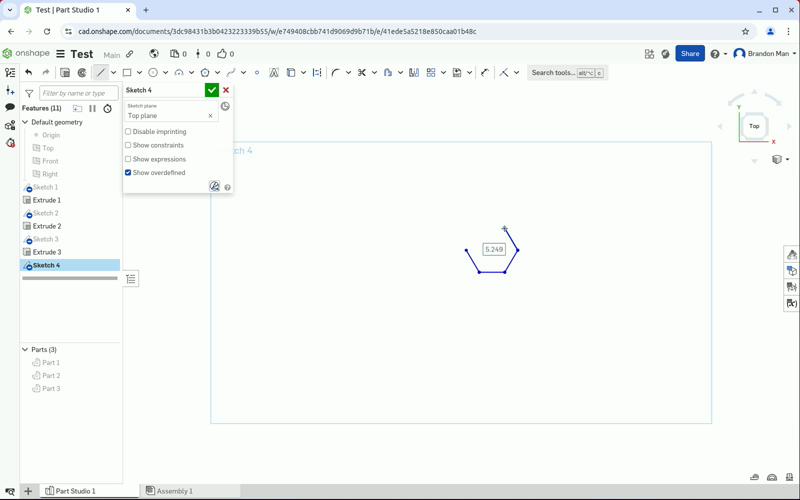
mouse_move(534, 228)
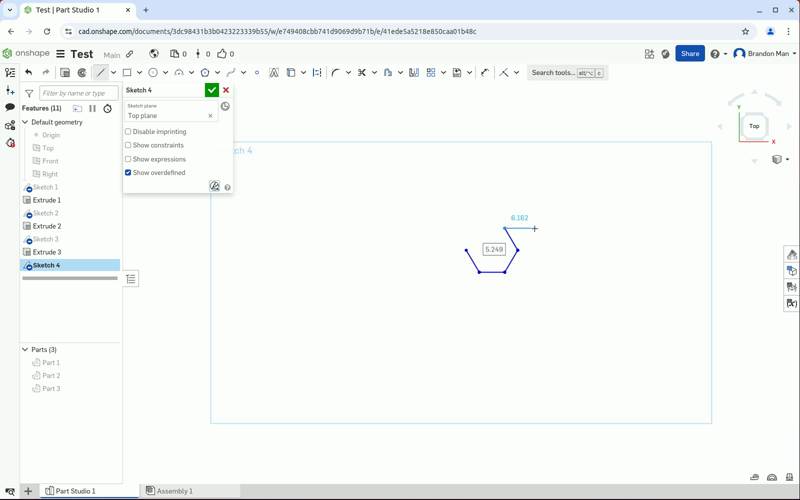
mouse_move(479, 228)
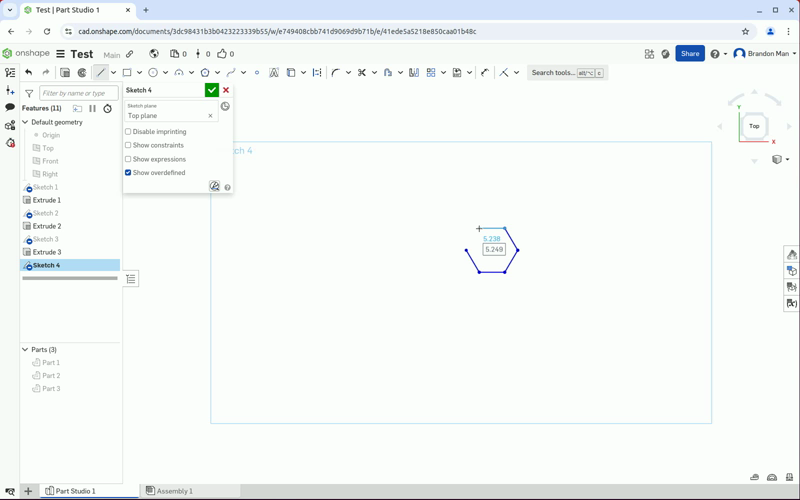
click(479, 228)
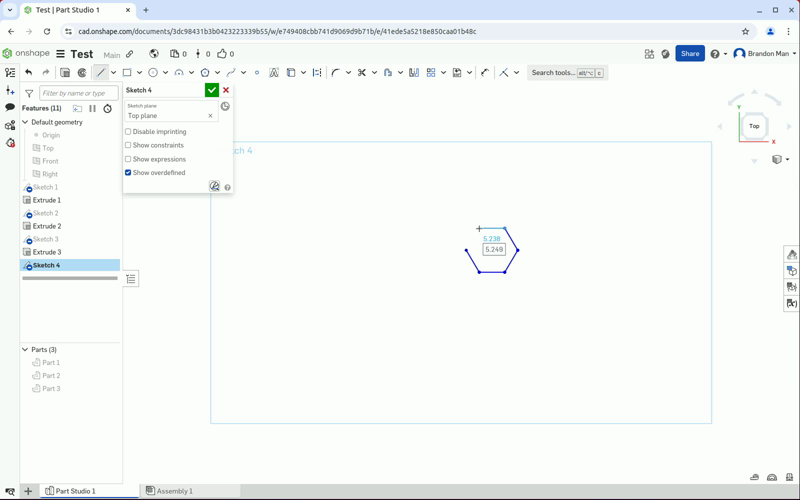
key_up(shift)
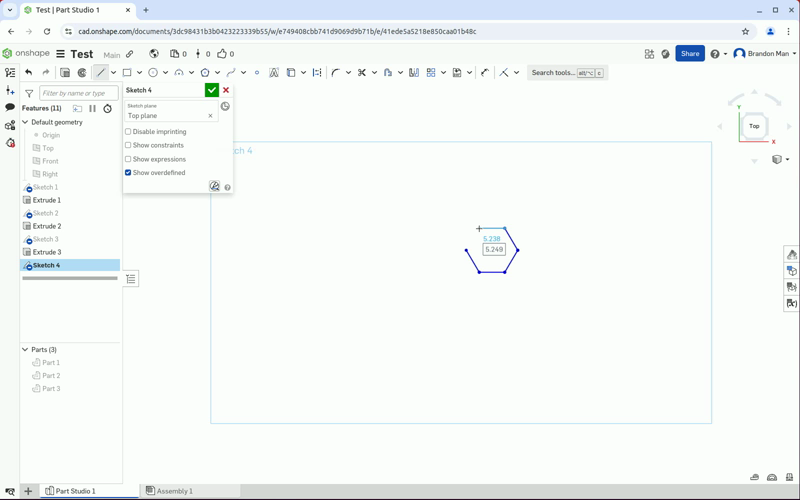
mouse_move(509, 228)
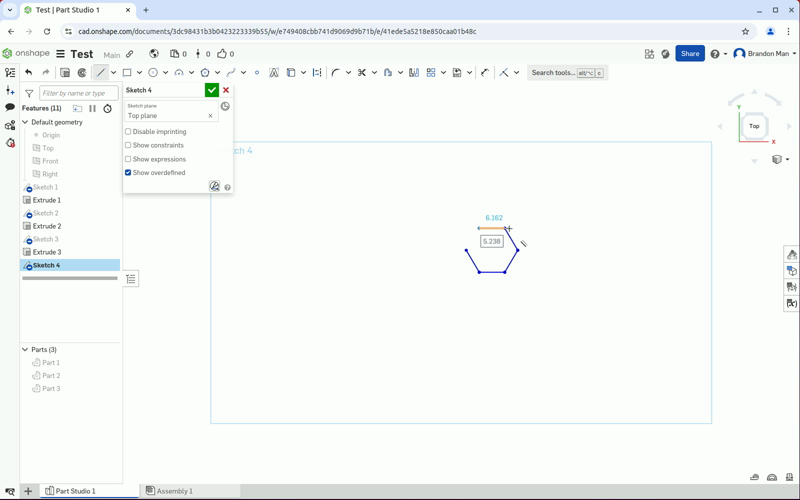
key_down(shift)
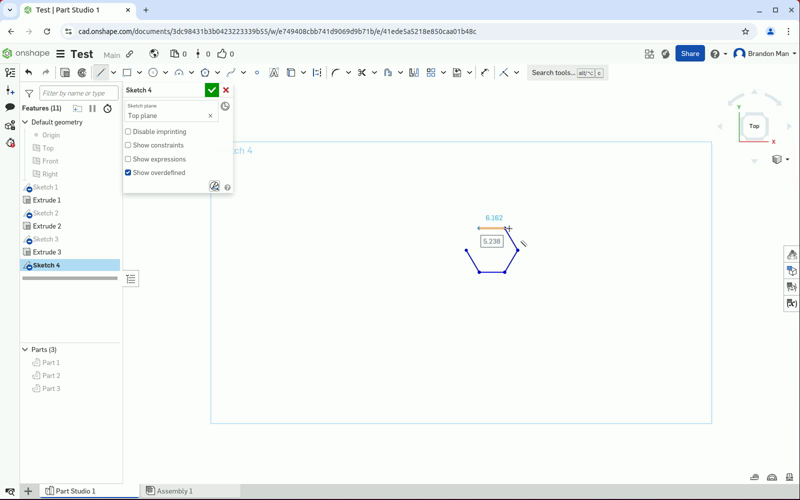
mouse_move(466, 250)
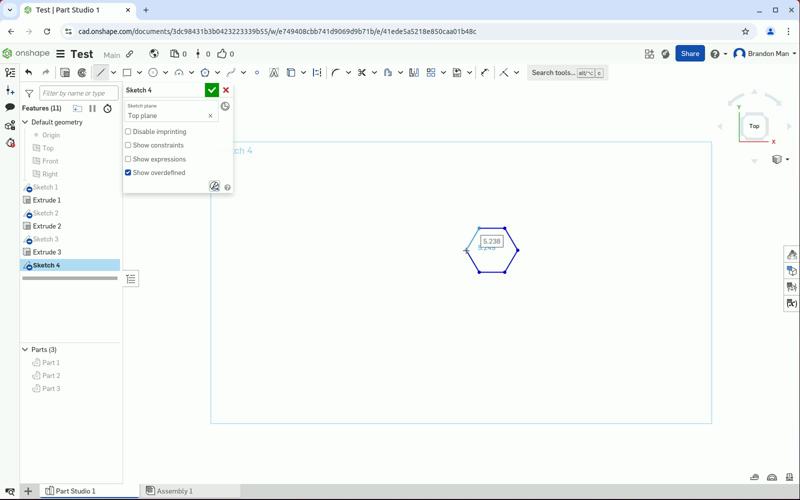
key_up(shift)
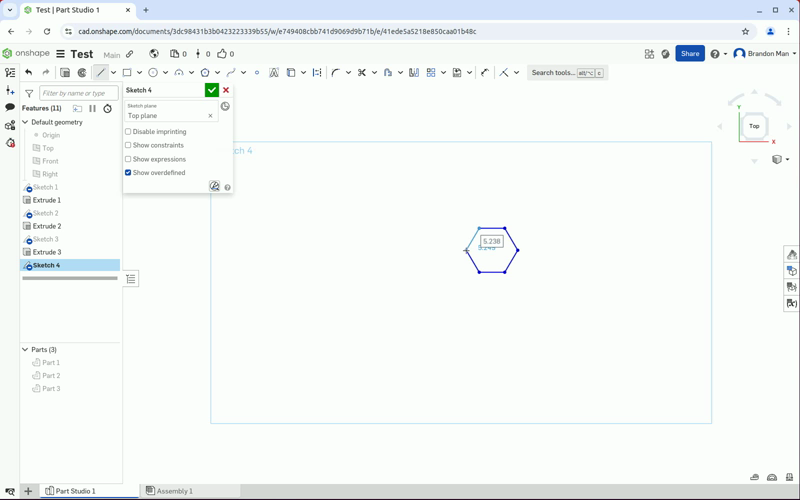
click(466, 250)
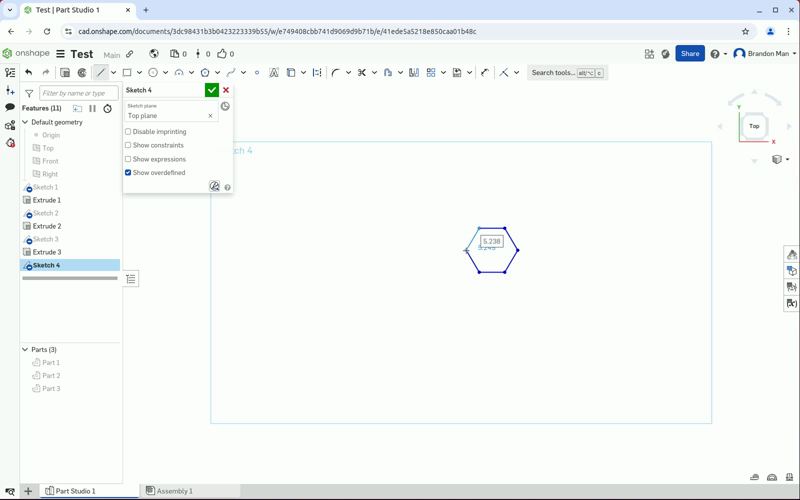
key(esc)
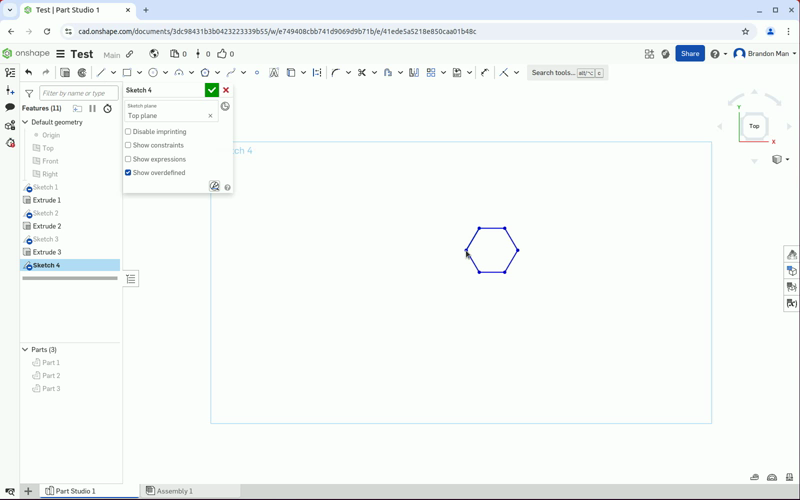
mouse_move(505, 260)
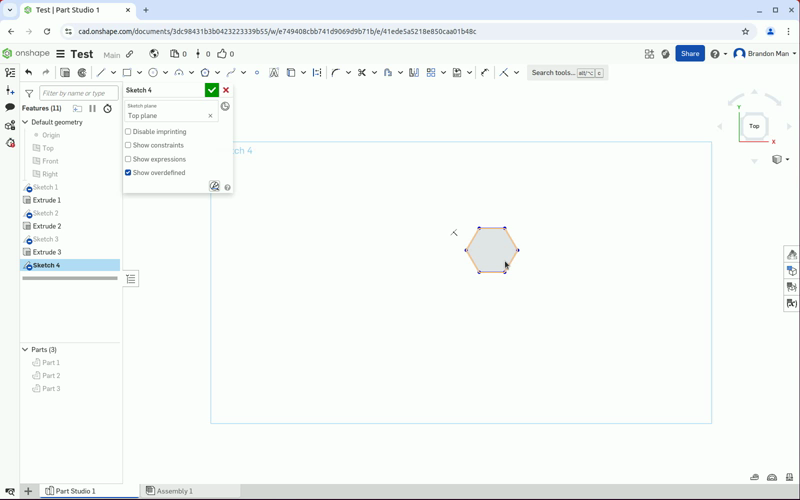
scroll(6)
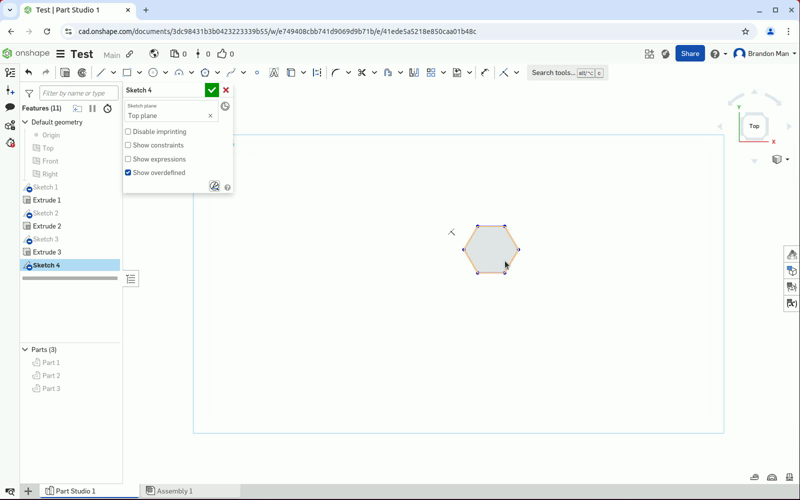
scroll(6)
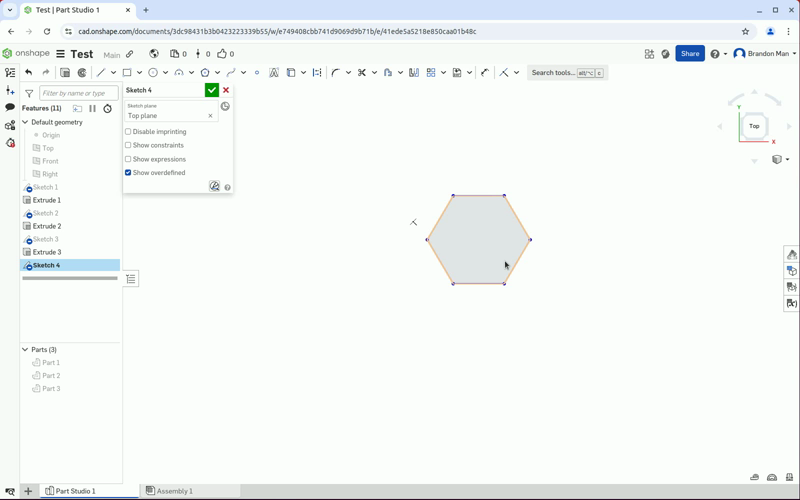
scroll(6)
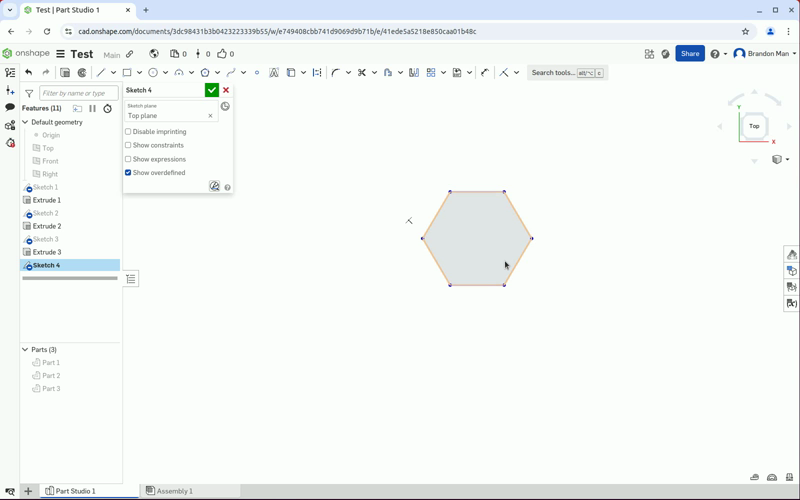
scroll(6)
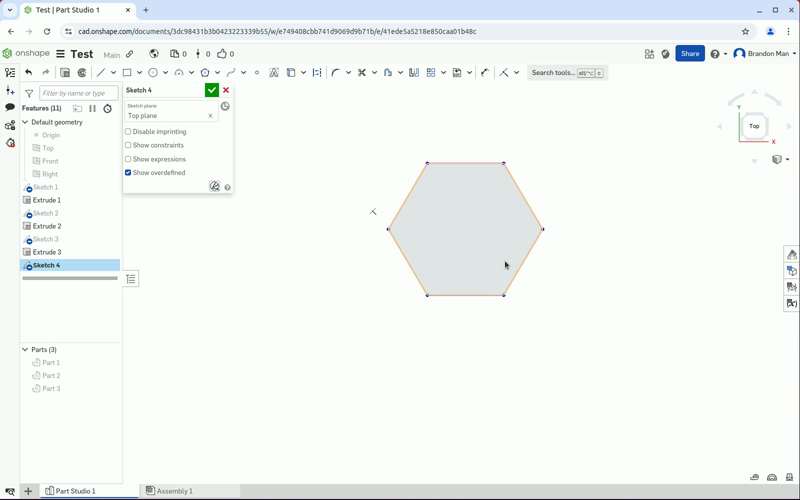
scroll(6)
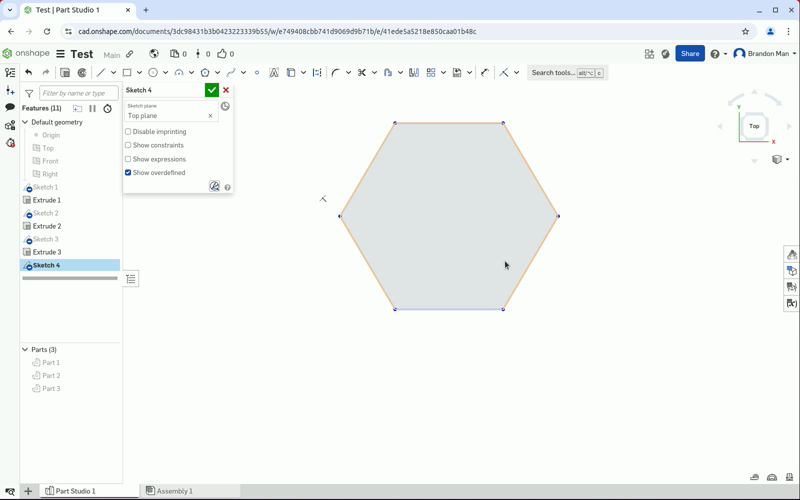
scroll(6)
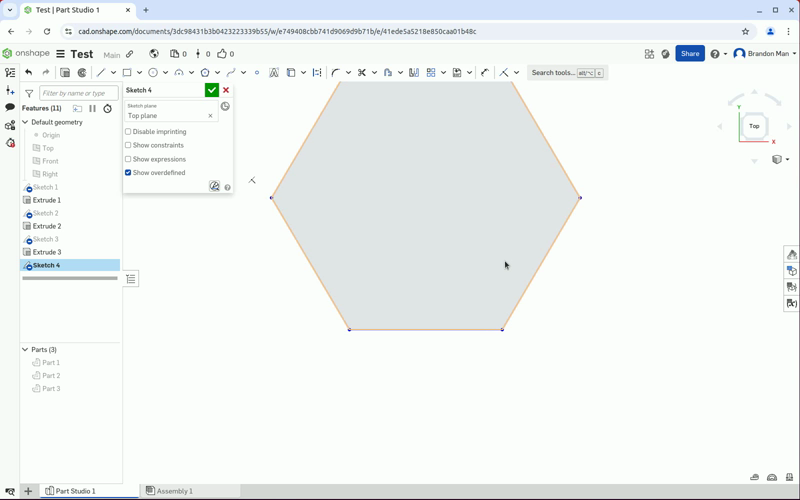
scroll(6)
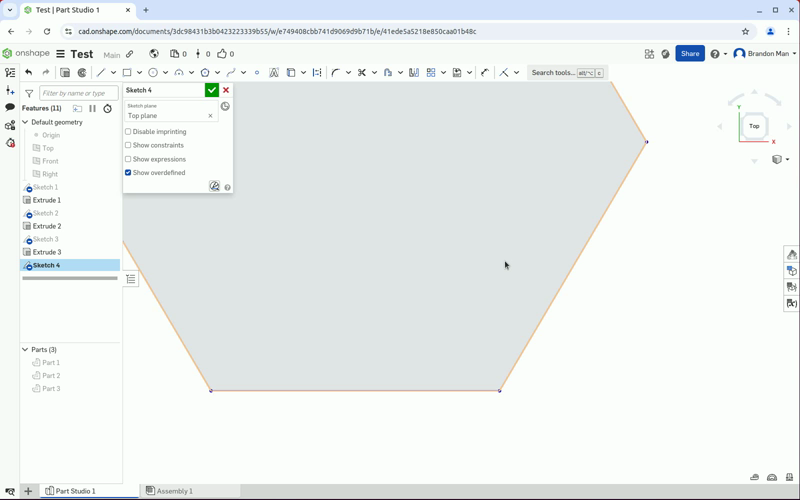
click(505, 260)
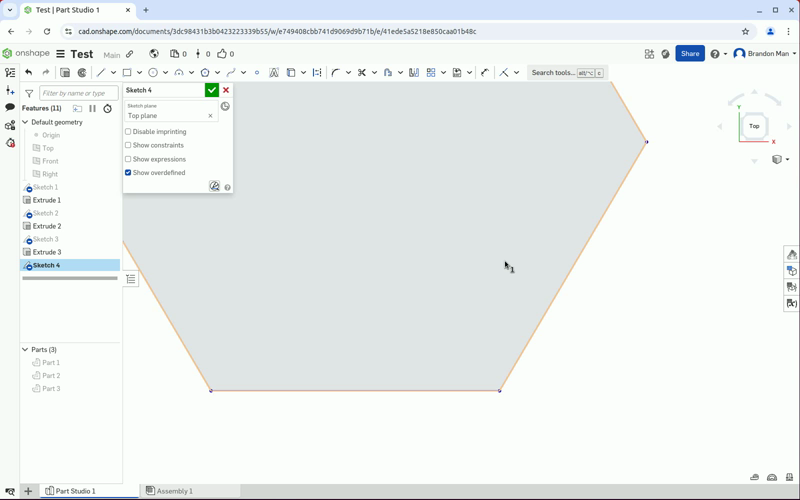
scroll(-6)
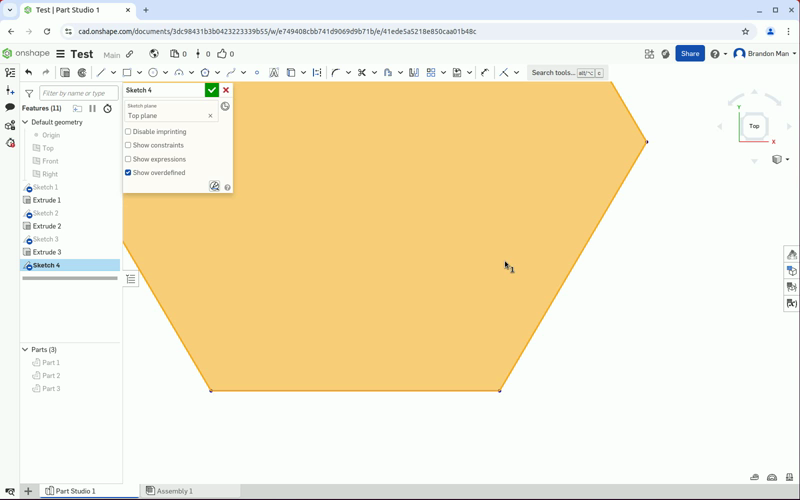
scroll(-6)
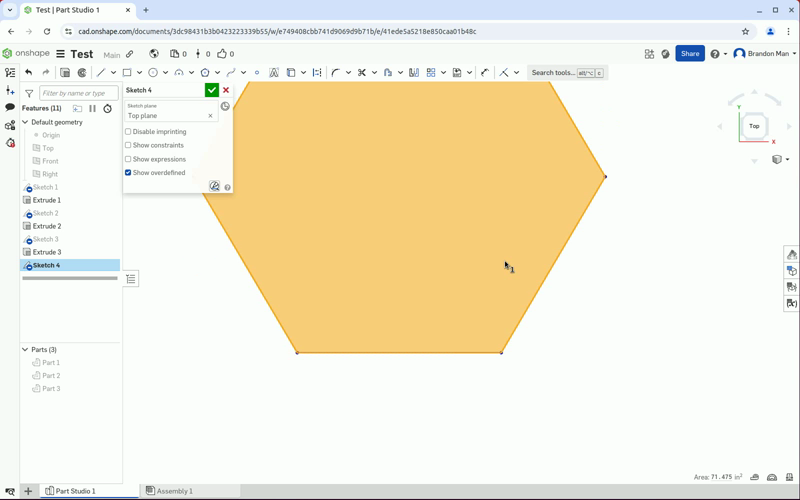
scroll(-6)
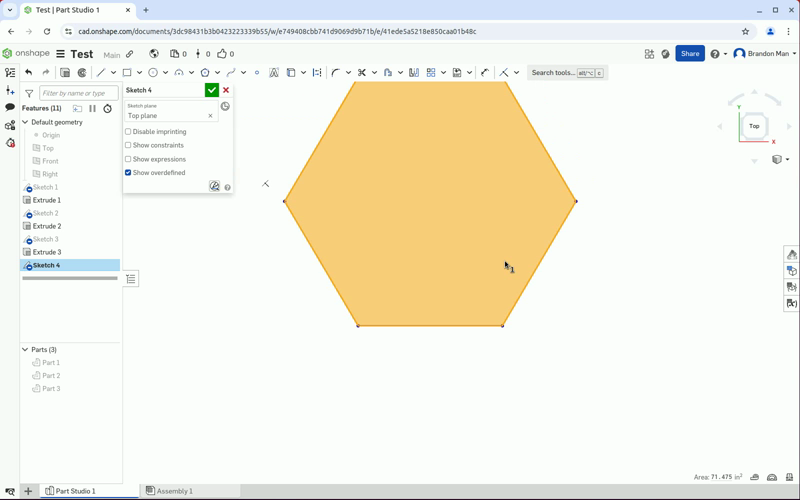
scroll(-6)
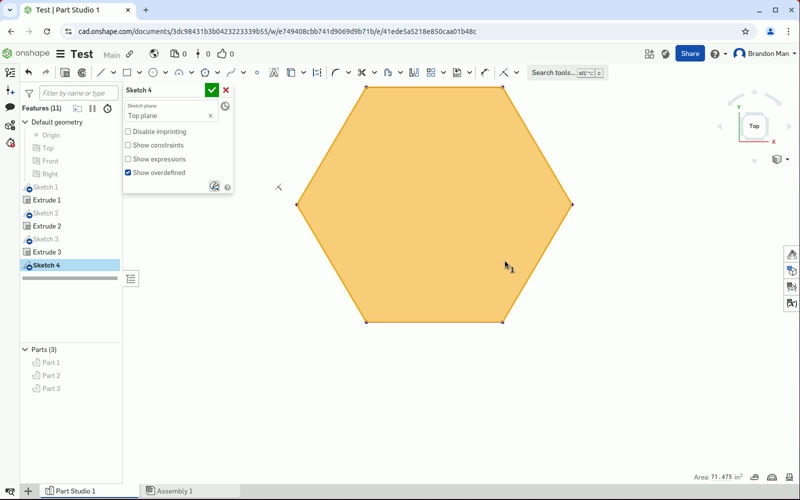
scroll(-6)
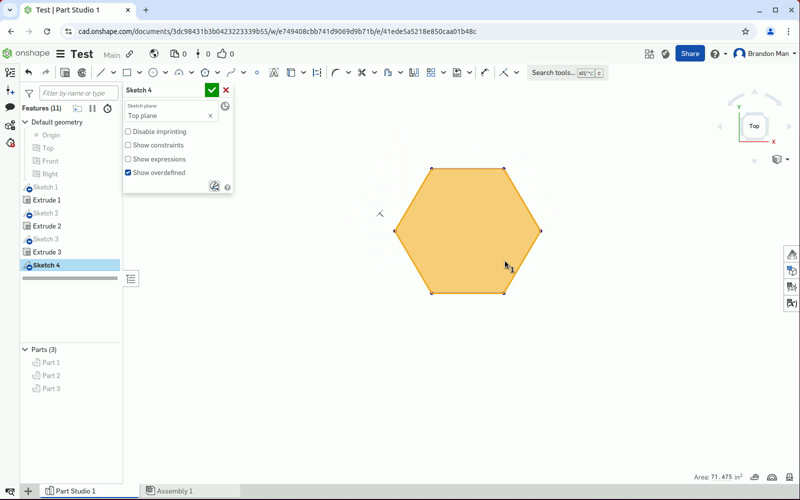
scroll(-6)
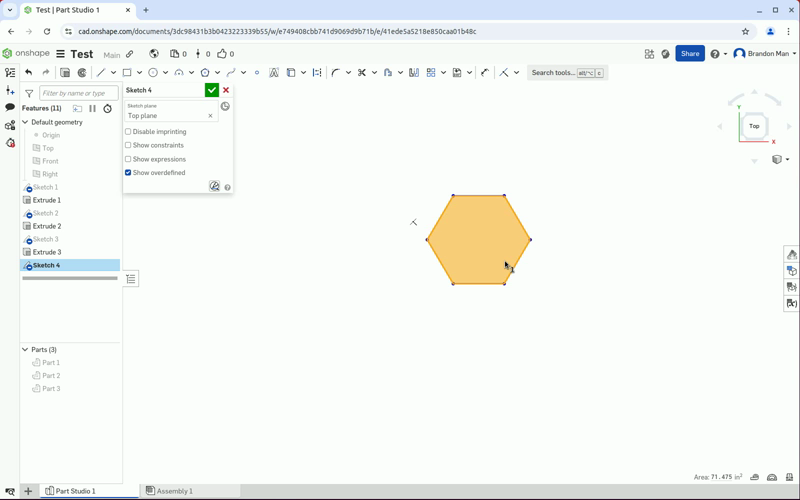
scroll(-6)
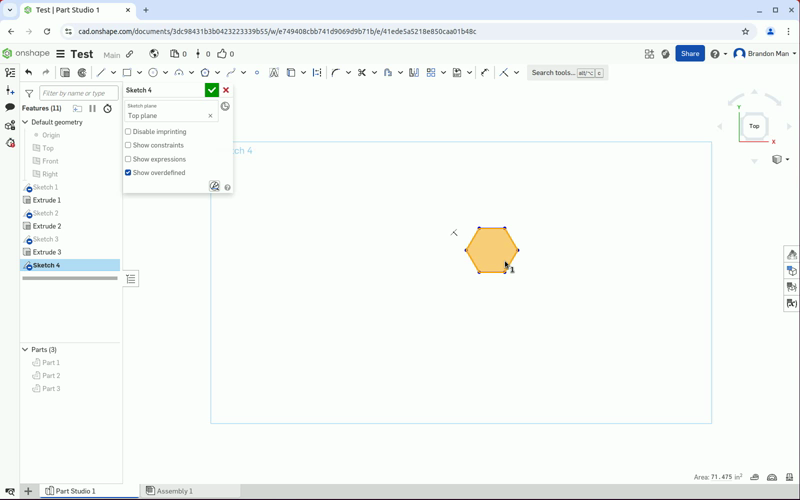
mouse_move(73, 352)
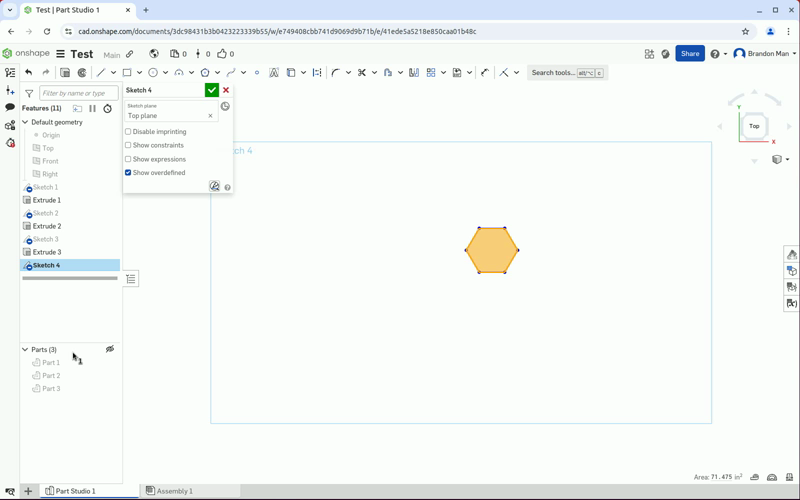
key(shift+y)
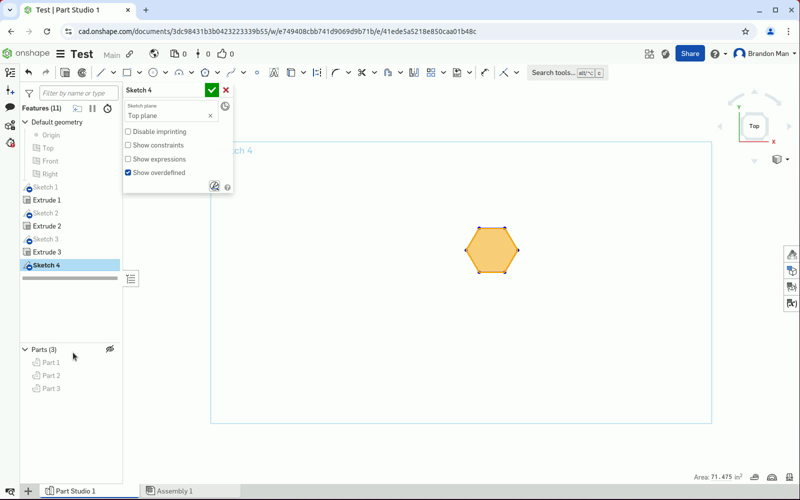
key(shift+e)
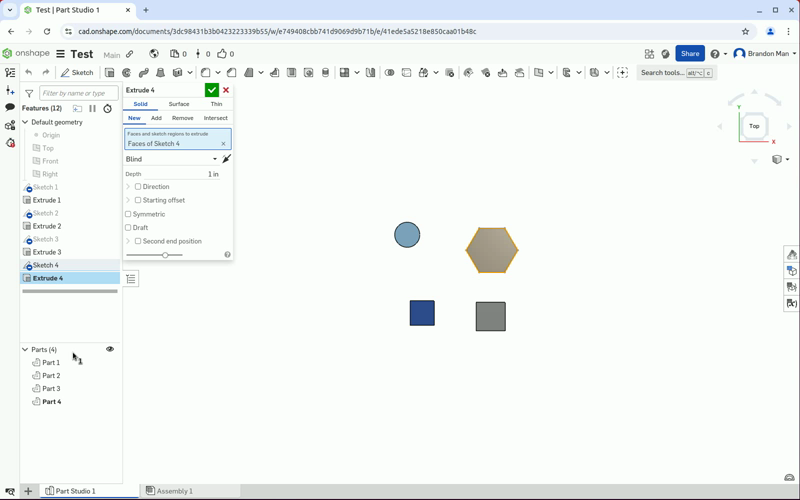
mouse_move(143, 106)
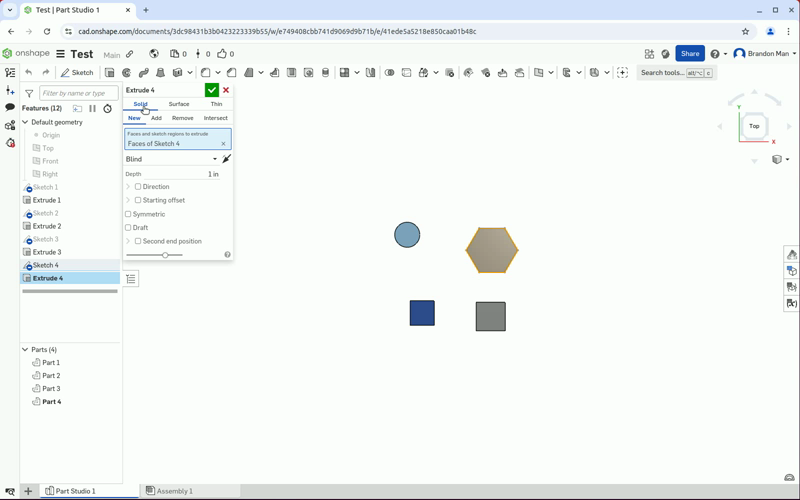
click(143, 106)
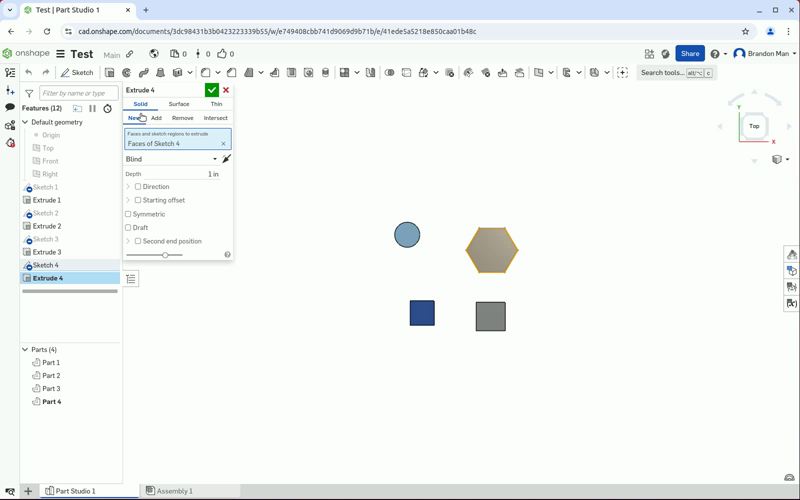
mouse_move(137, 120)
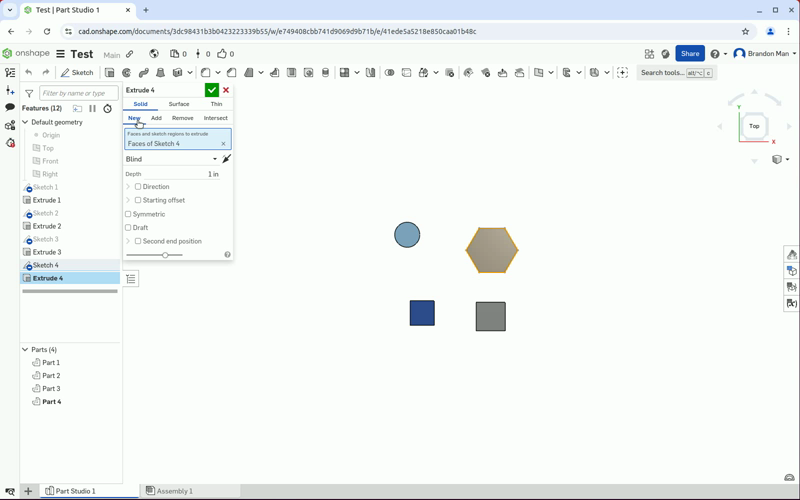
click(137, 120)
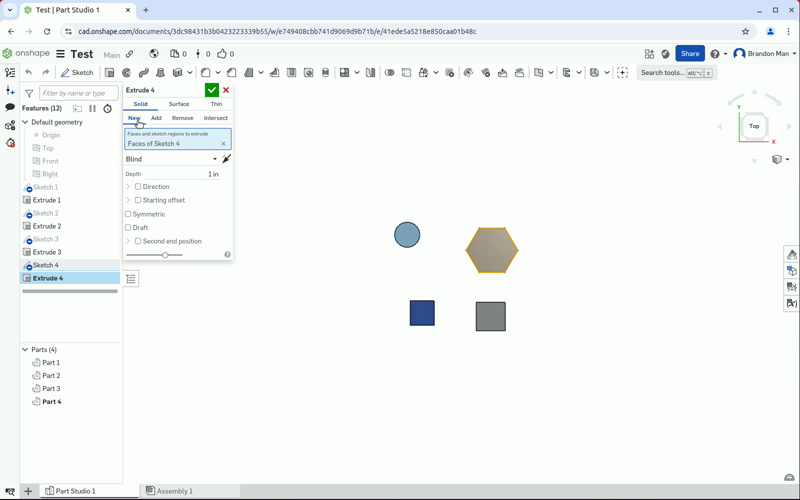
key(tab, 4)
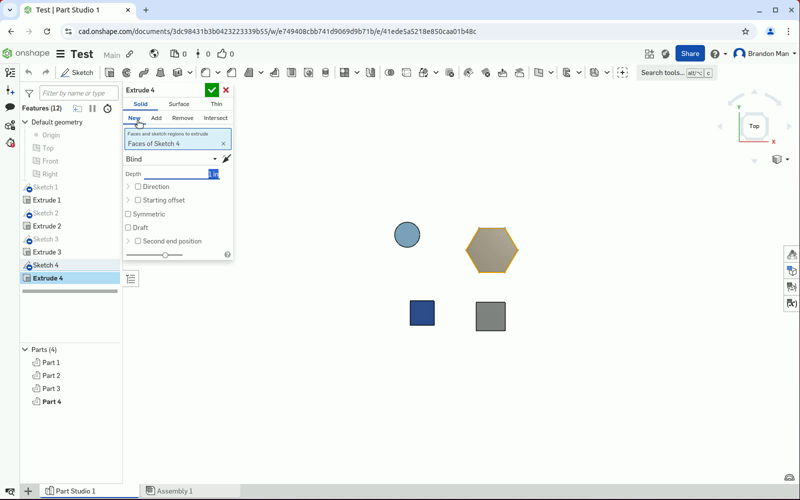
text(23.108)
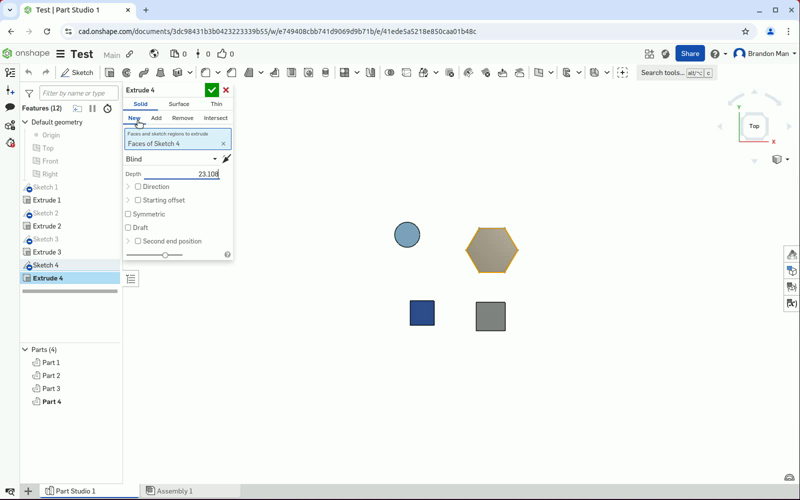
key(enter)
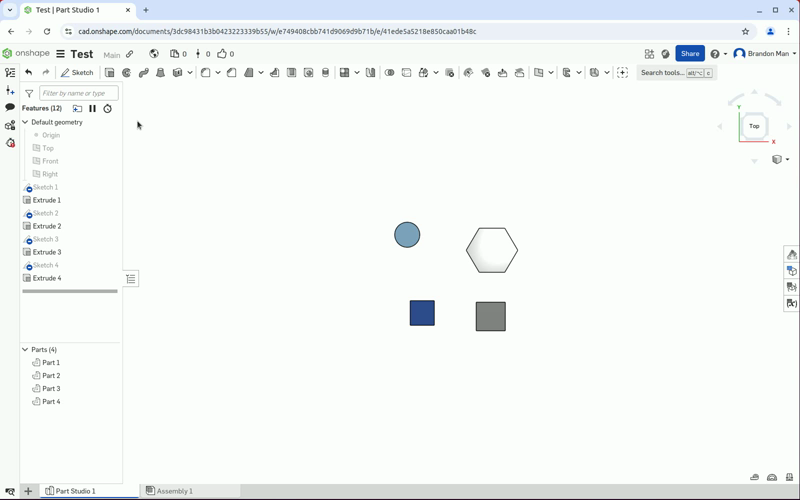
key(shift+h)
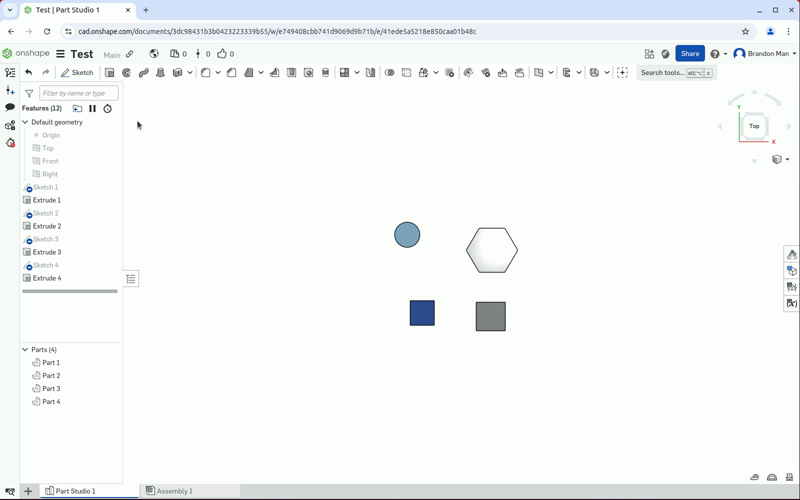
key(shift+h)
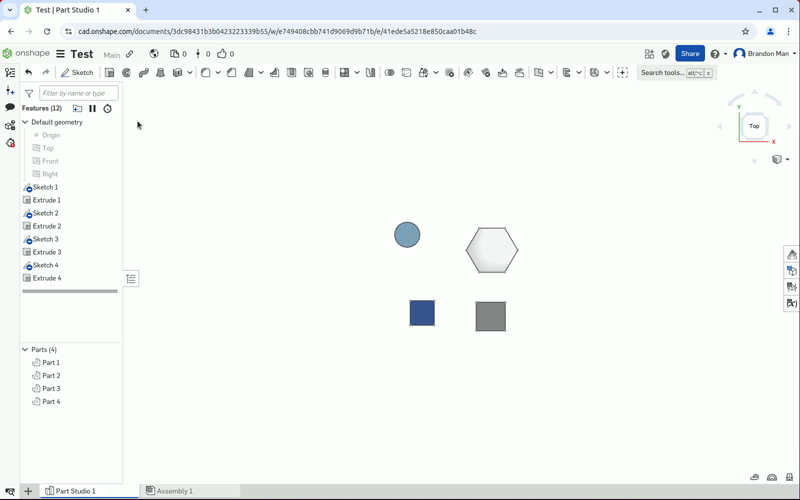
key(shift+7)
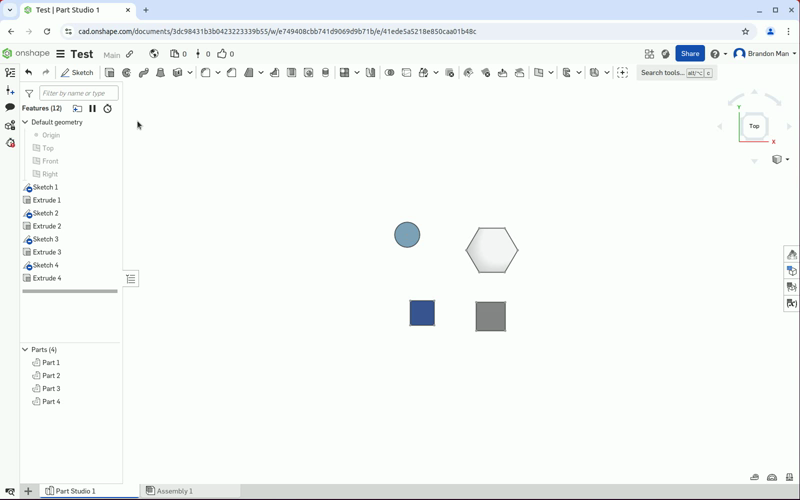
key(up, 3)
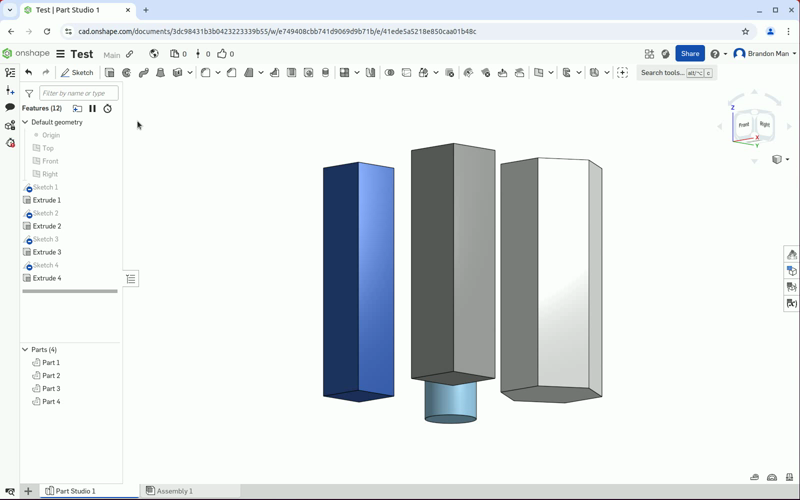
key(left, 3)
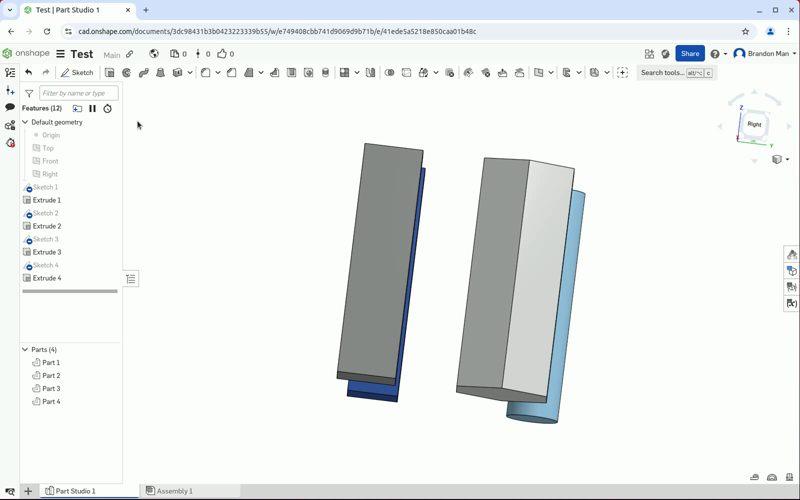
key(right, 3)
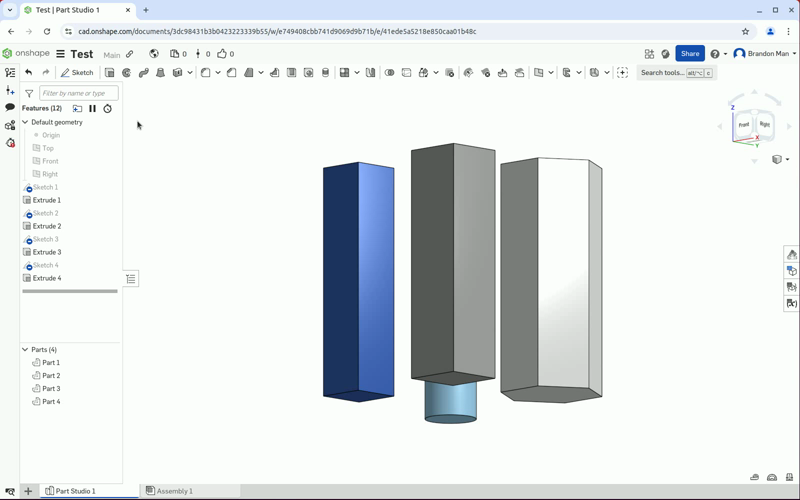
key(down, 3)
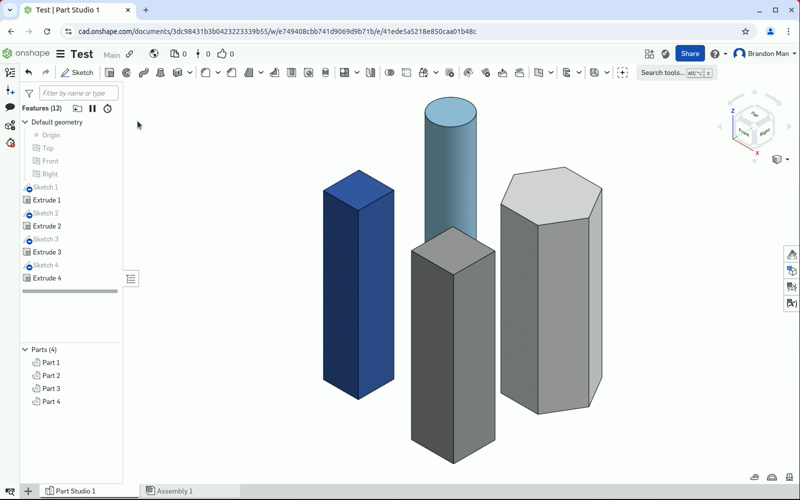
mouse_move(73, 189)
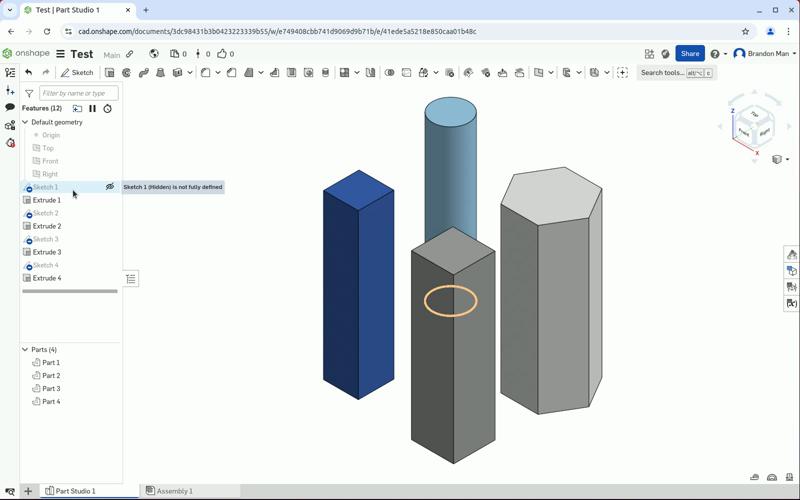
click(73, 189)